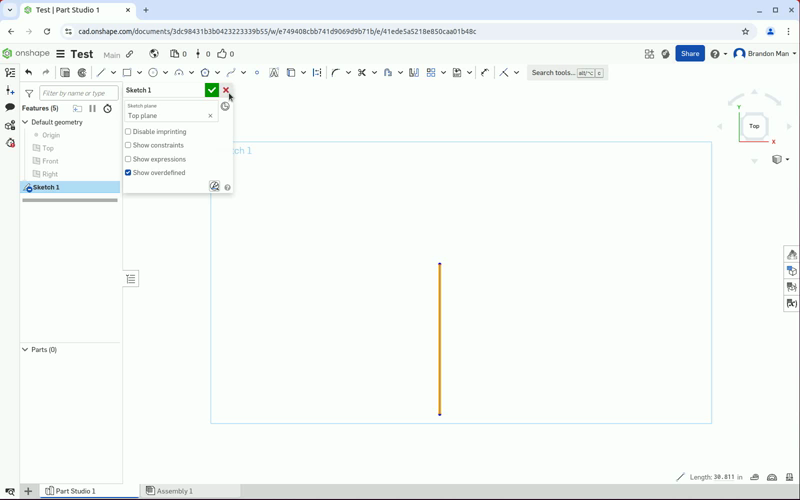
key(shift+h)
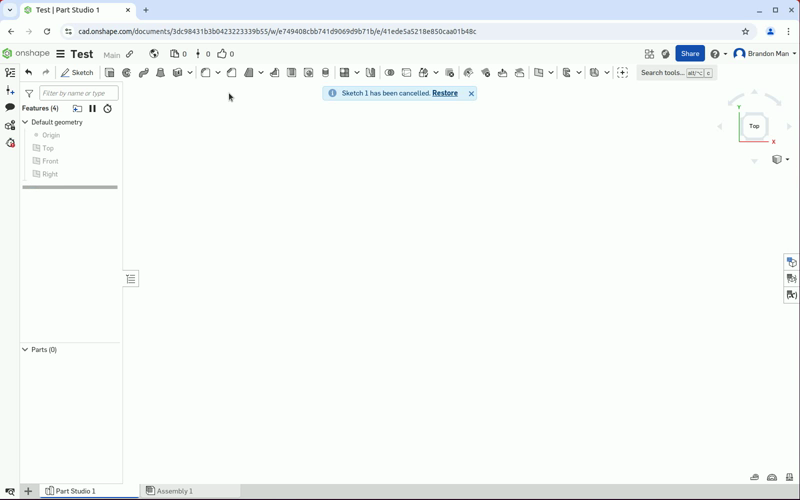
mouse_move(73, 352)
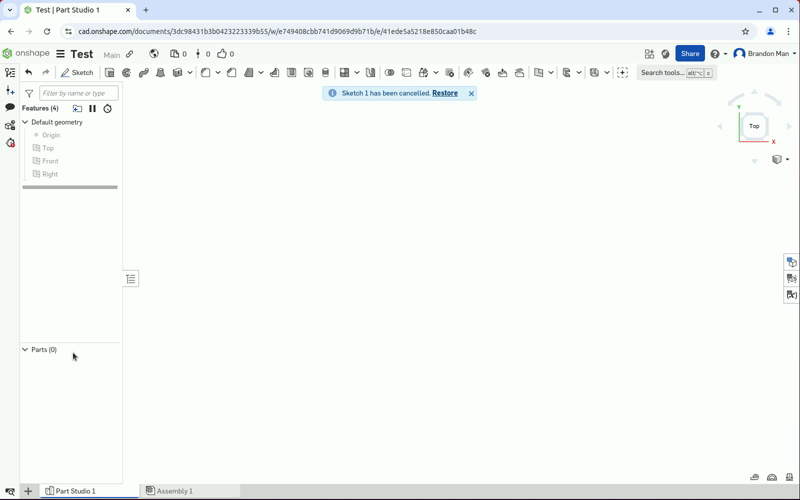
key(y)
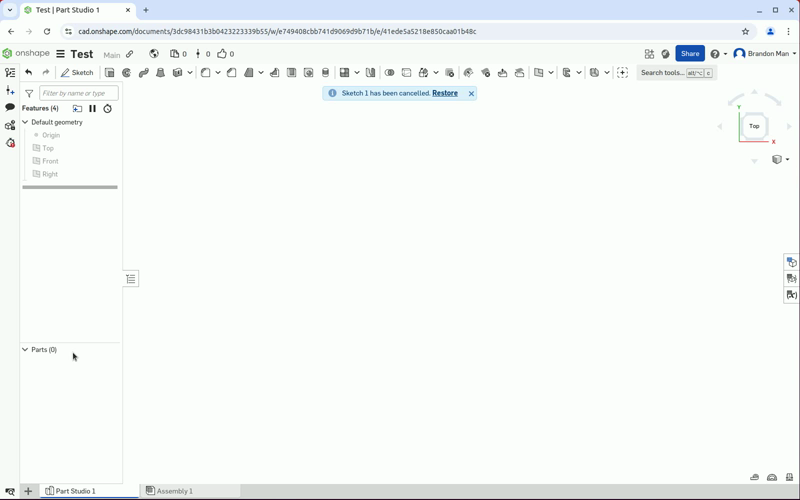
key(shift+p)
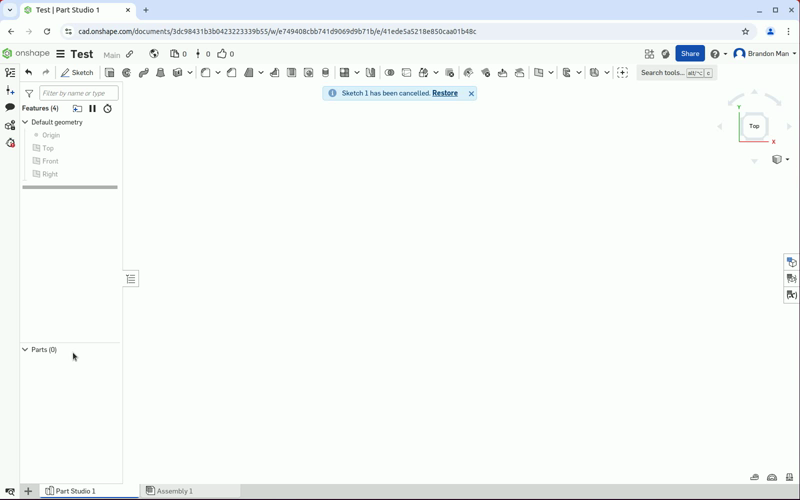
key(space)
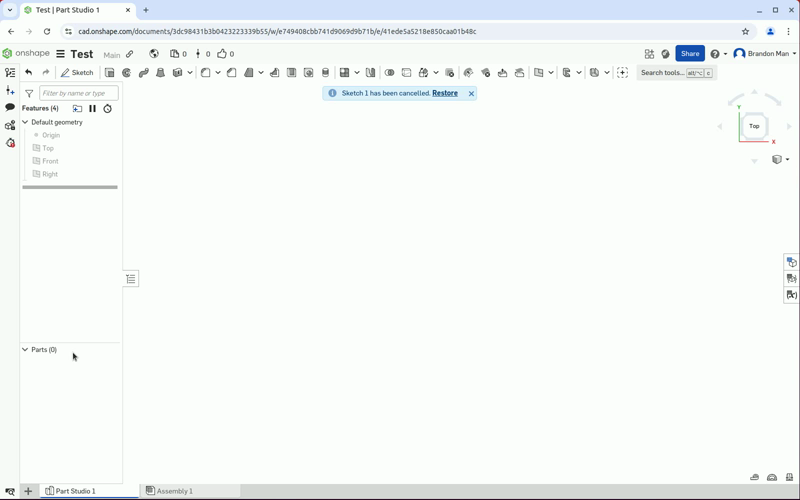
key_down(shift)
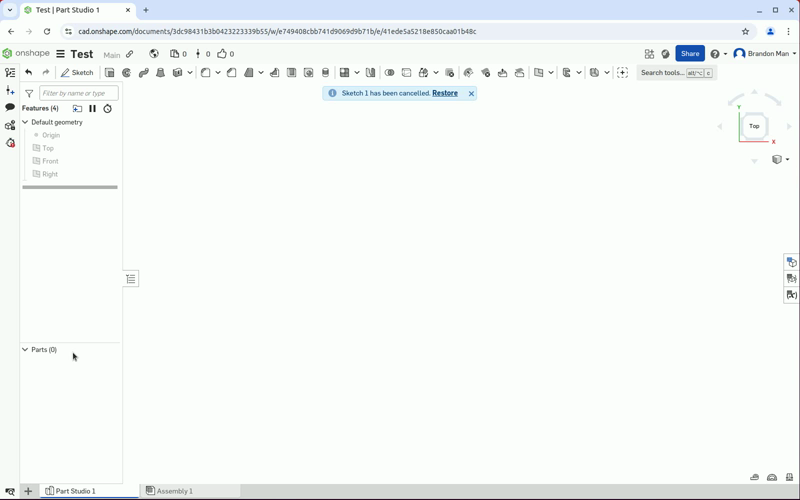
key(up)
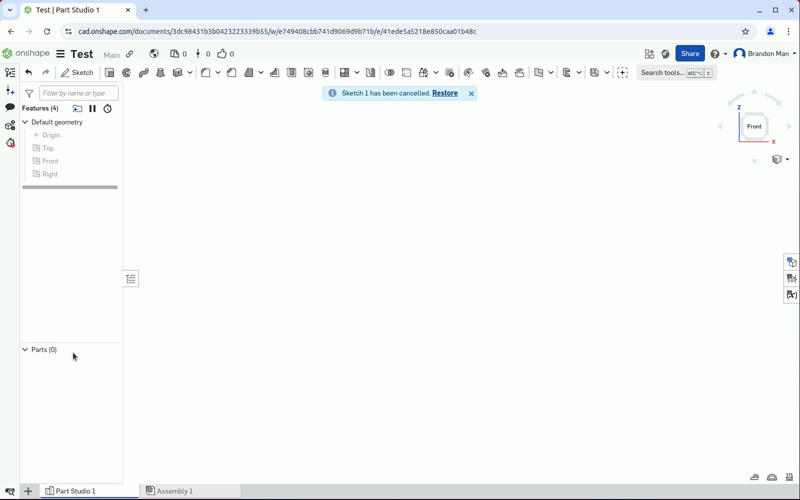
key_up(shift)
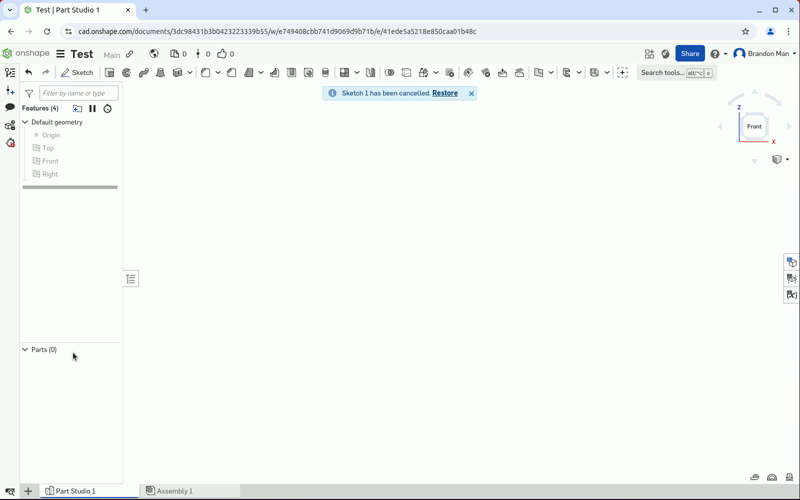
mouse_move(73, 352)
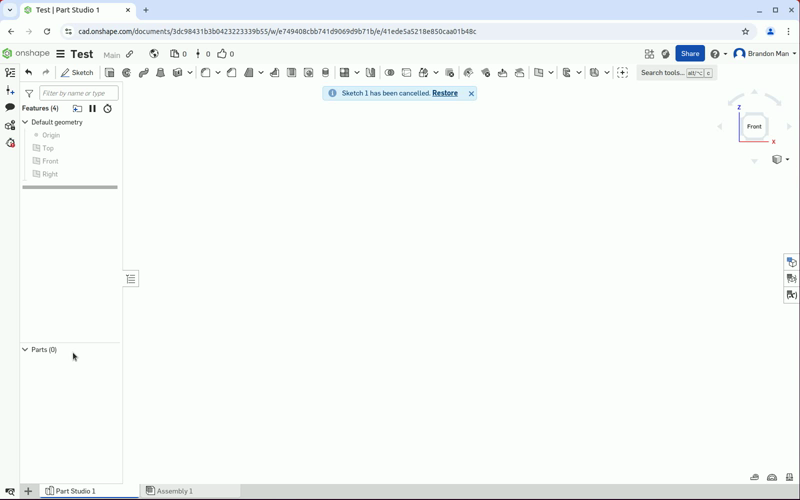
key(shift+y)
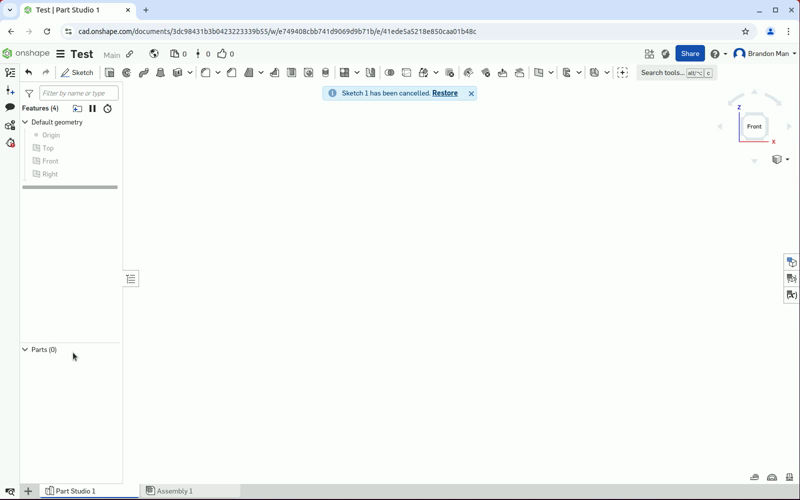
key(shift+s)
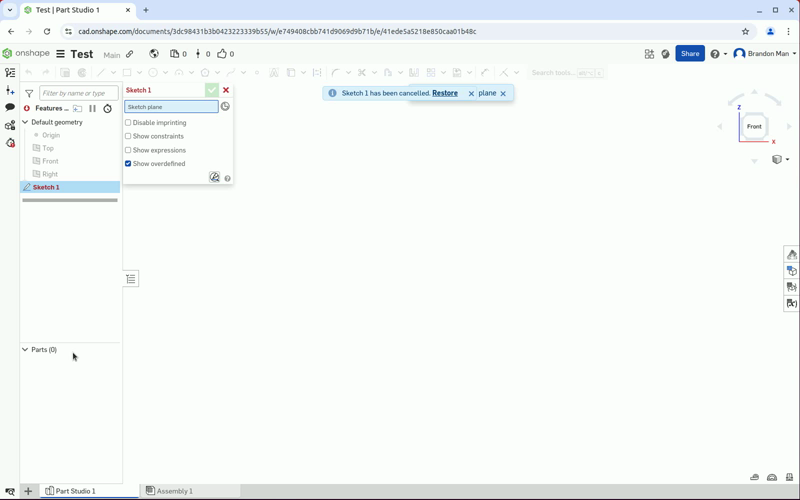
mouse_move(73, 163)
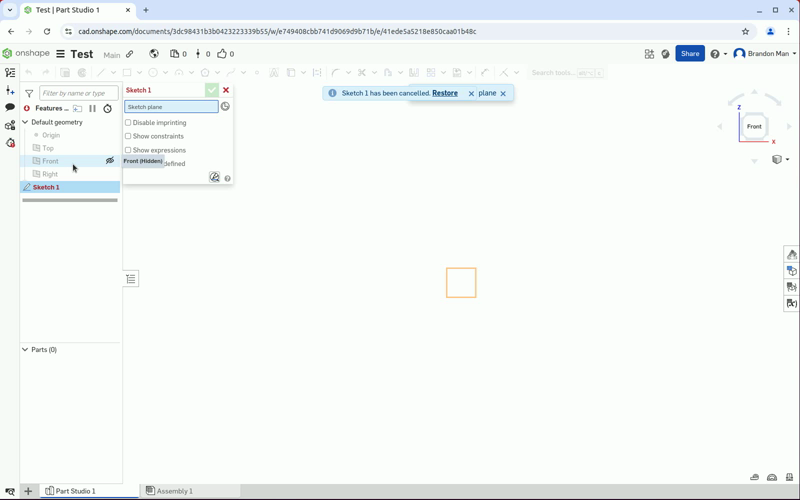
click(73, 163)
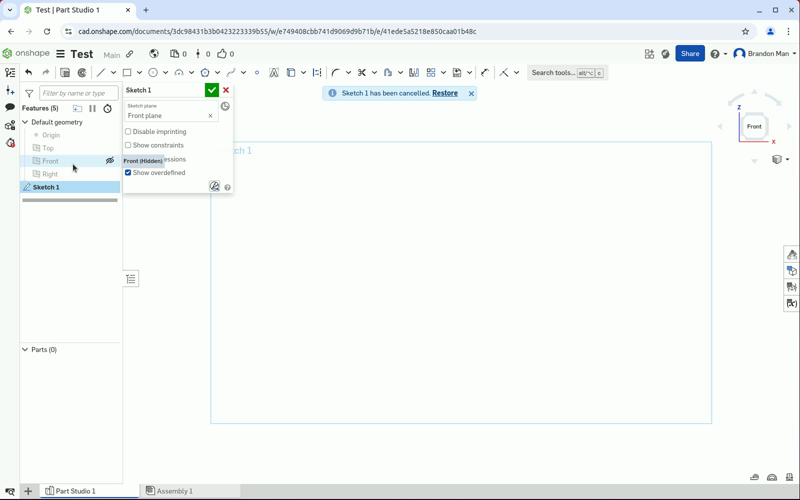
mouse_move(73, 352)
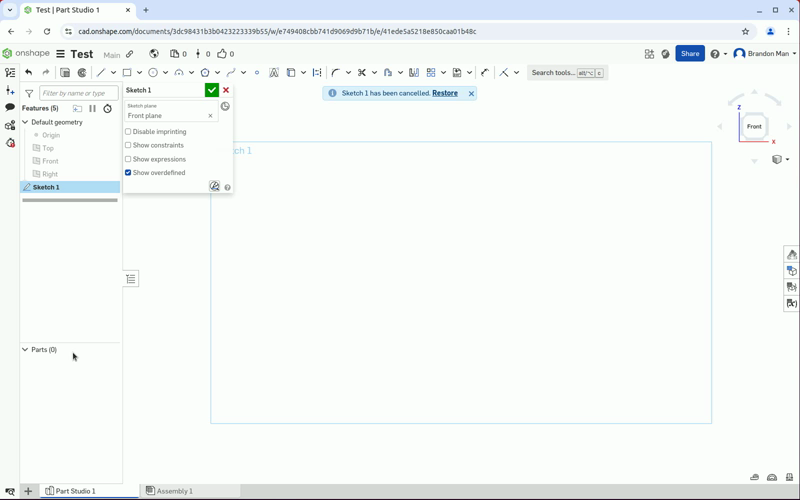
key(y)
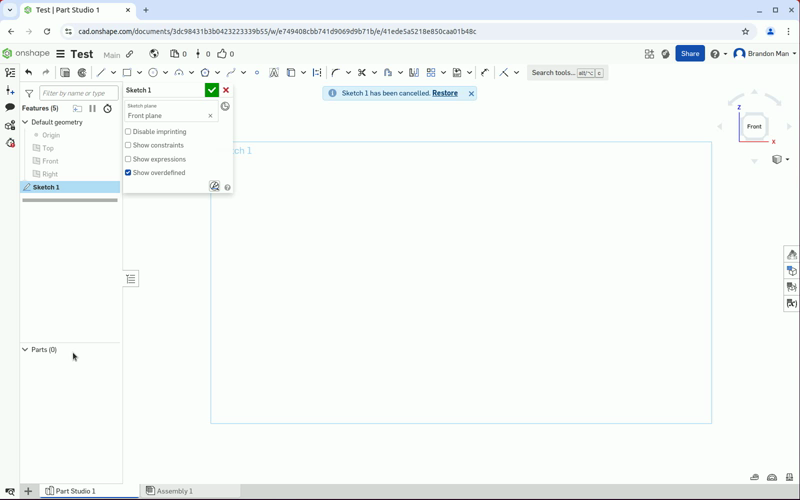
key(l)
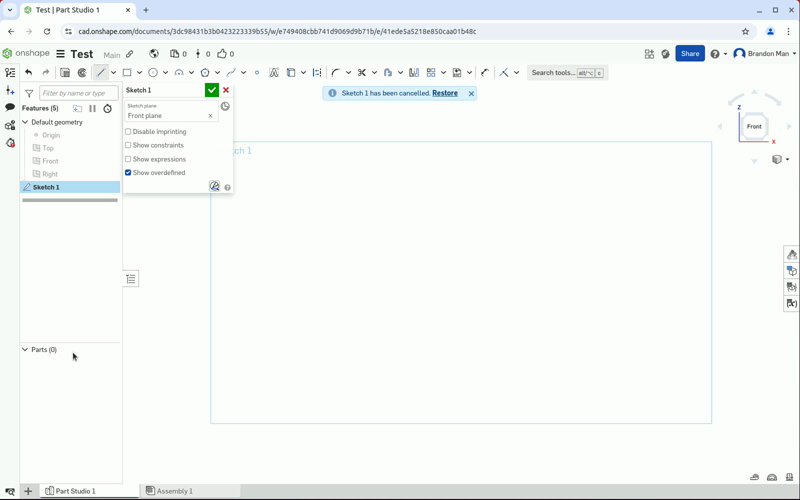
key_down(shift)
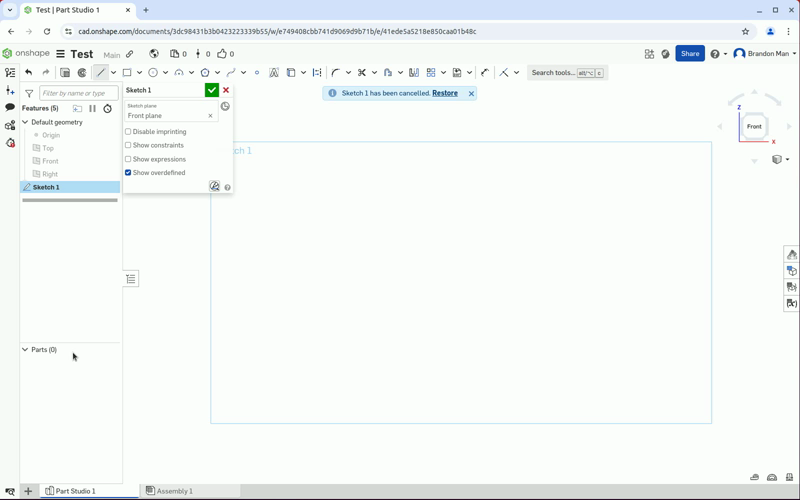
mouse_move(411, 333)
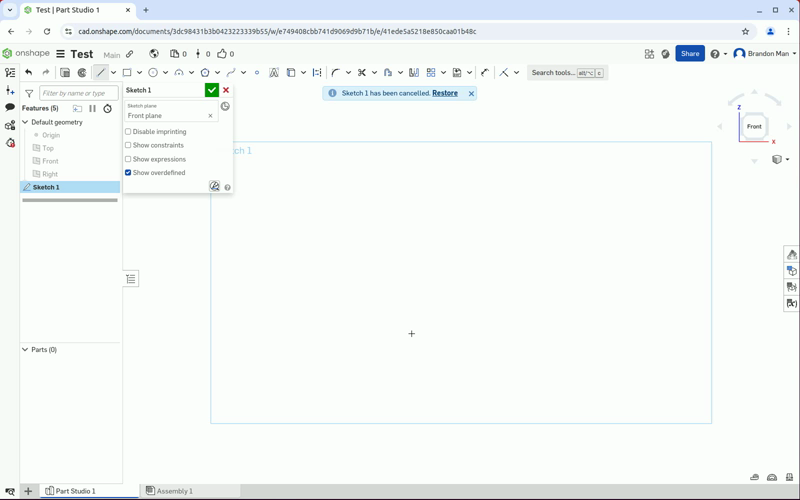
click(411, 333)
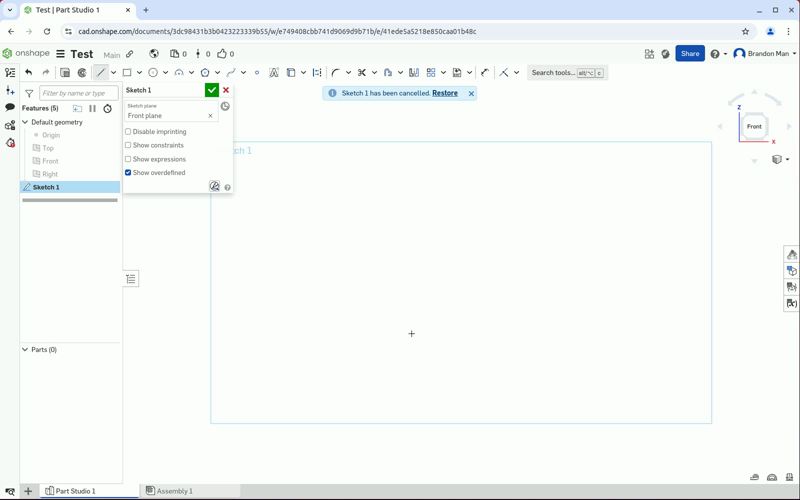
key_up(shift)
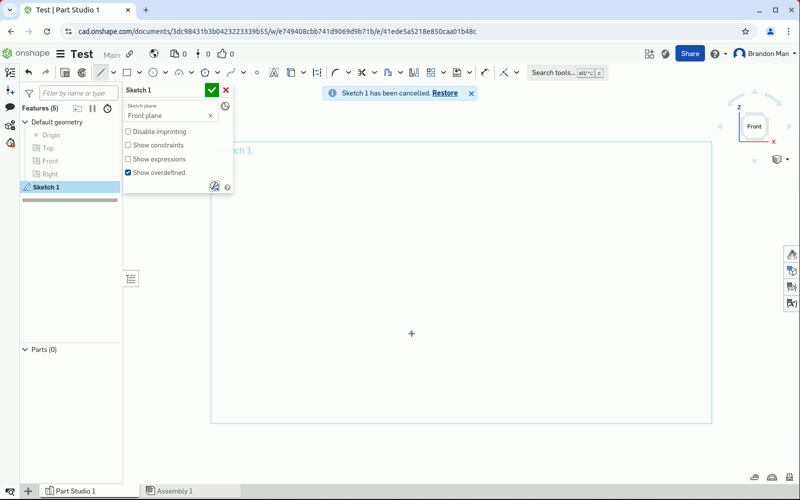
key_down(shift)
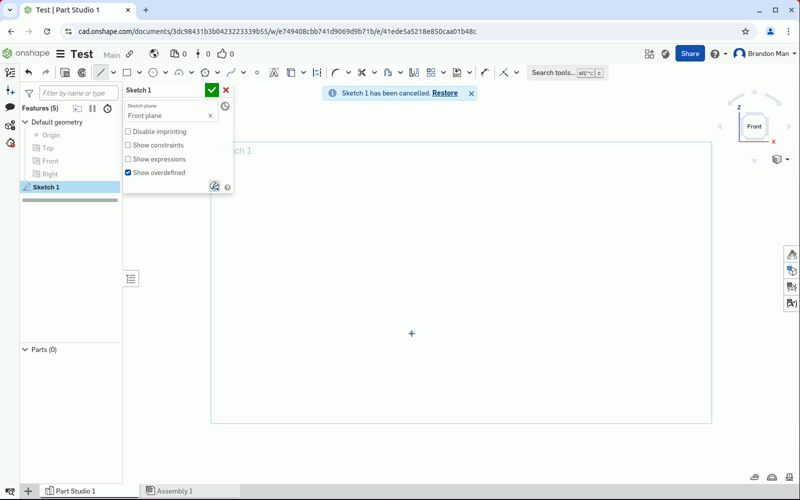
mouse_move(485, 333)
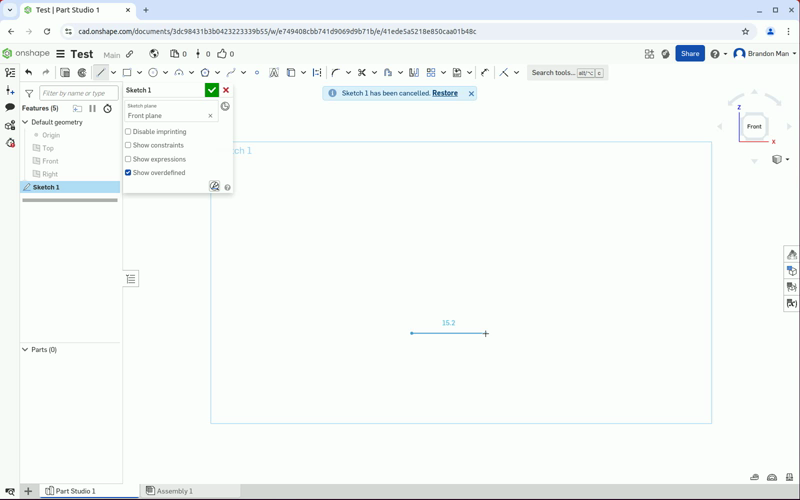
click(485, 333)
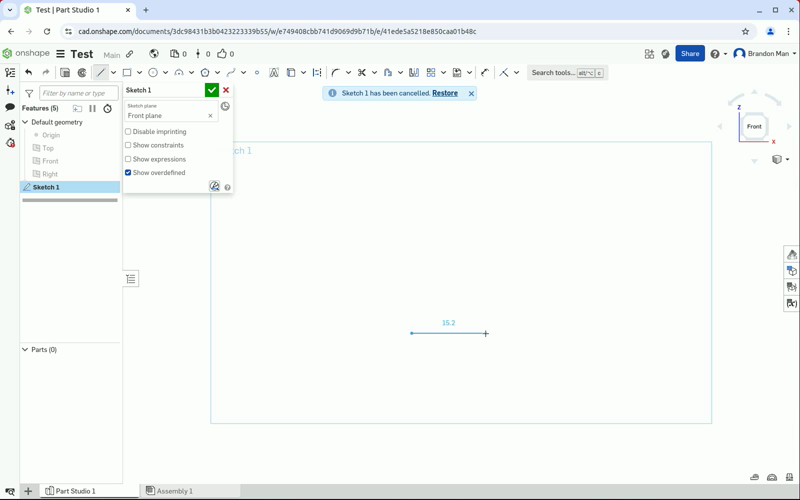
key_up(shift)
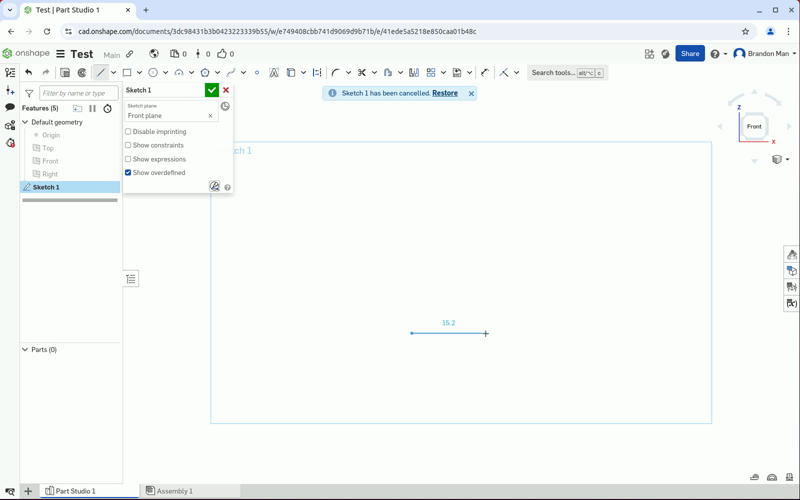
key_down(shift)
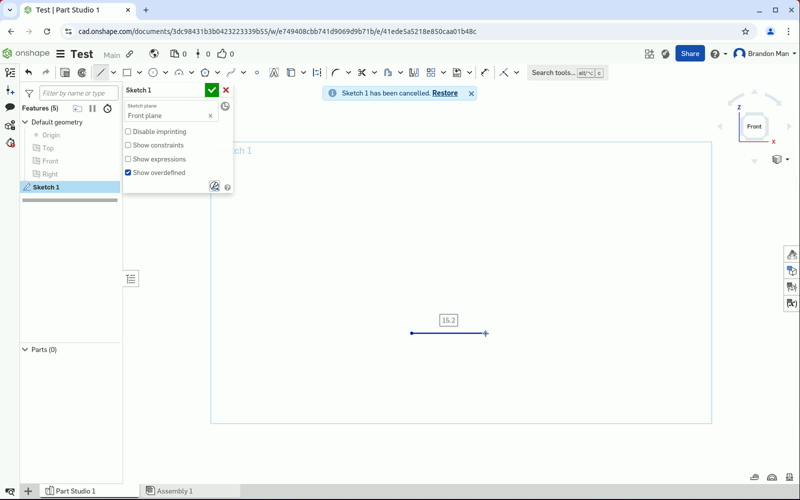
mouse_move(515, 333)
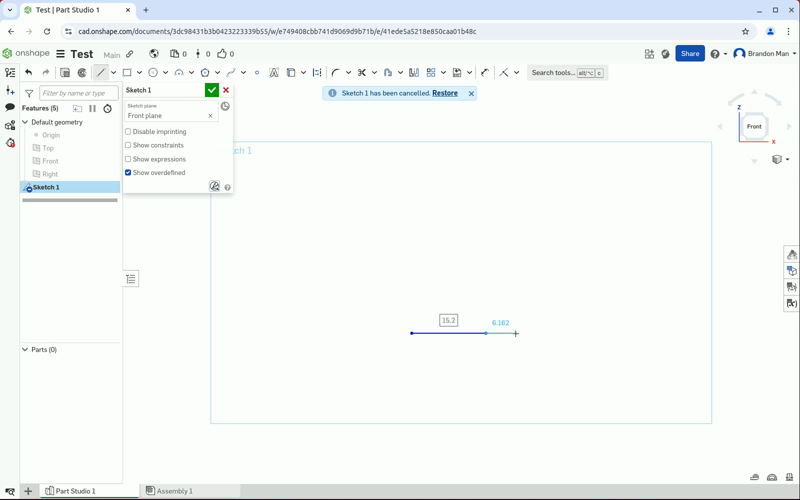
mouse_move(485, 284)
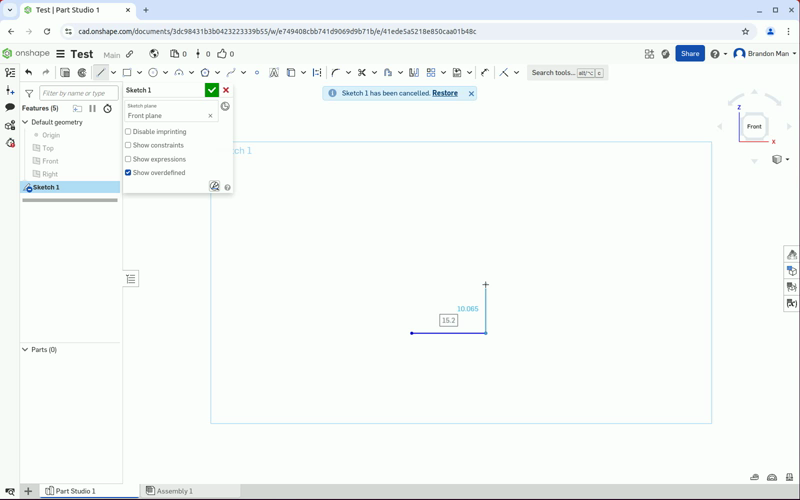
click(485, 284)
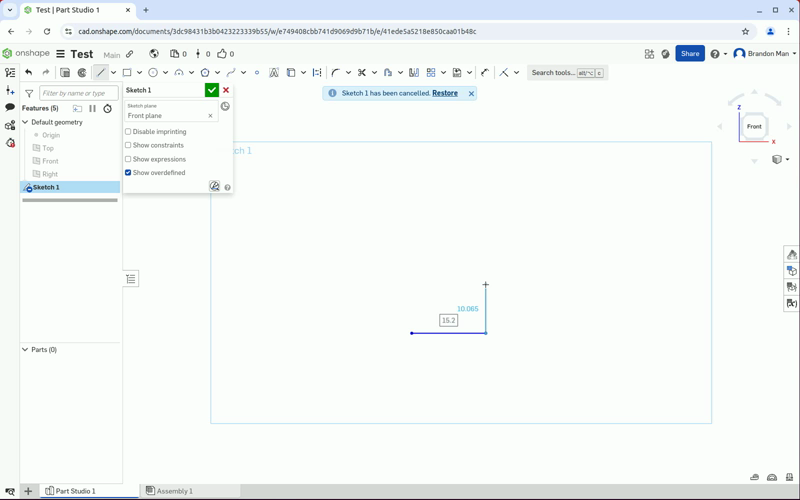
key_up(shift)
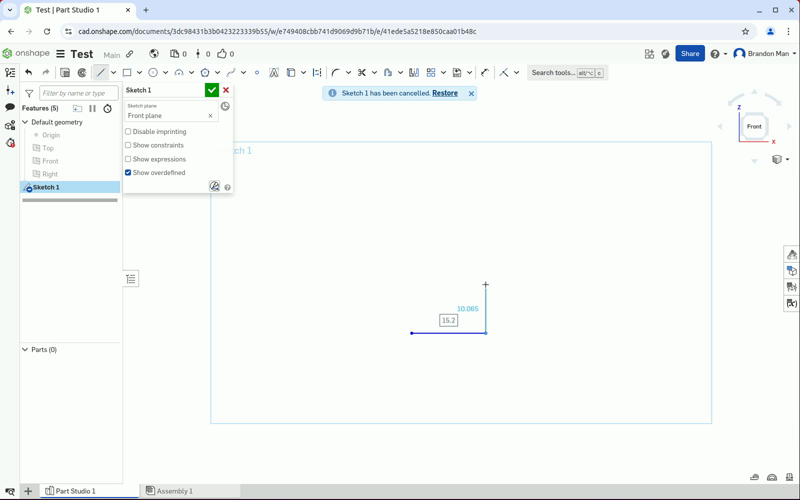
key_down(shift)
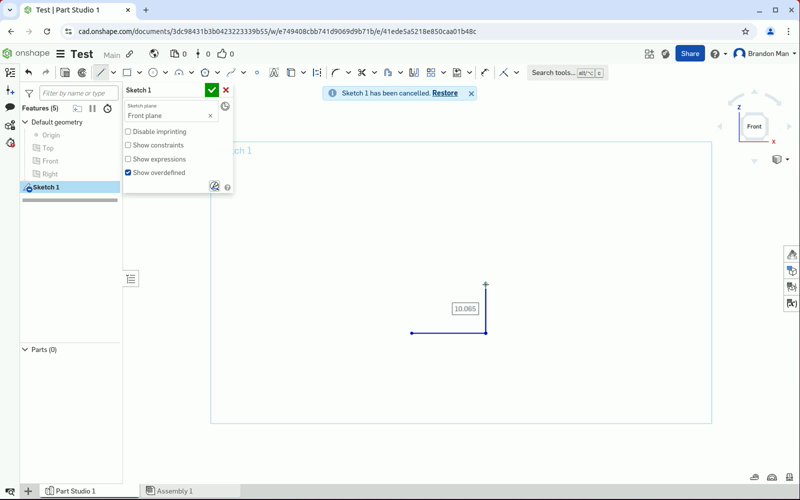
mouse_move(411, 284)
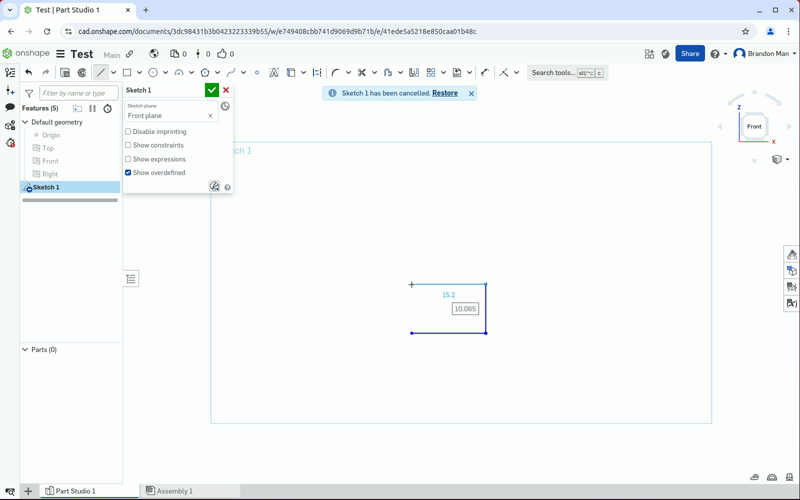
click(411, 284)
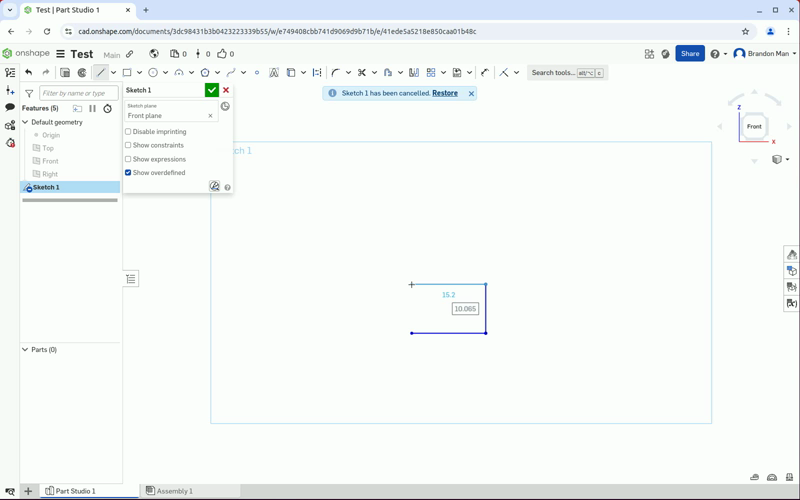
key_up(shift)
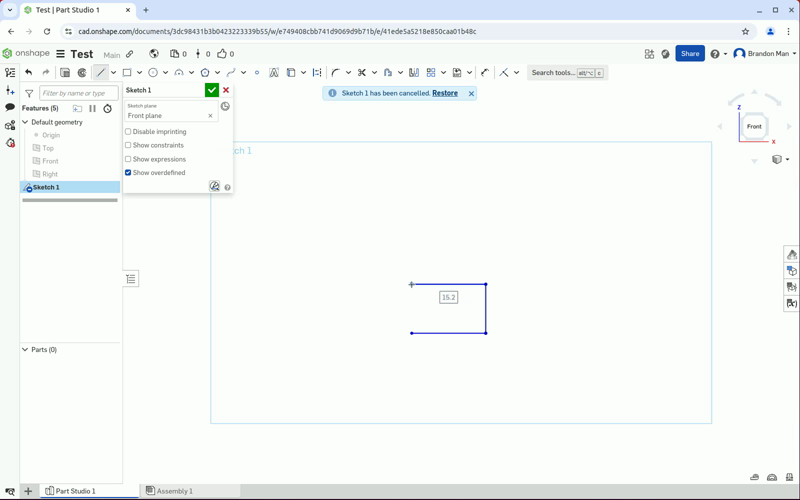
mouse_move(441, 284)
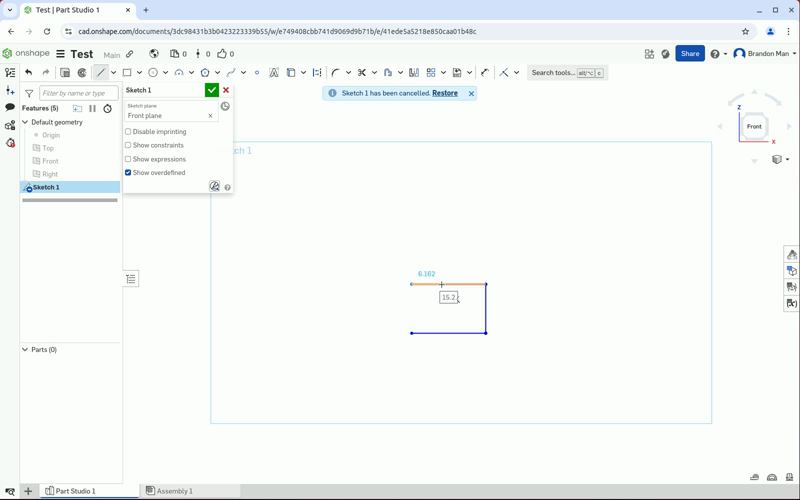
key_down(shift)
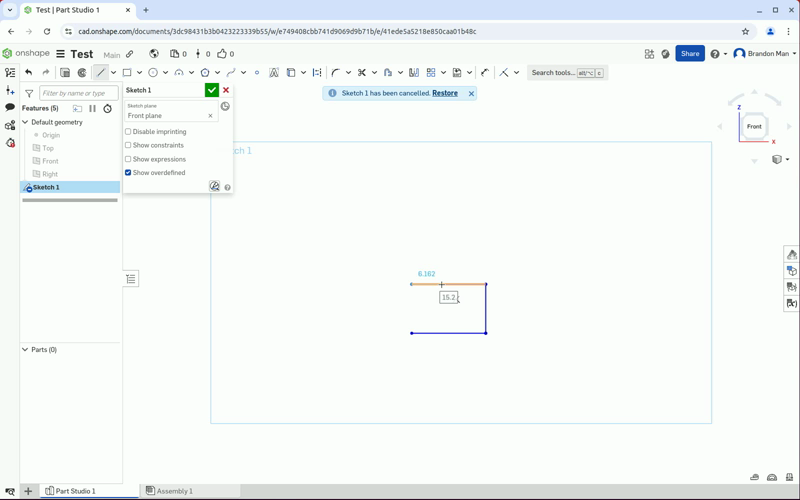
mouse_move(411, 333)
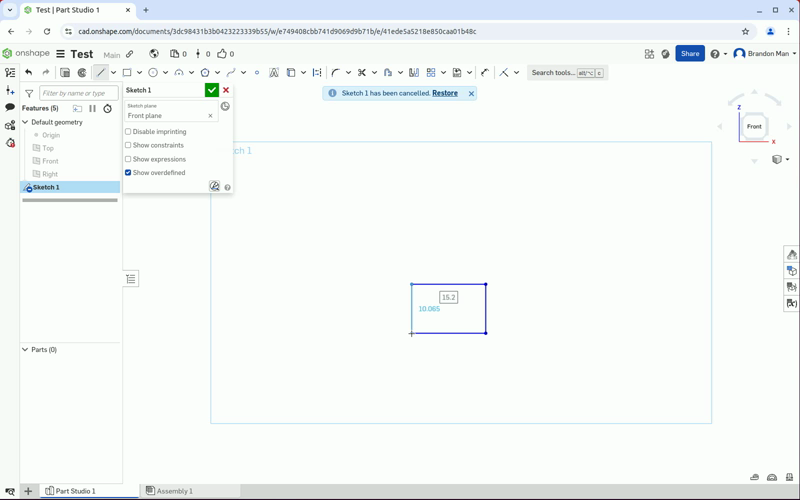
key_up(shift)
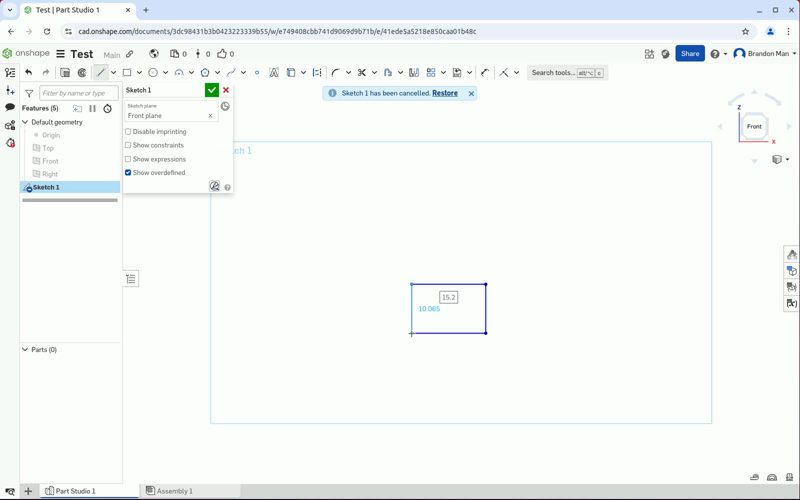
click(411, 333)
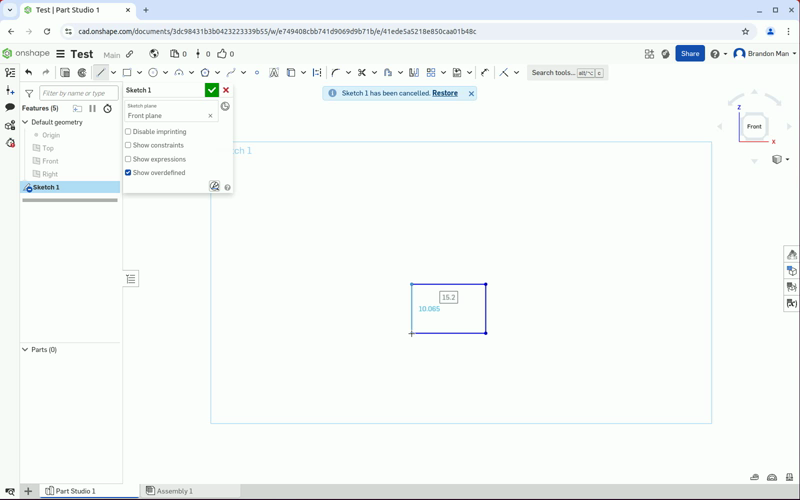
key(esc)
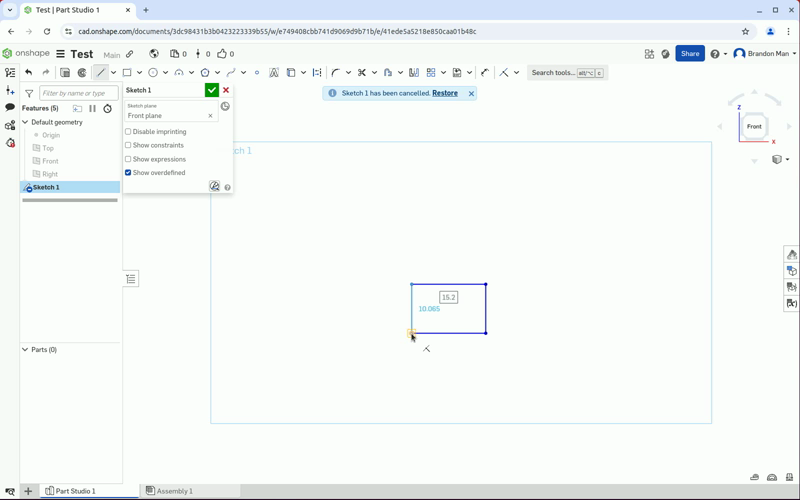
mouse_move(462, 325)
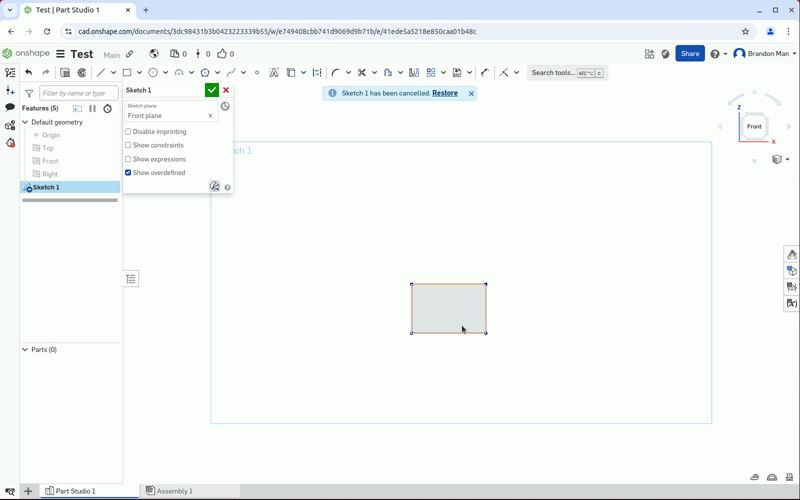
click(462, 325)
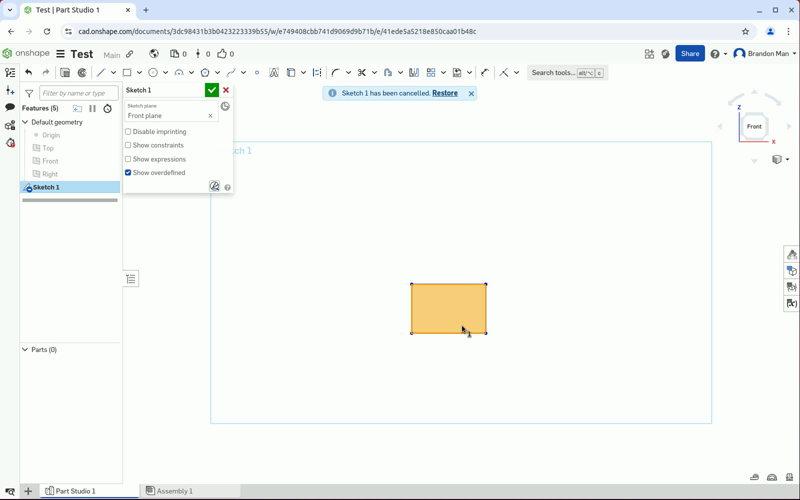
mouse_move(73, 352)
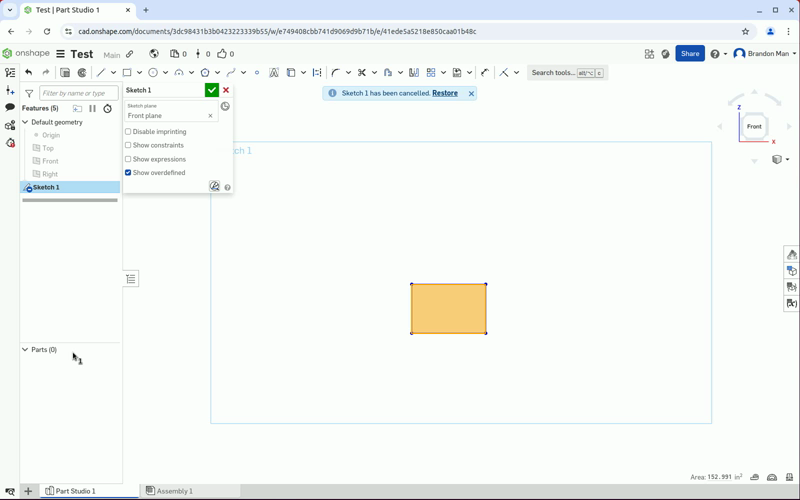
key(shift+y)
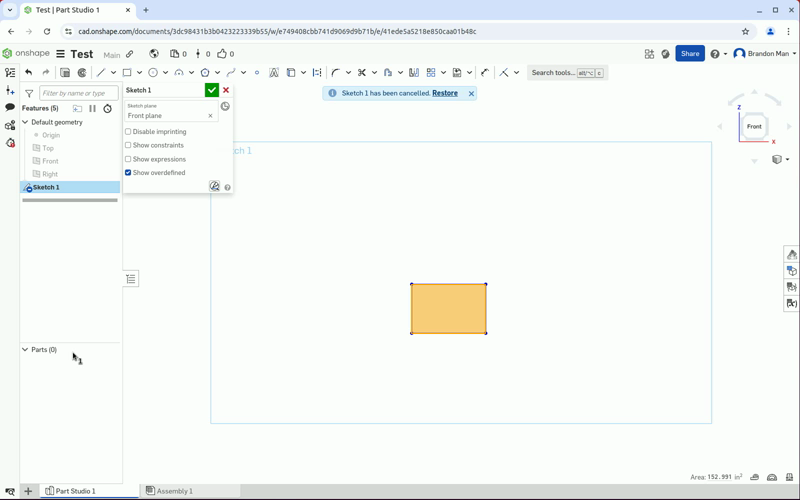
key(shift+e)
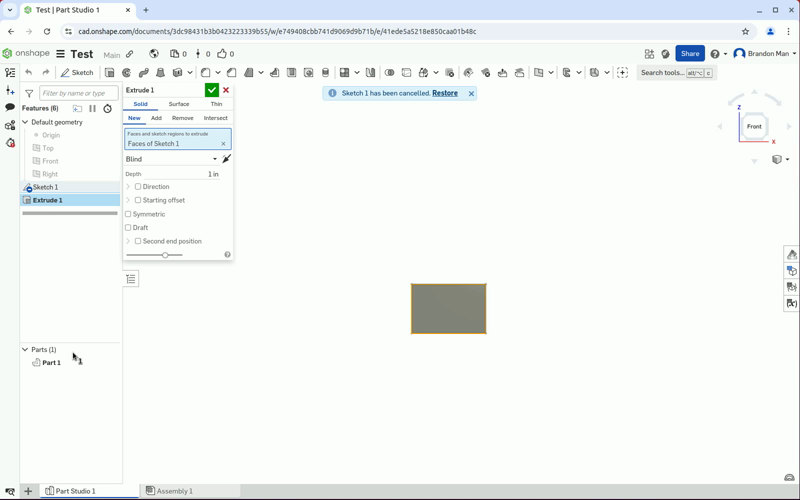
mouse_move(143, 106)
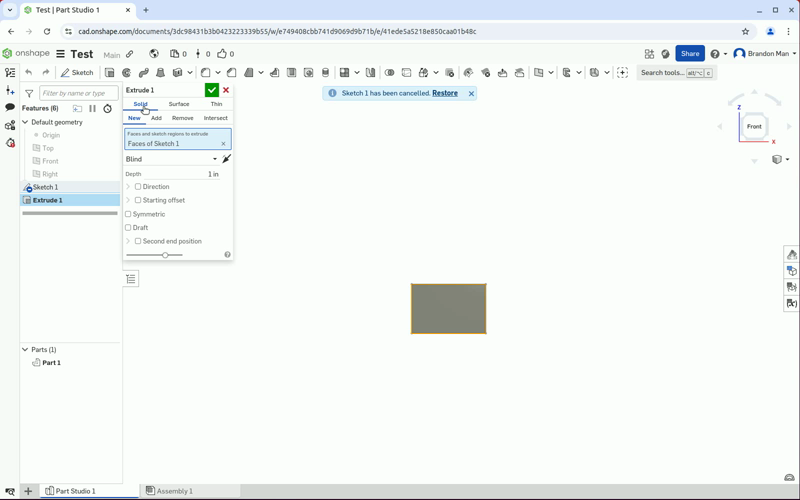
click(143, 106)
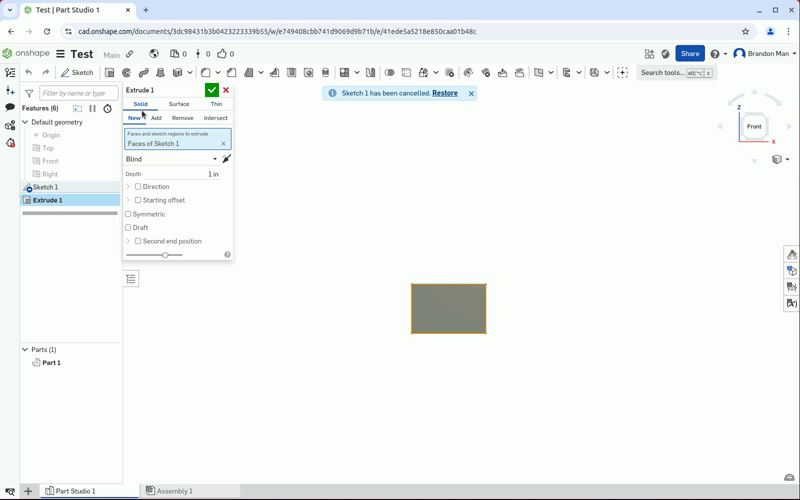
mouse_move(137, 120)
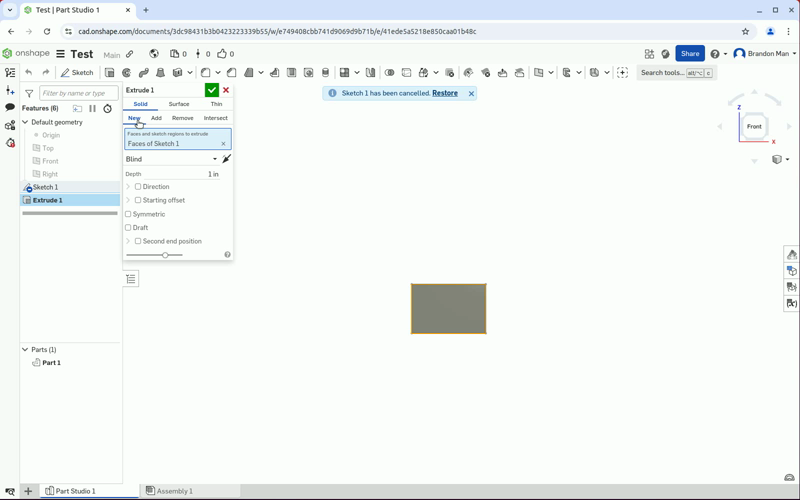
click(137, 120)
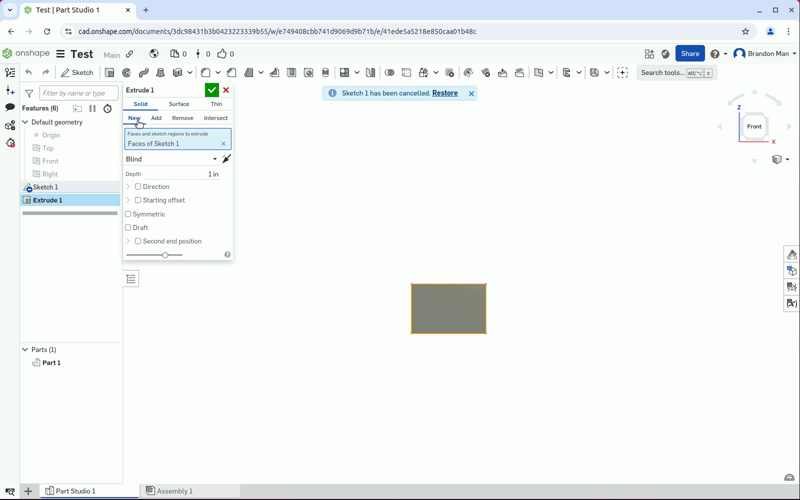
key(tab, 4)
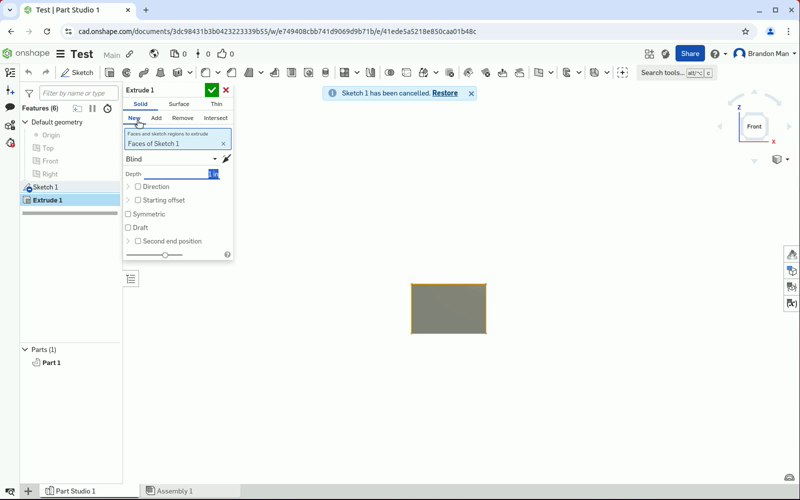
text(5.055)
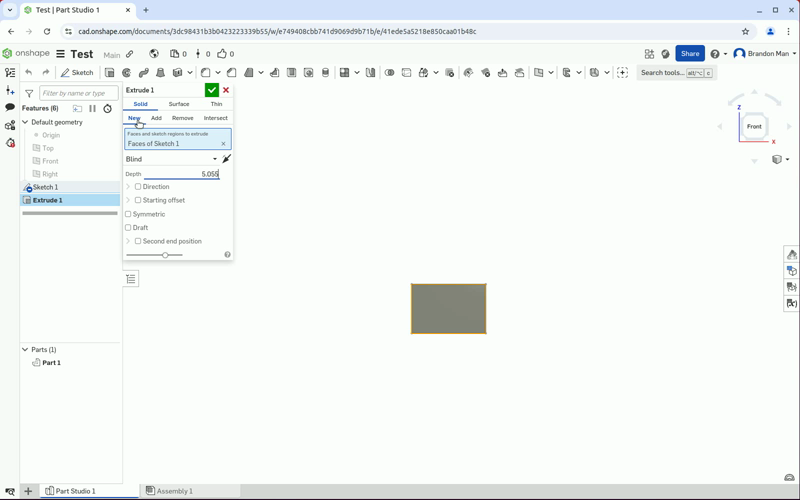
key(enter)
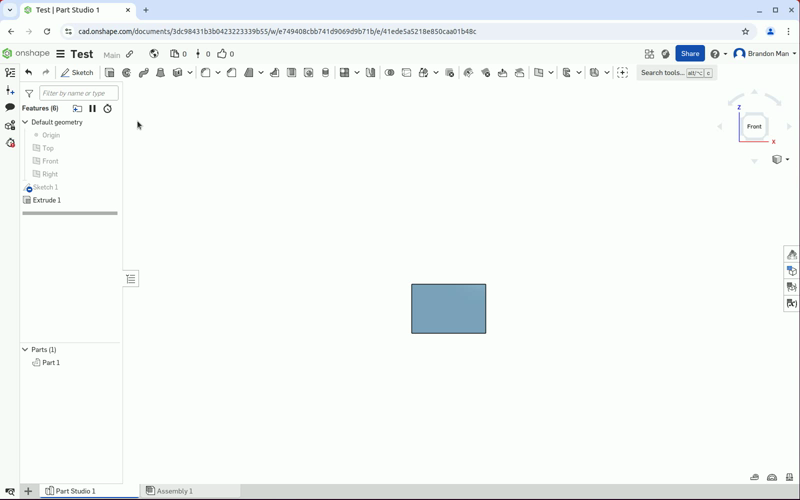
key(shift+h)
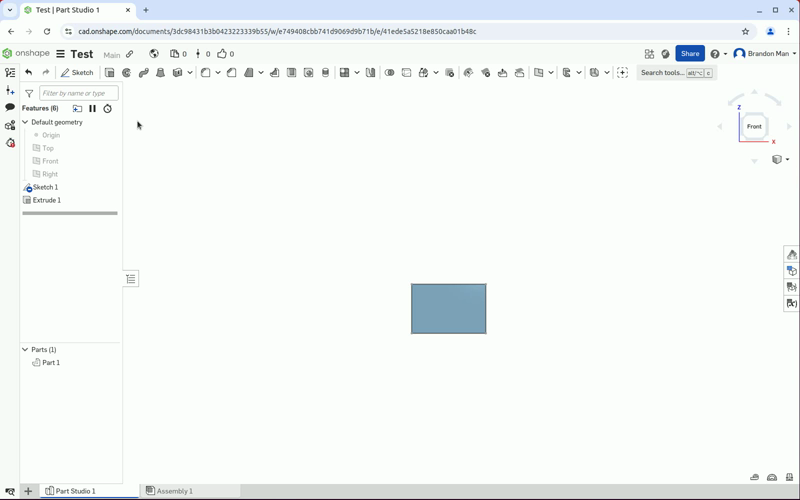
key(shift+h)
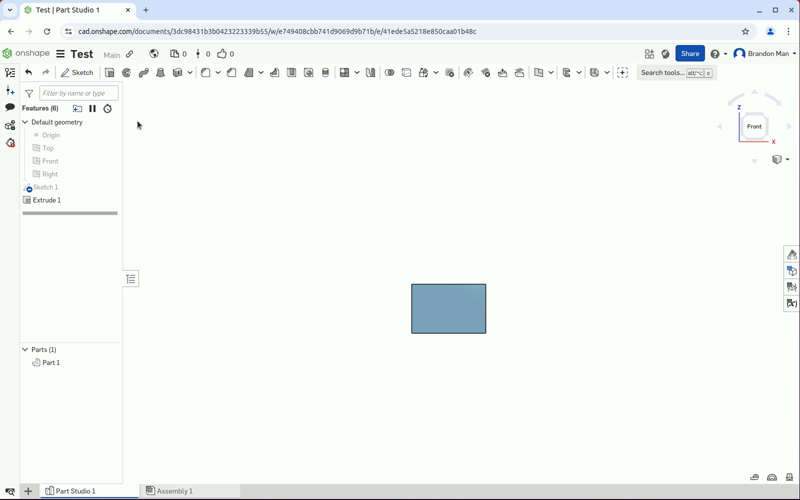
mouse_move(73, 189)
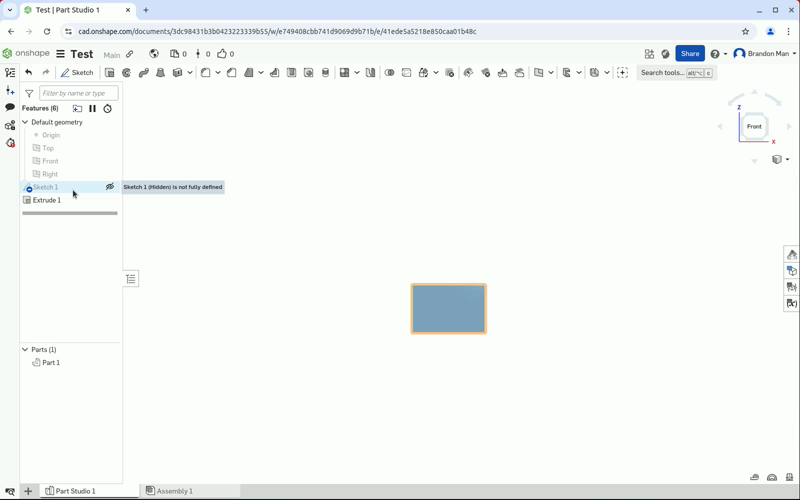
click(73, 189)
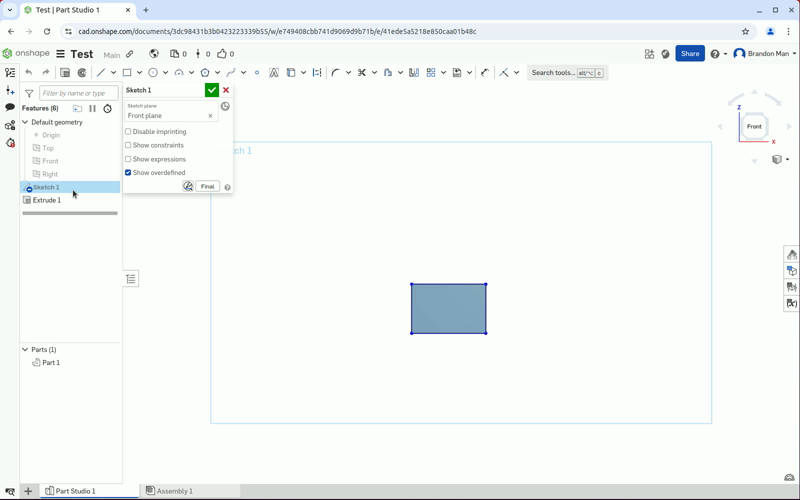
mouse_move(229, 92)
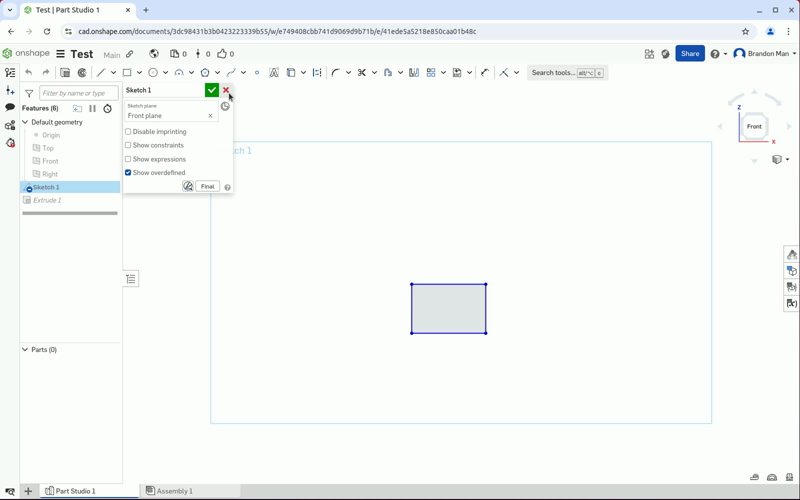
click(229, 92)
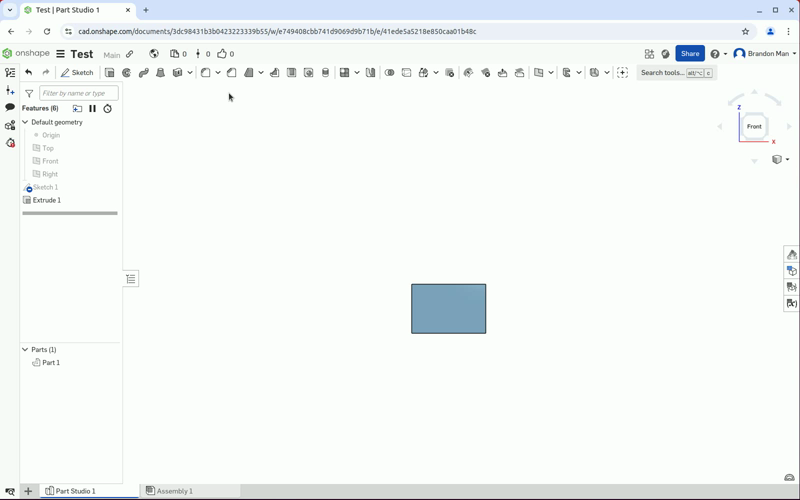
mouse_move(541, 75)
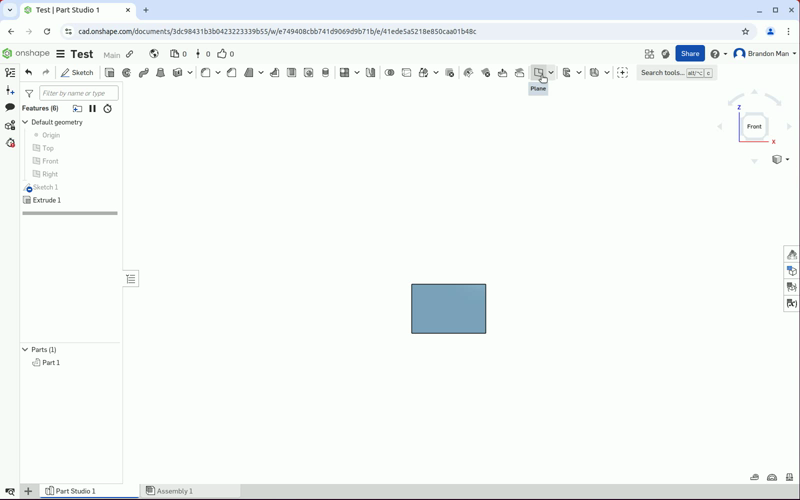
click(541, 75)
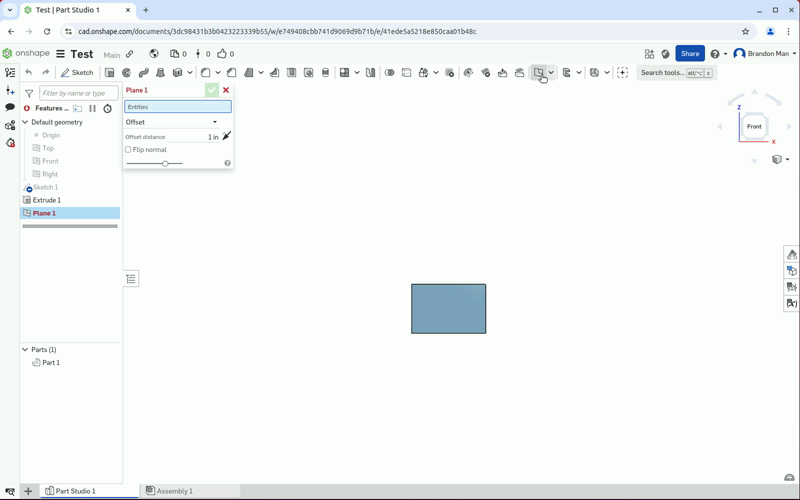
mouse_move(73, 163)
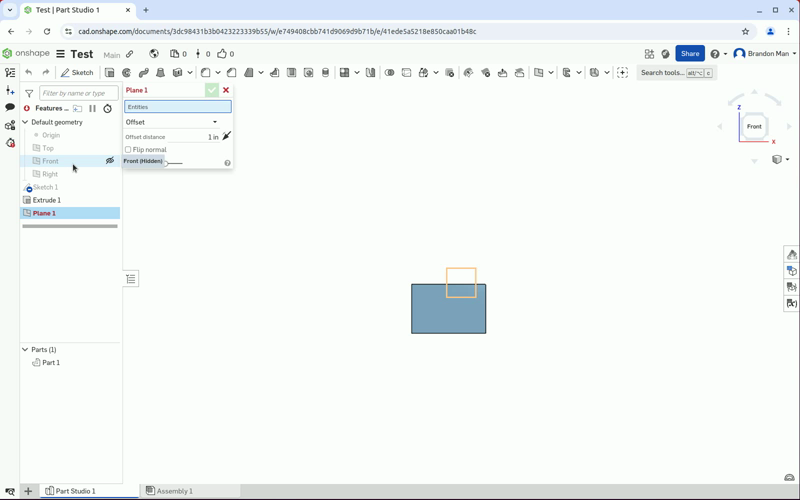
click(73, 163)
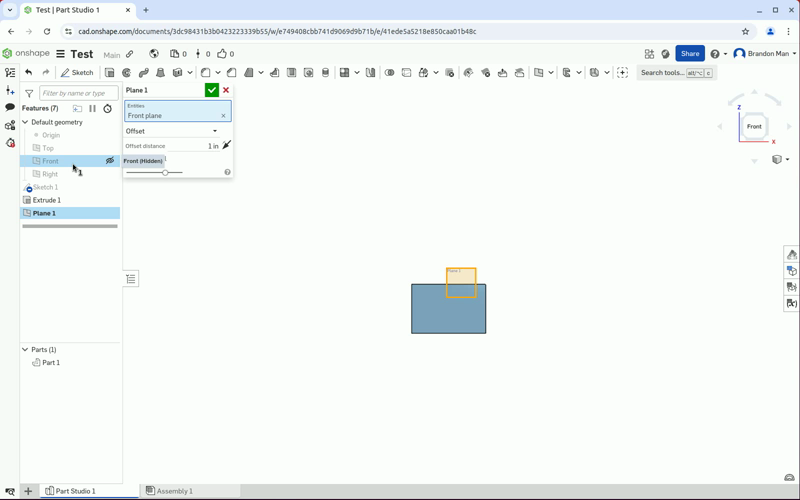
key(tab, 2)
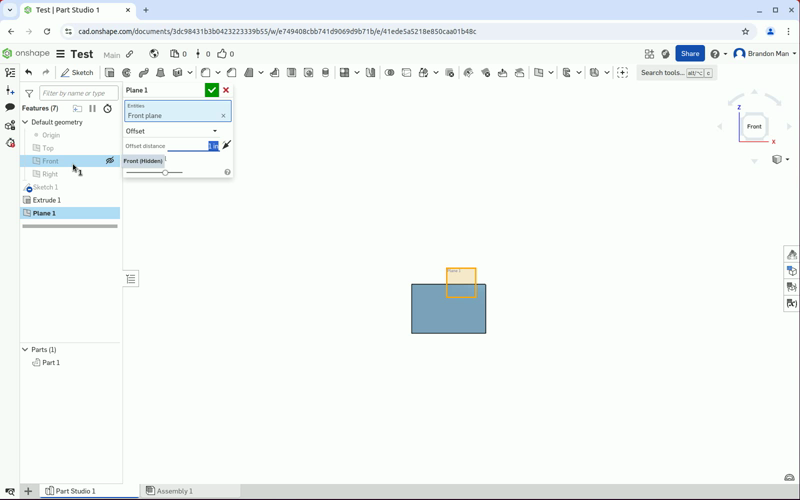
text(5.053)
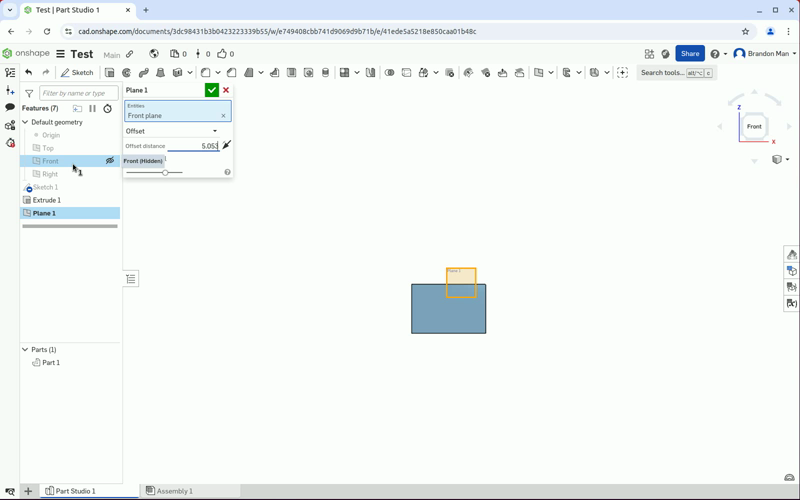
key(enter, 2)
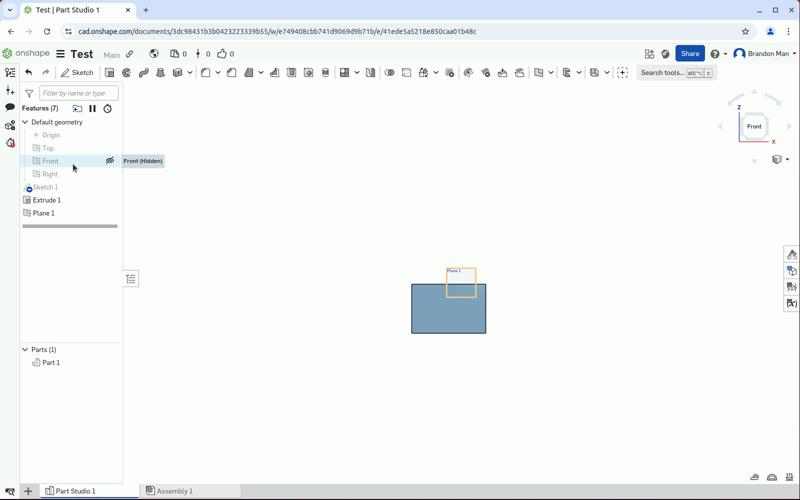
key(shift+s)
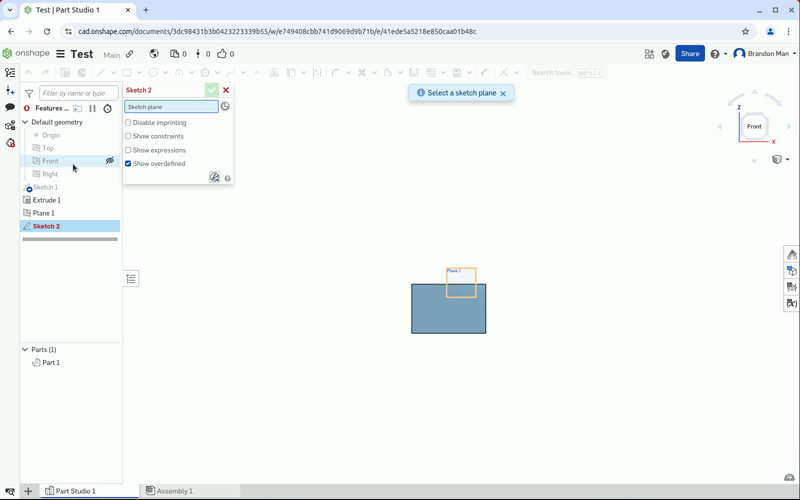
mouse_move(73, 215)
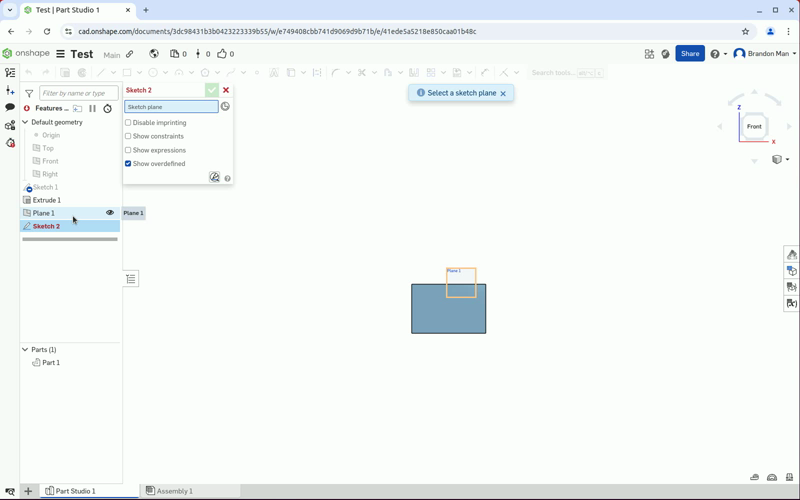
click(73, 215)
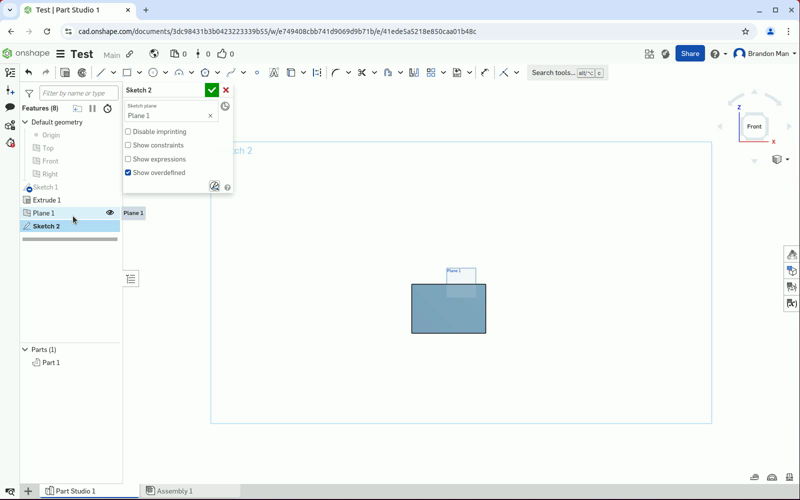
mouse_move(73, 352)
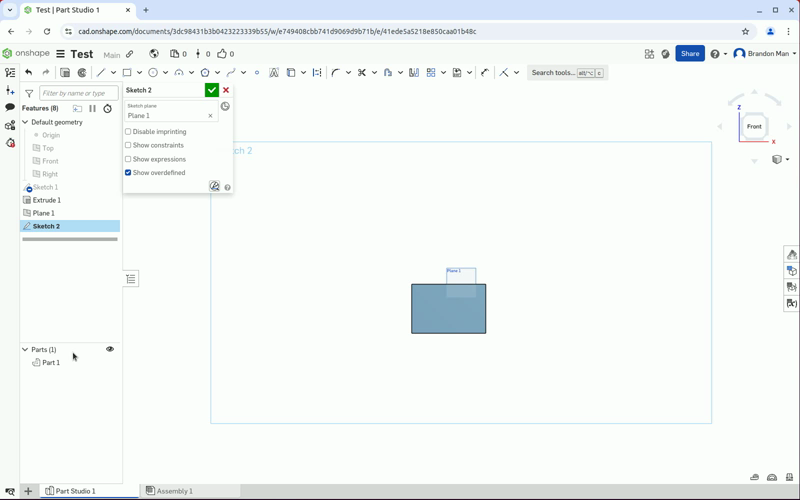
key(y)
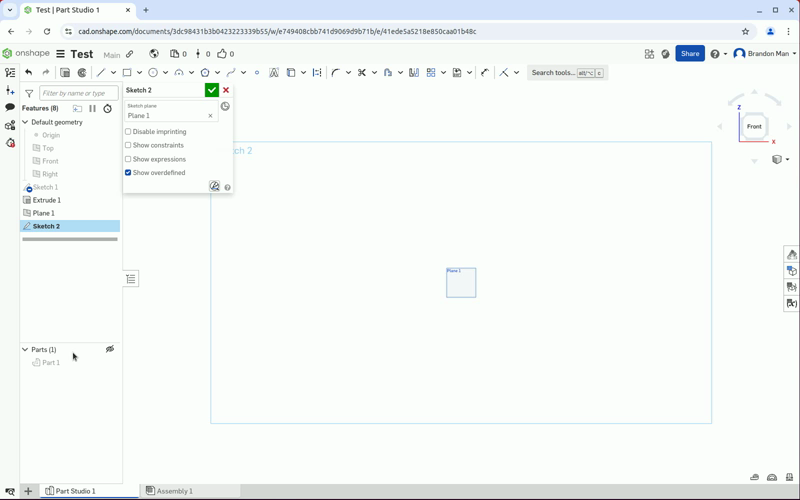
key(l)
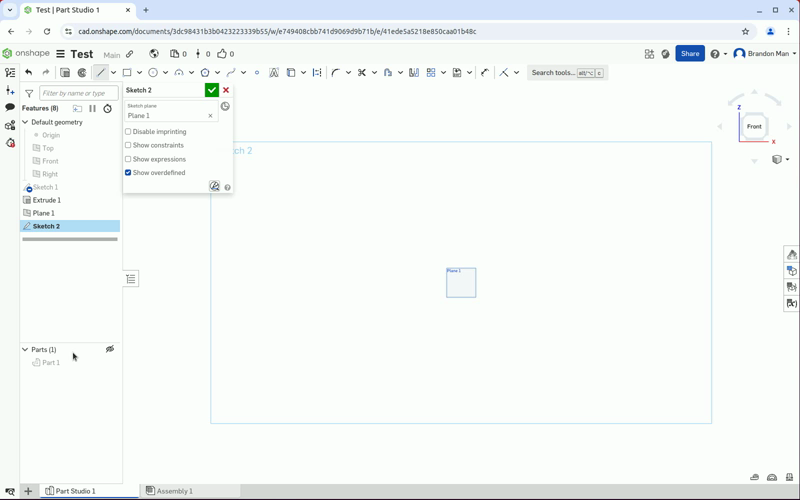
key_down(shift)
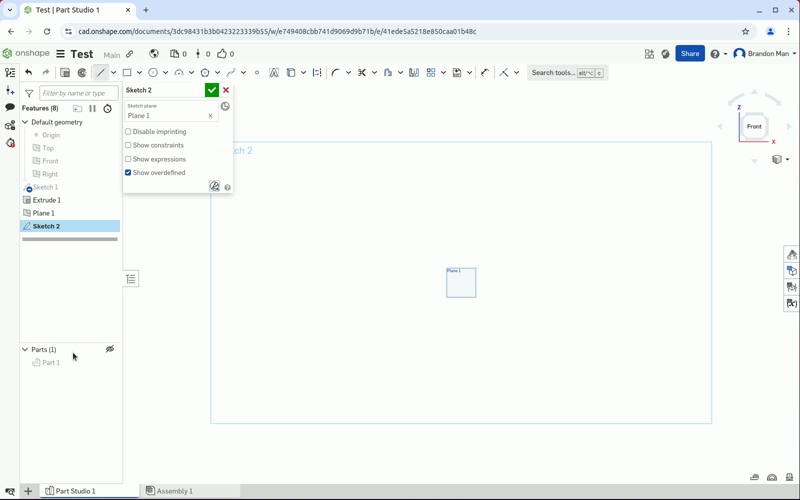
mouse_move(424, 320)
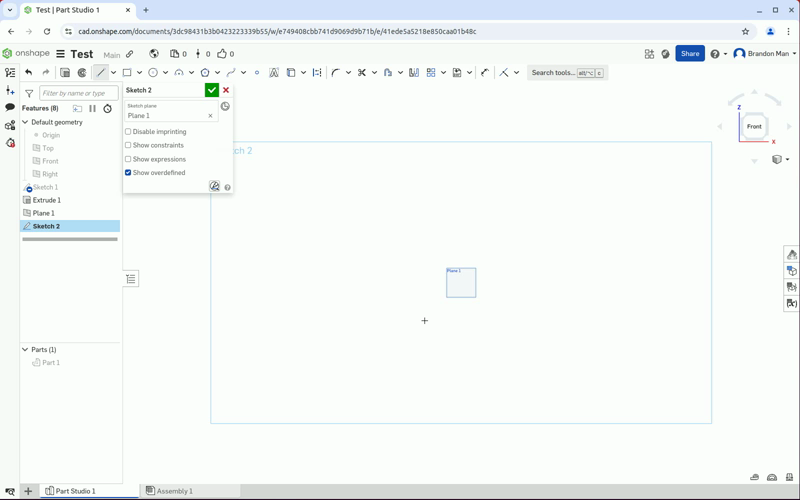
click(424, 320)
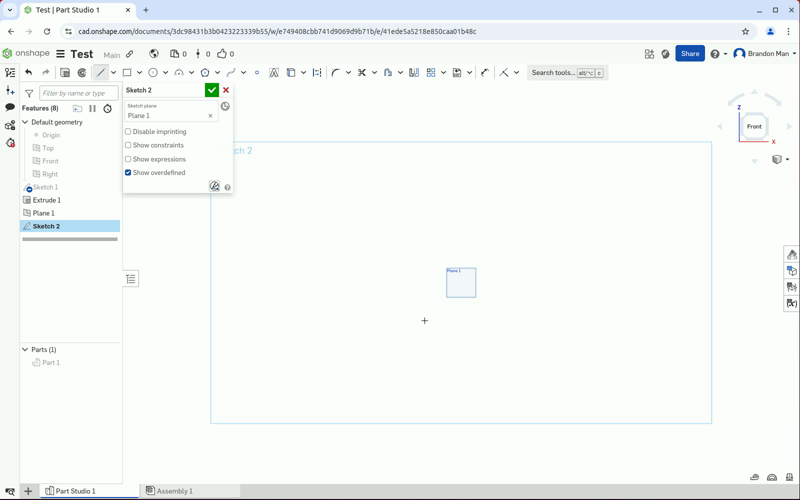
key_up(shift)
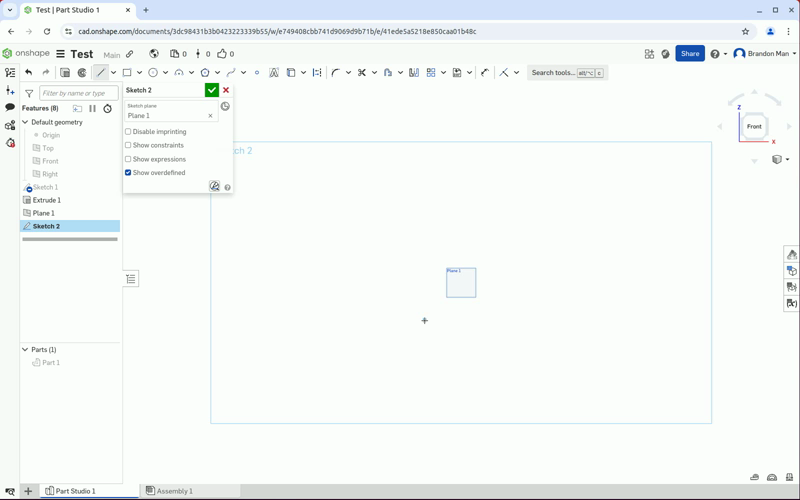
key_down(shift)
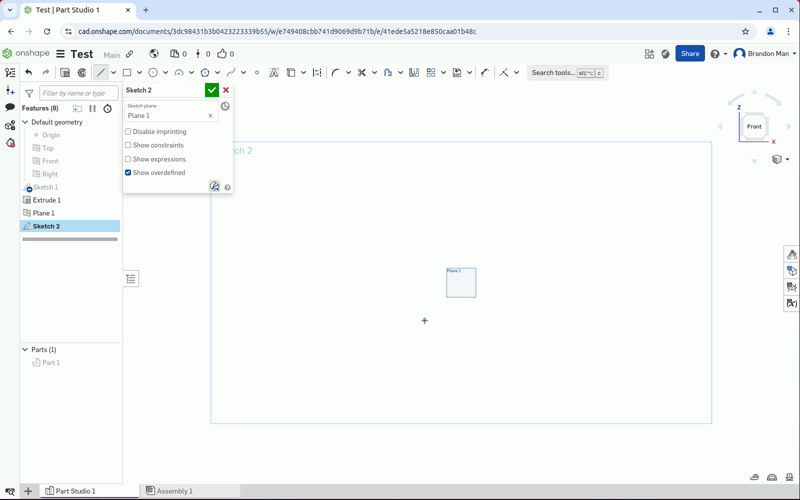
mouse_move(454, 320)
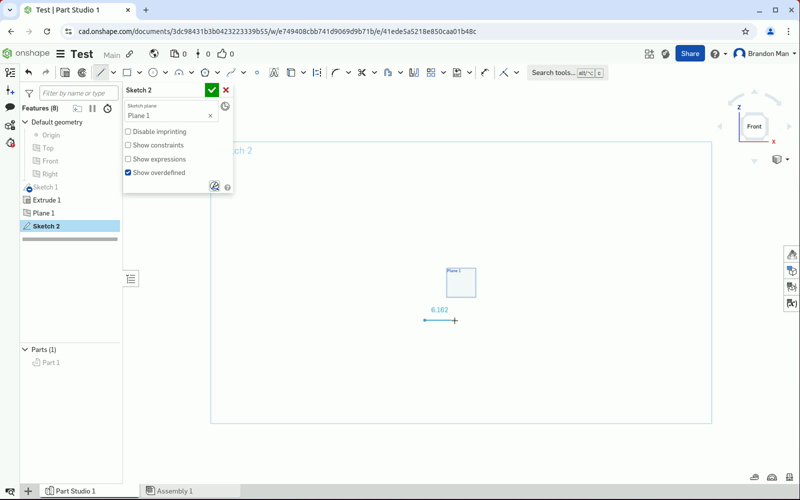
mouse_move(474, 320)
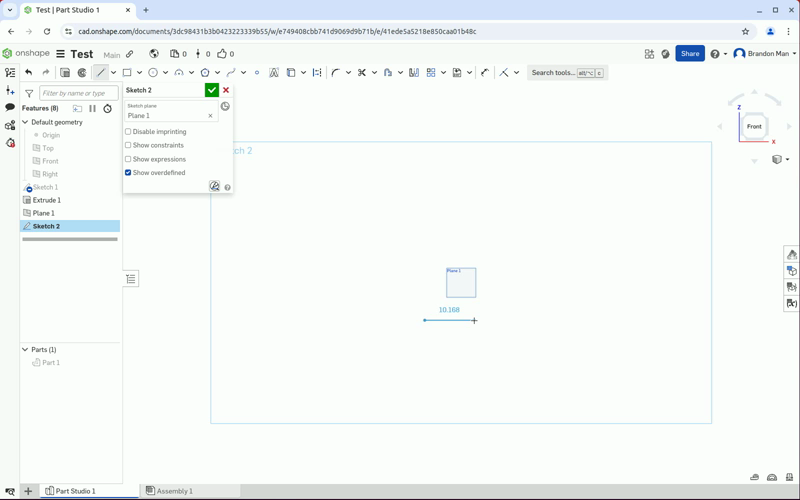
click(474, 320)
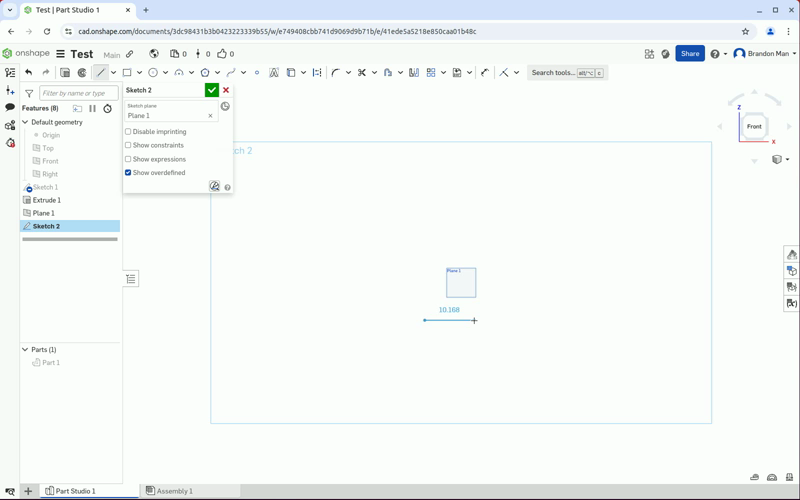
key_up(shift)
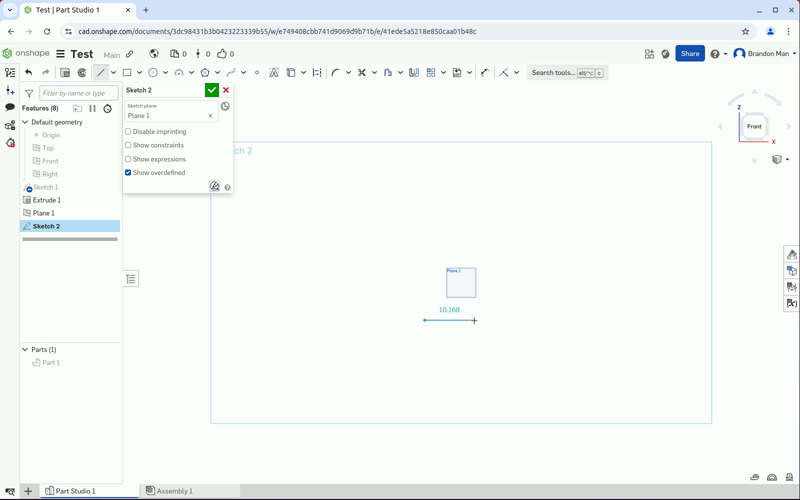
key_down(shift)
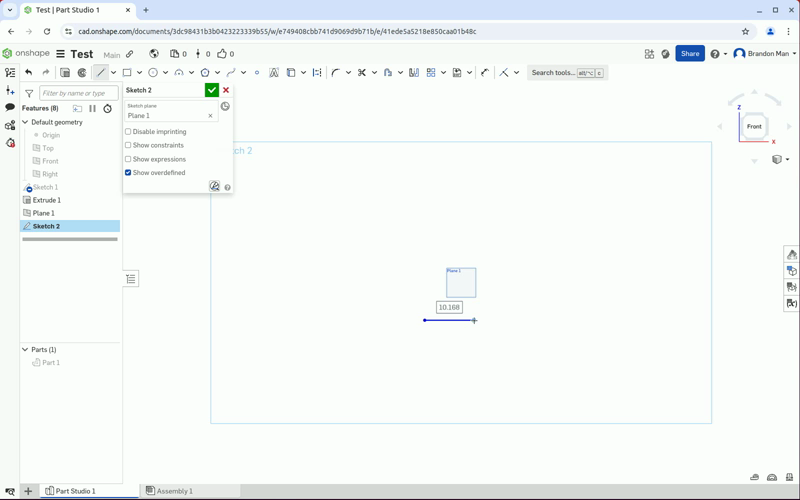
mouse_move(504, 320)
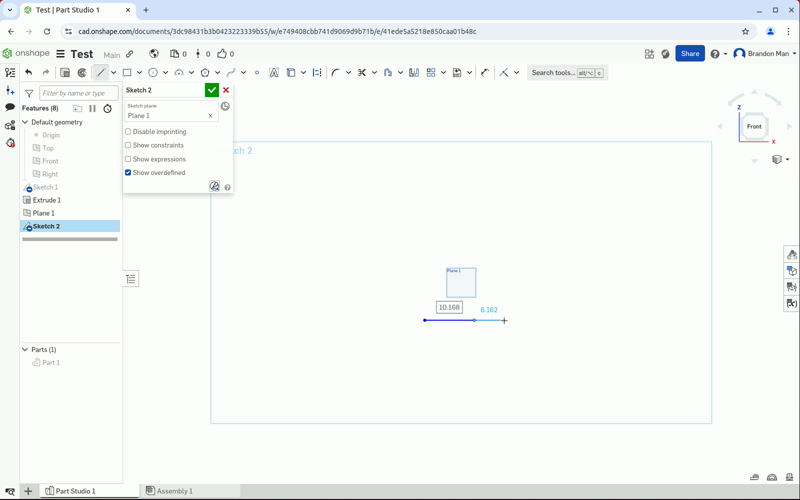
mouse_move(474, 295)
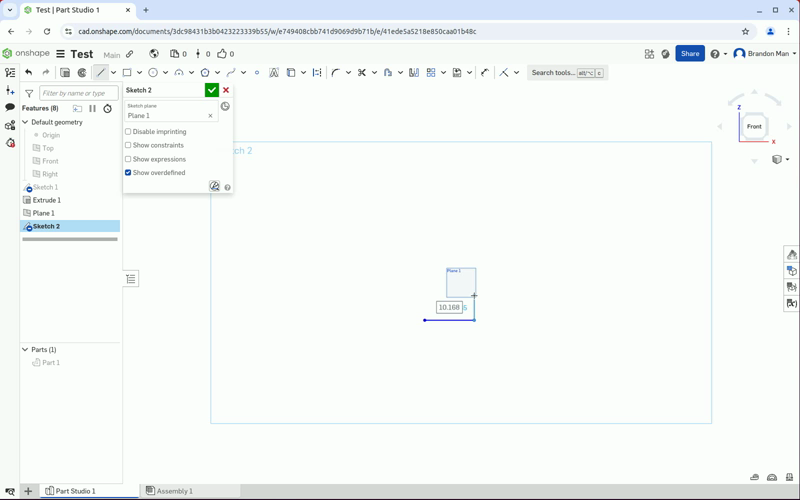
click(474, 295)
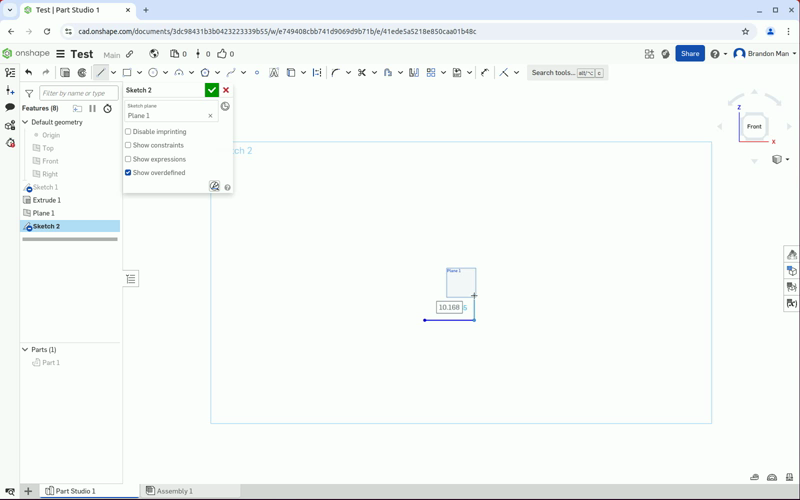
key_up(shift)
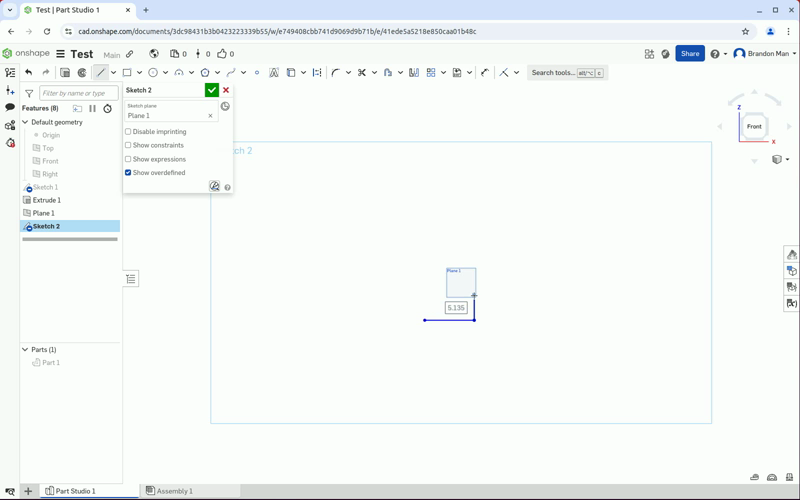
key_down(shift)
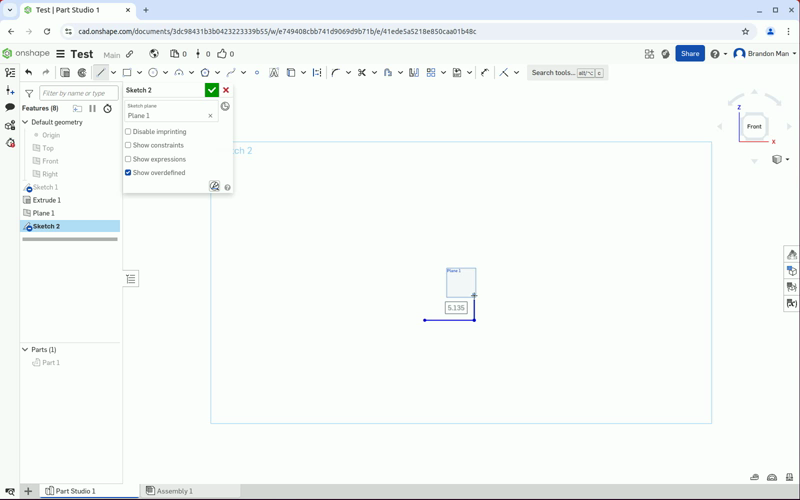
mouse_move(504, 295)
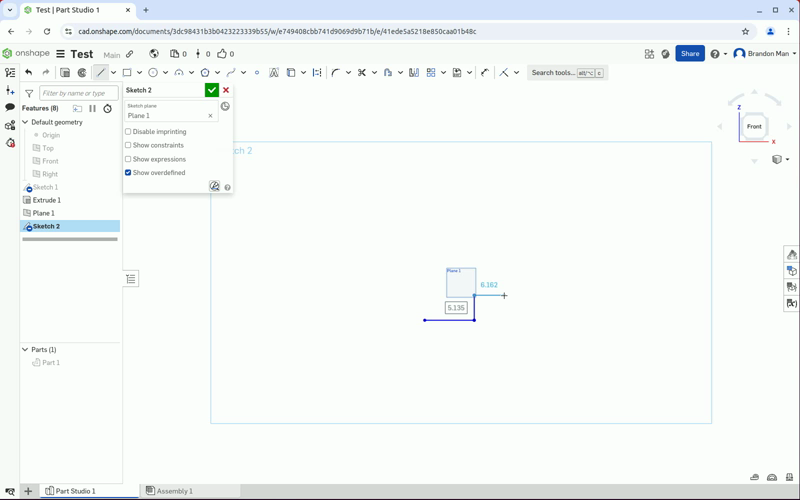
mouse_move(424, 295)
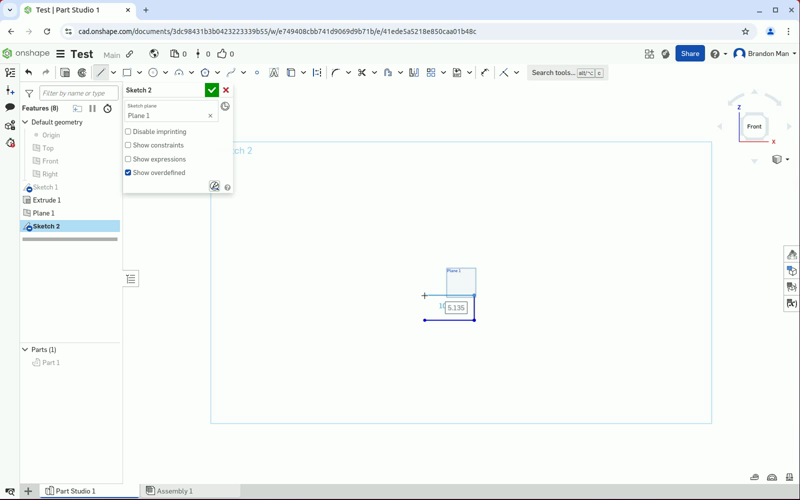
click(424, 295)
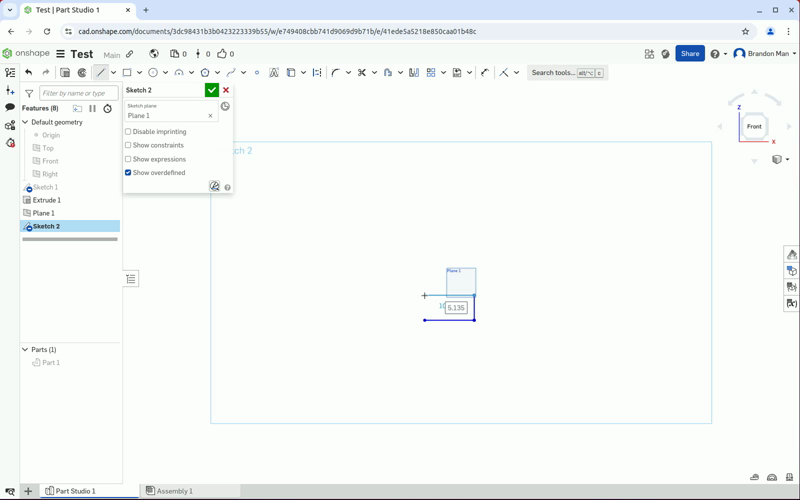
key_up(shift)
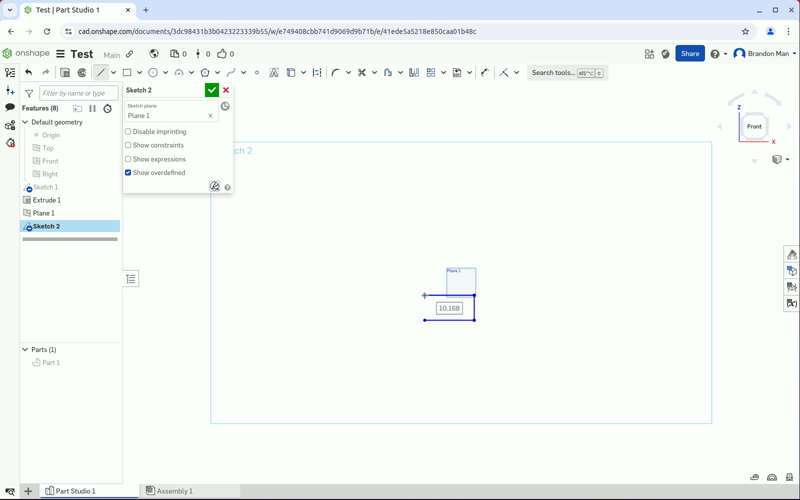
mouse_move(454, 295)
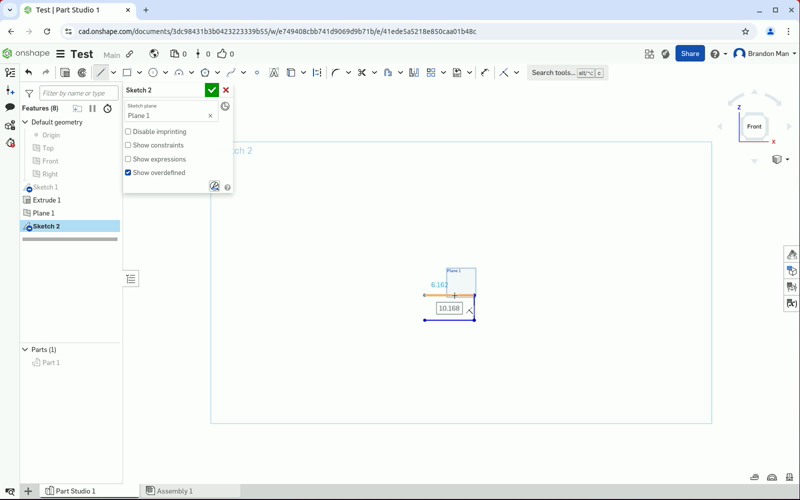
key_down(shift)
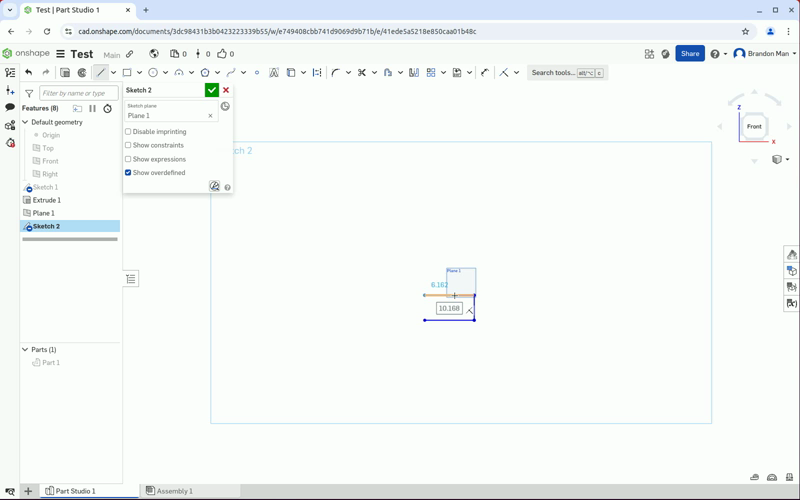
mouse_move(424, 320)
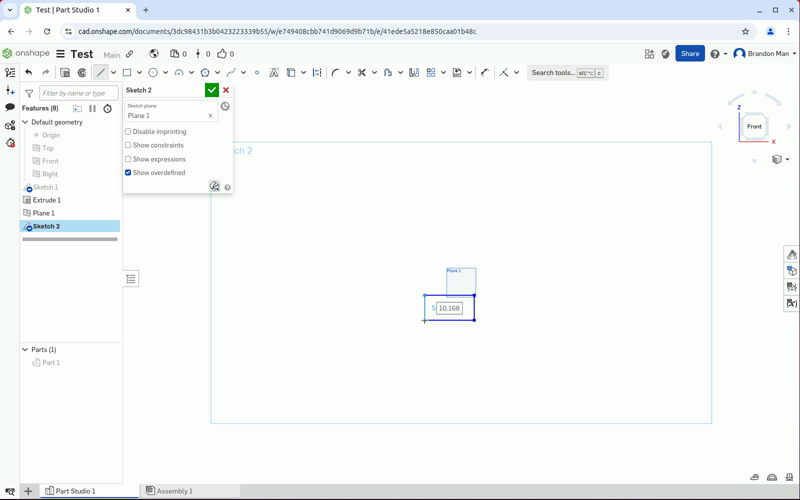
key_up(shift)
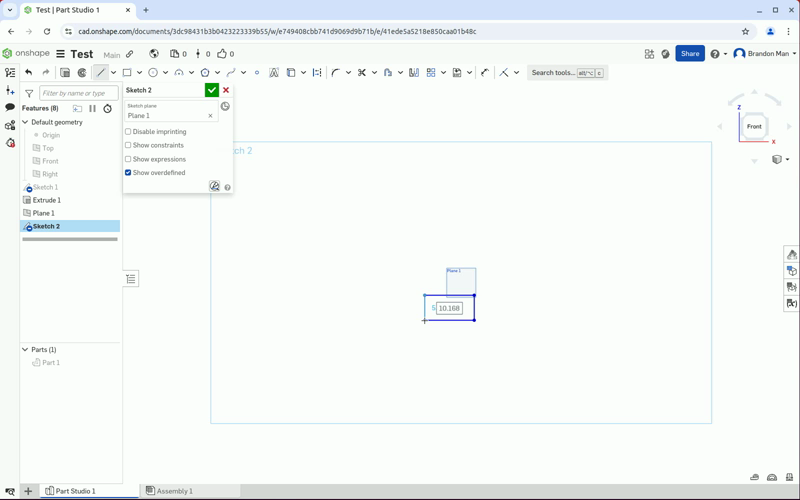
click(424, 320)
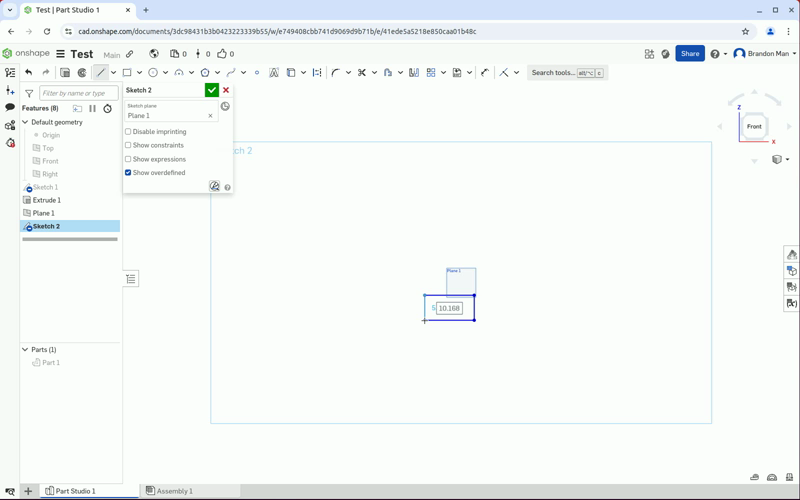
key(esc)
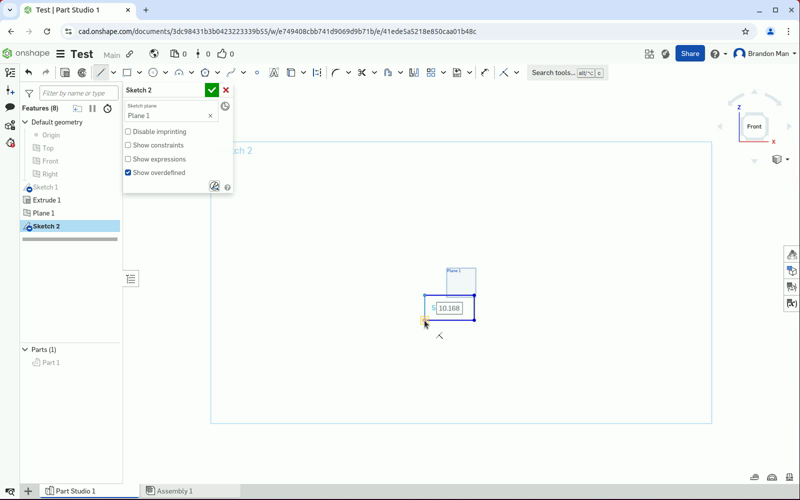
mouse_move(462, 308)
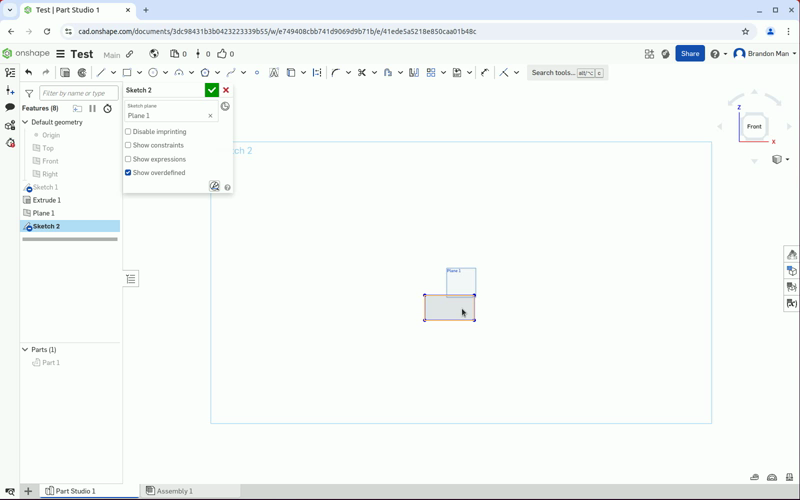
scroll(6)
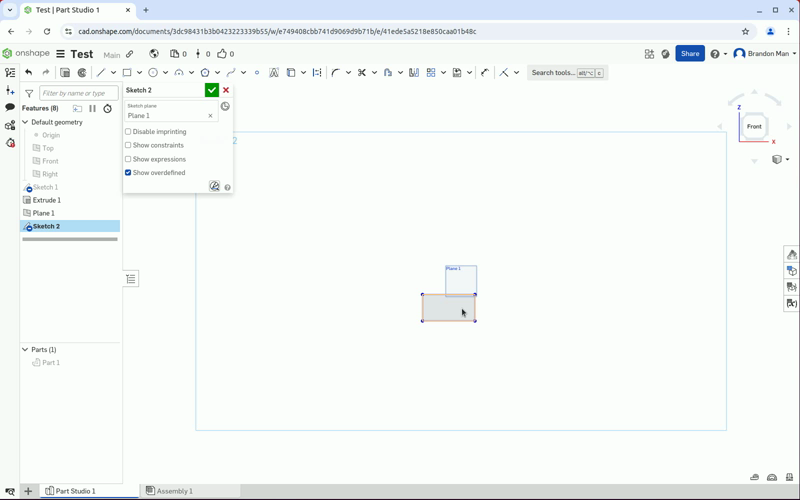
scroll(6)
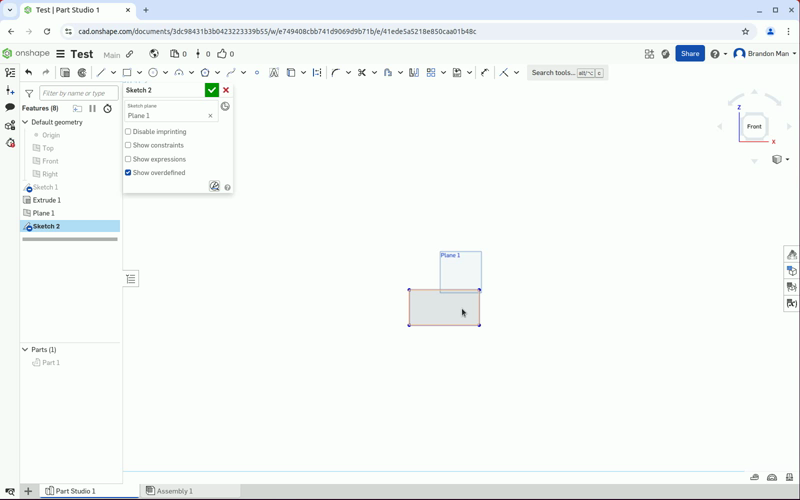
scroll(6)
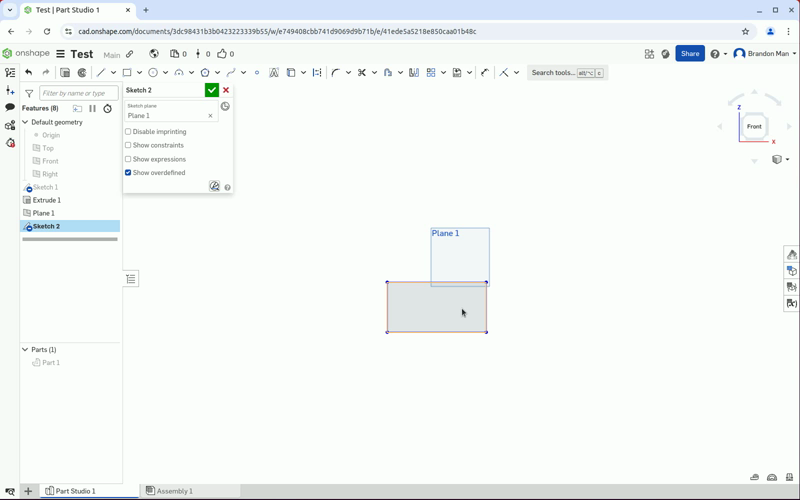
scroll(6)
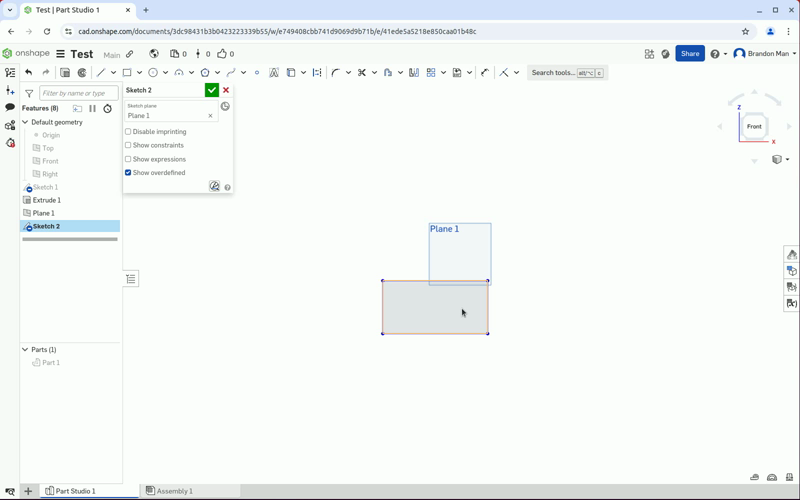
scroll(6)
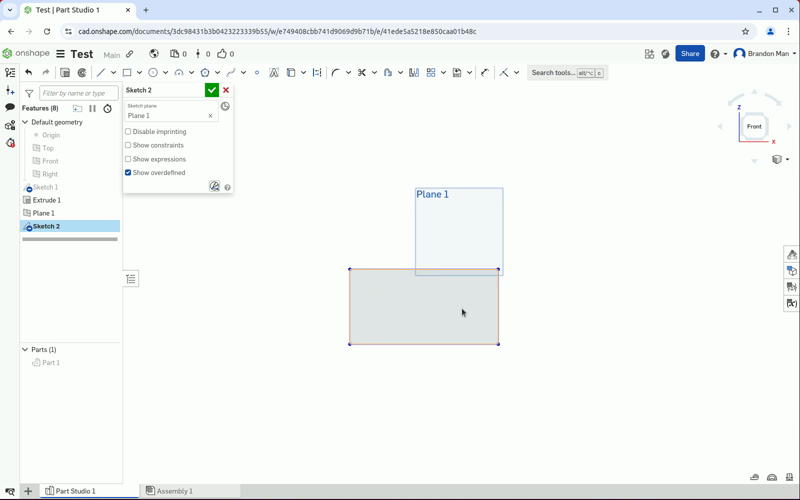
scroll(6)
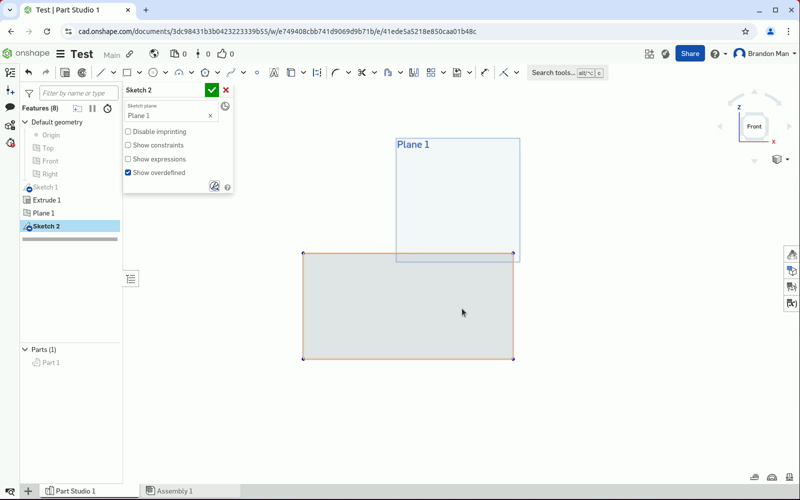
scroll(6)
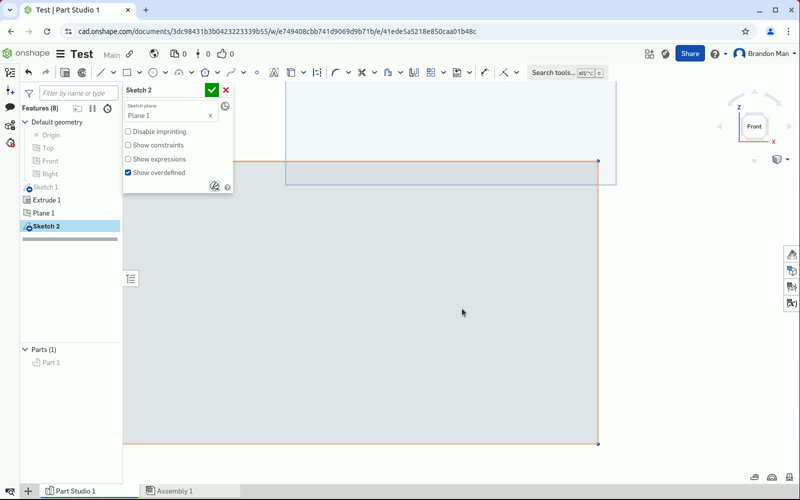
click(462, 308)
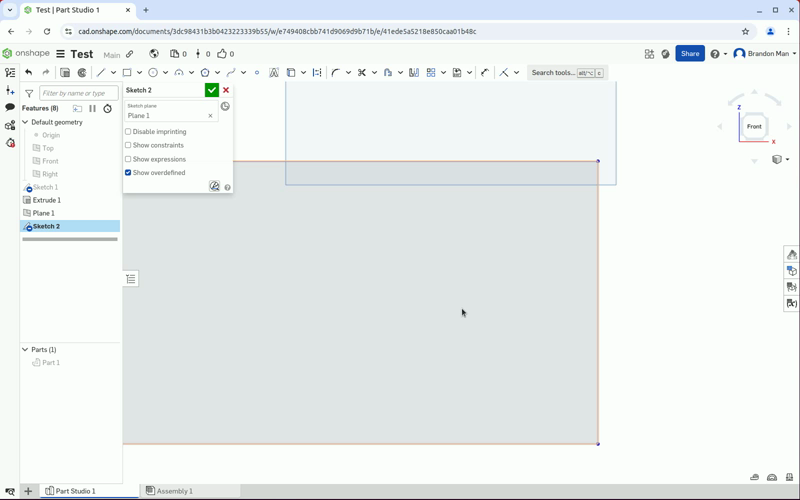
scroll(-6)
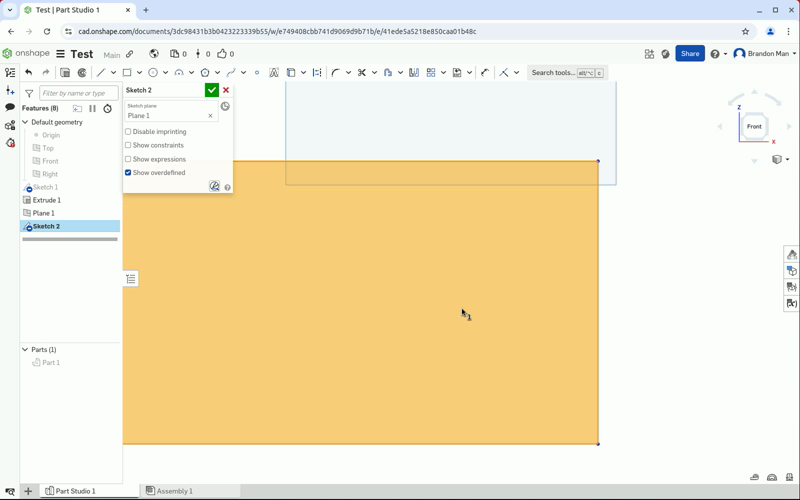
scroll(-6)
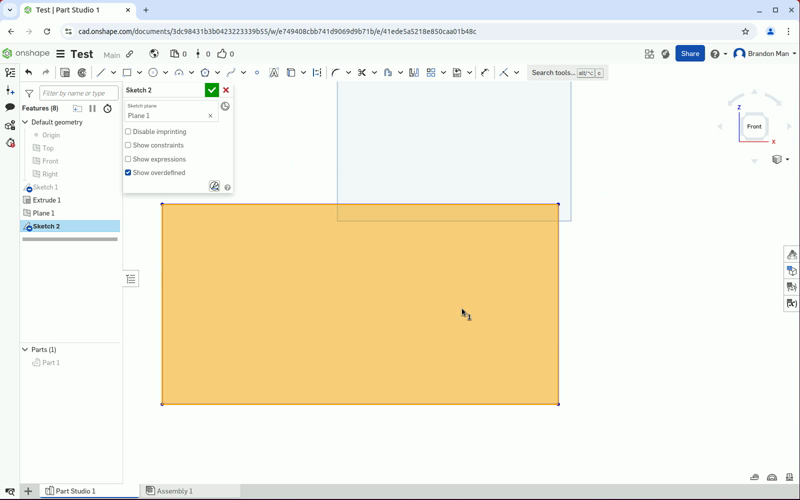
scroll(-6)
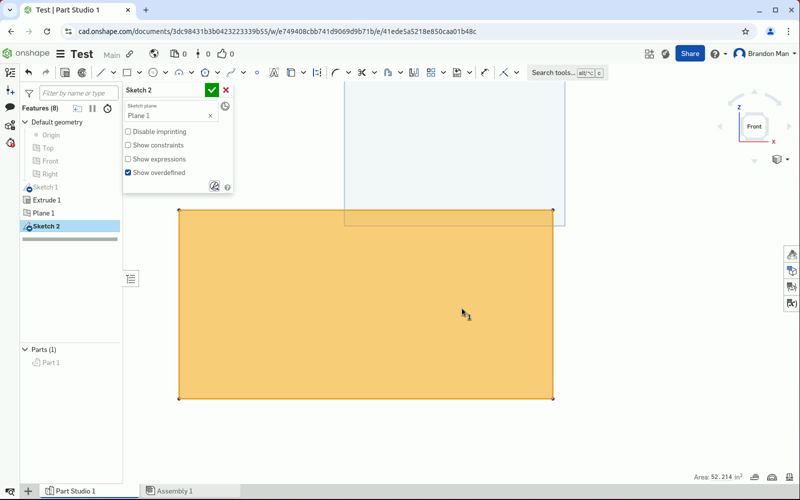
scroll(-6)
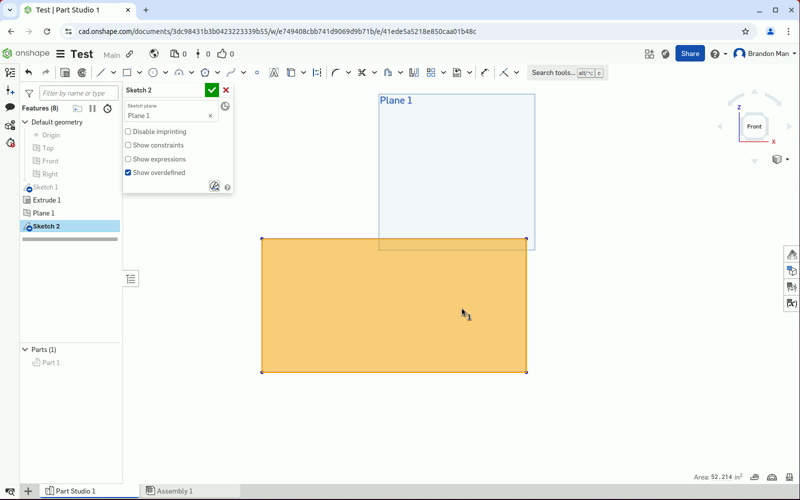
scroll(-6)
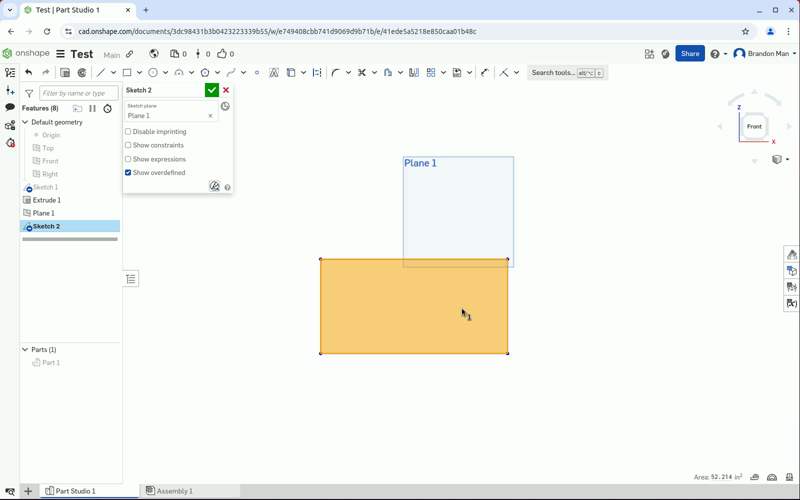
scroll(-6)
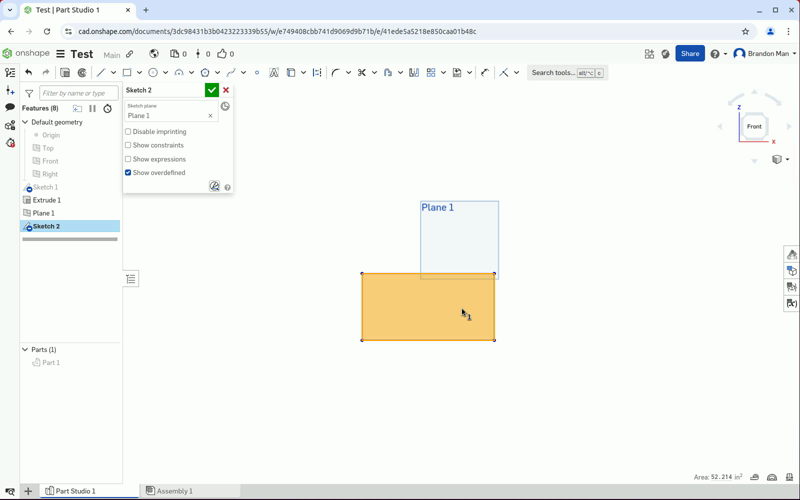
scroll(-6)
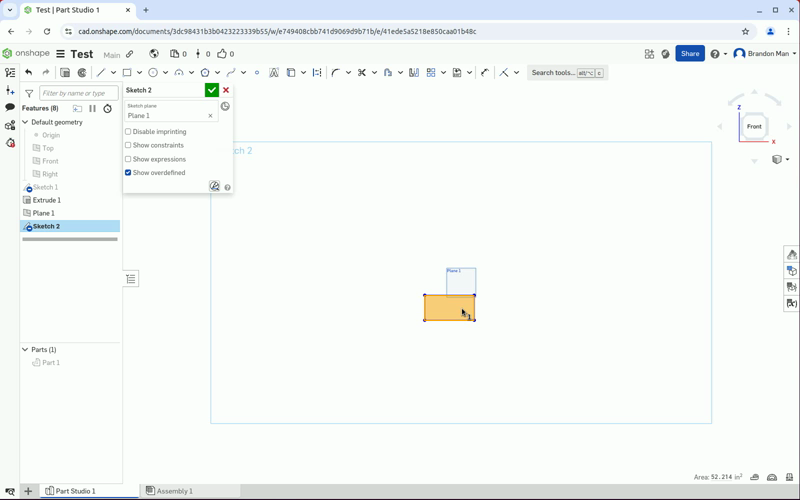
mouse_move(73, 352)
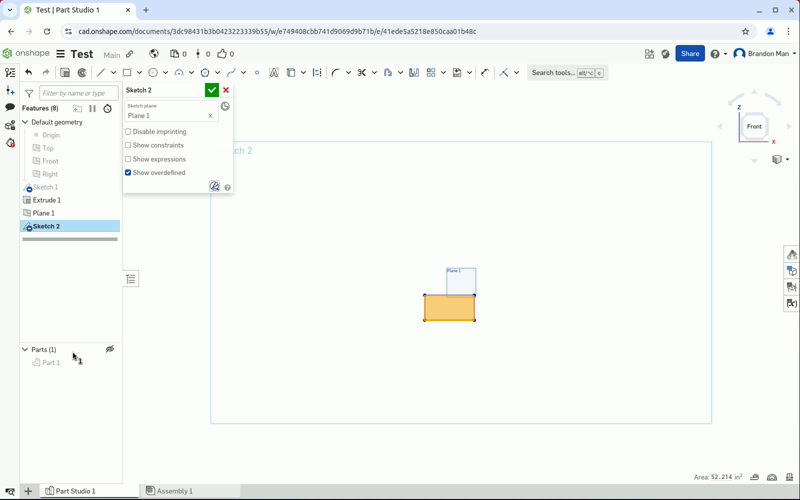
key(shift+y)
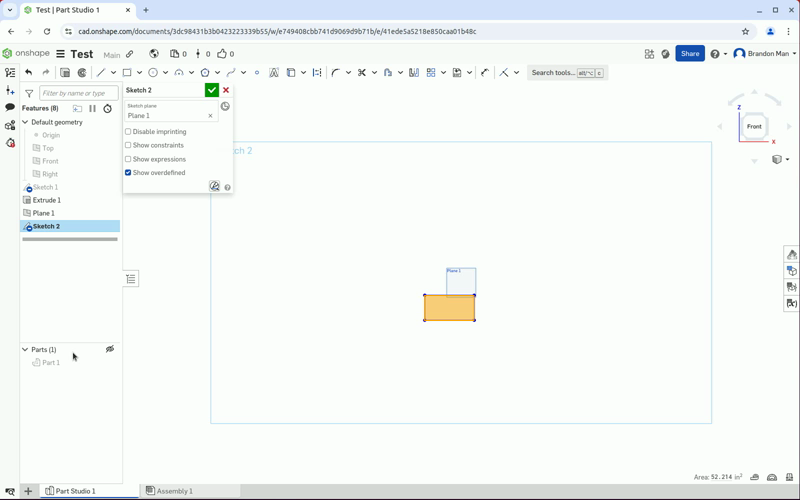
key(shift+e)
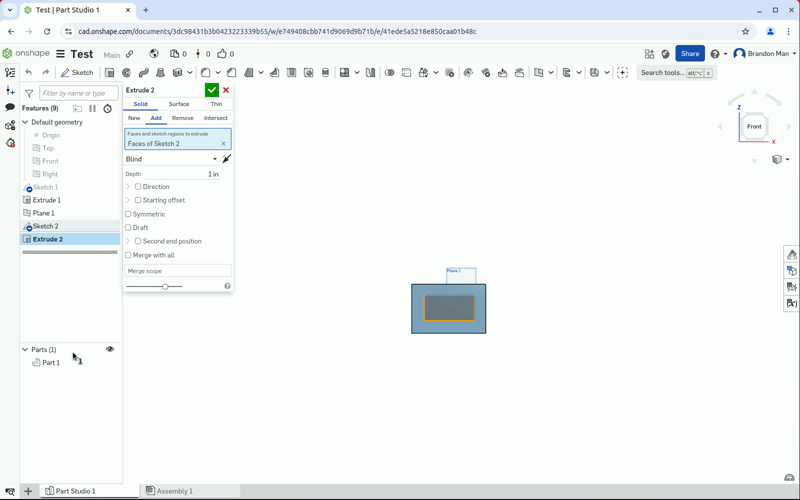
mouse_move(143, 106)
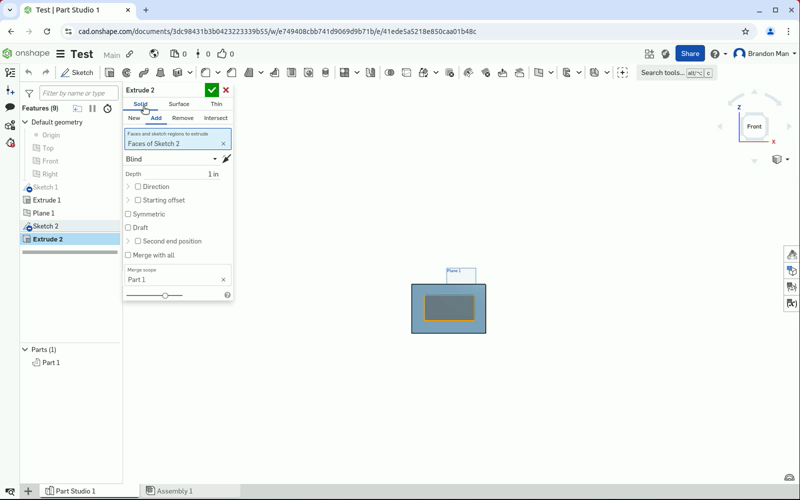
click(143, 106)
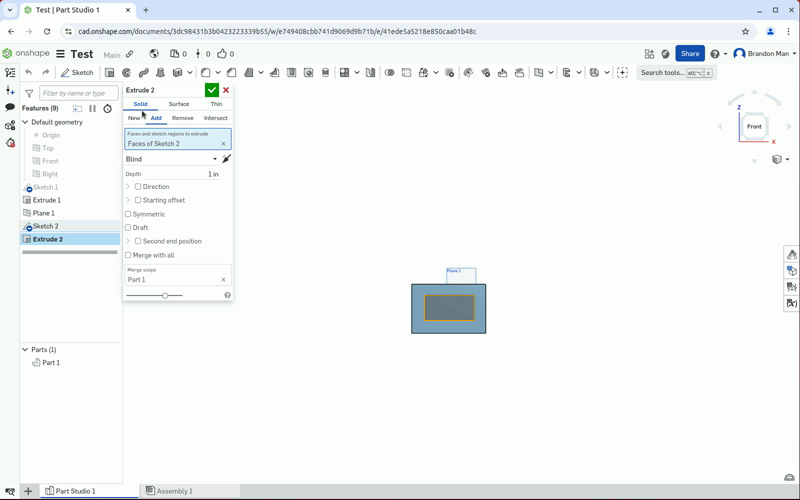
mouse_move(137, 120)
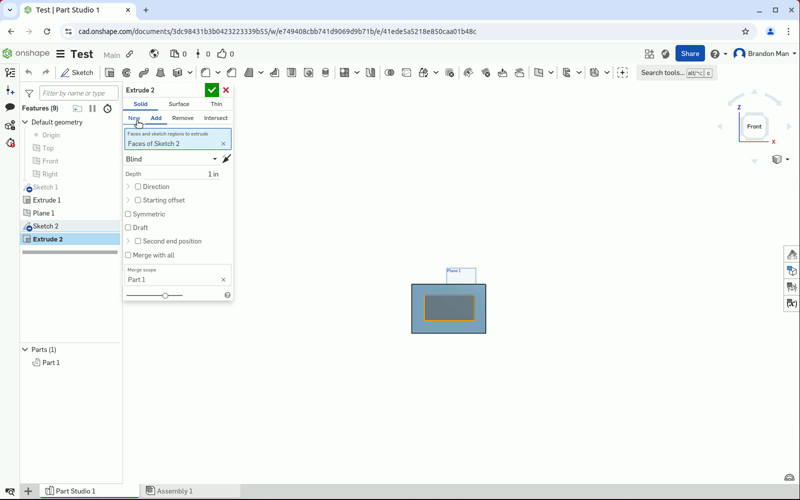
click(137, 120)
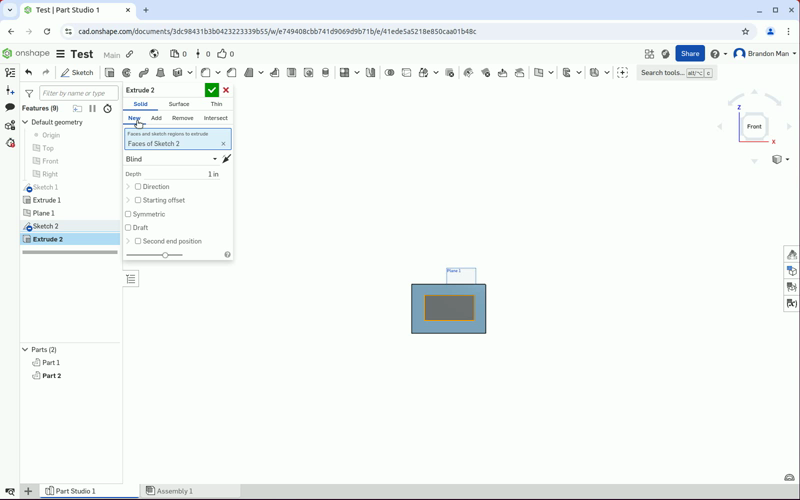
key(tab, 4)
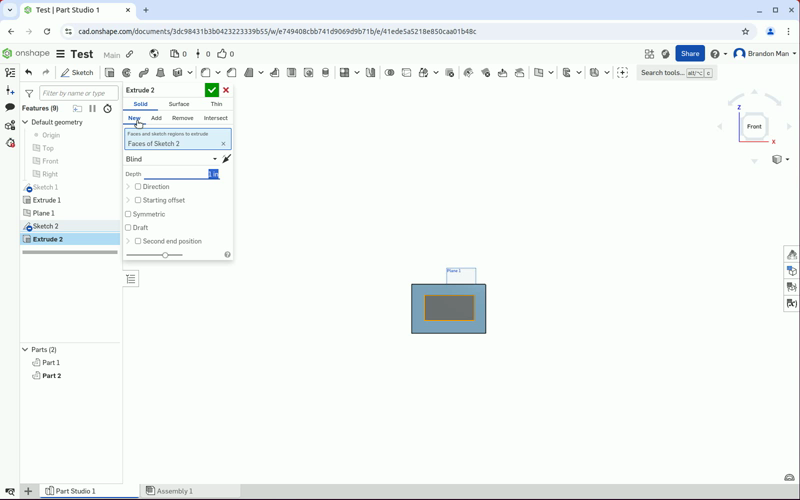
text(5.055)
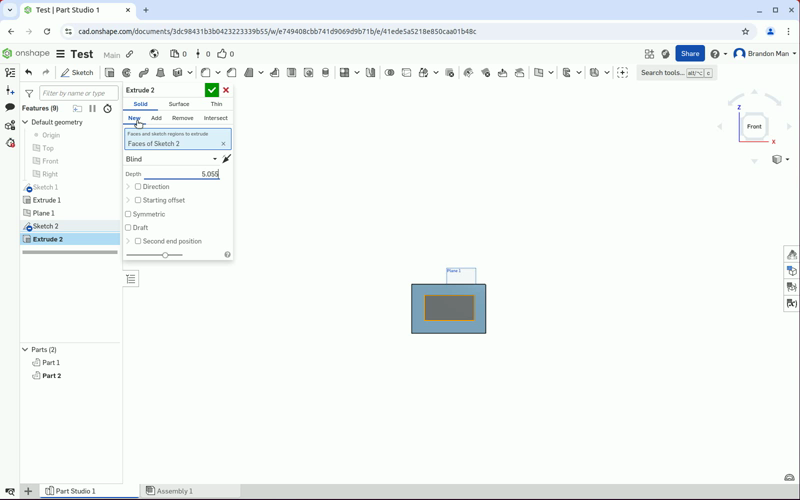
key(enter)
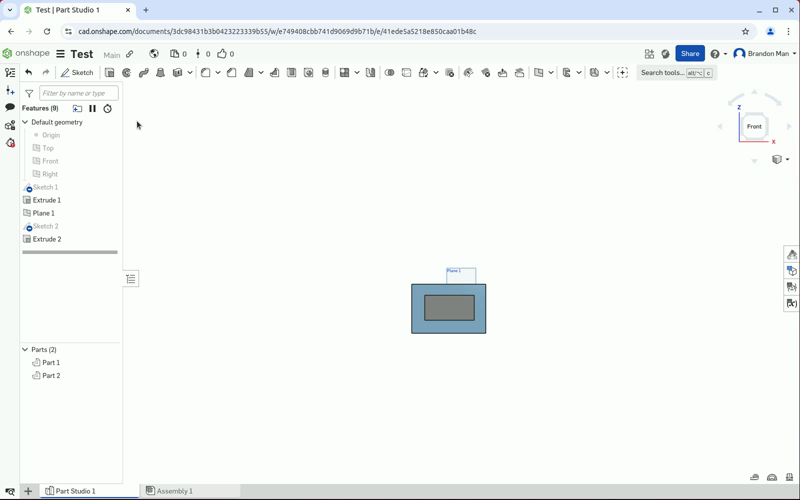
key(shift+h)
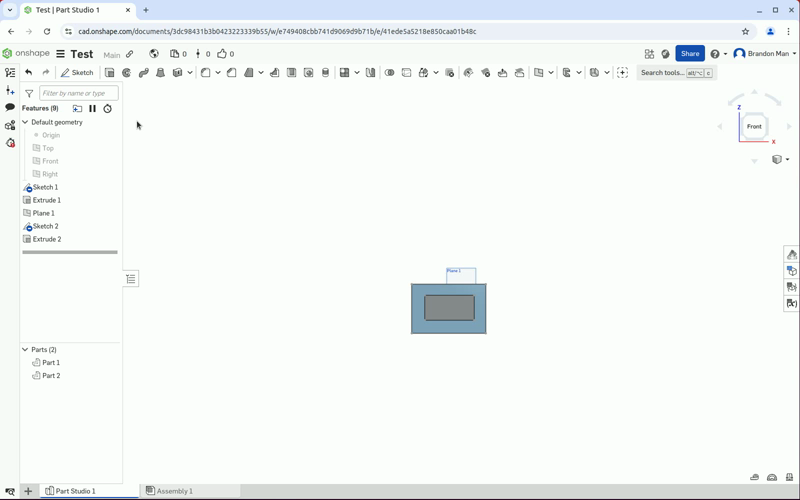
key(shift+h)
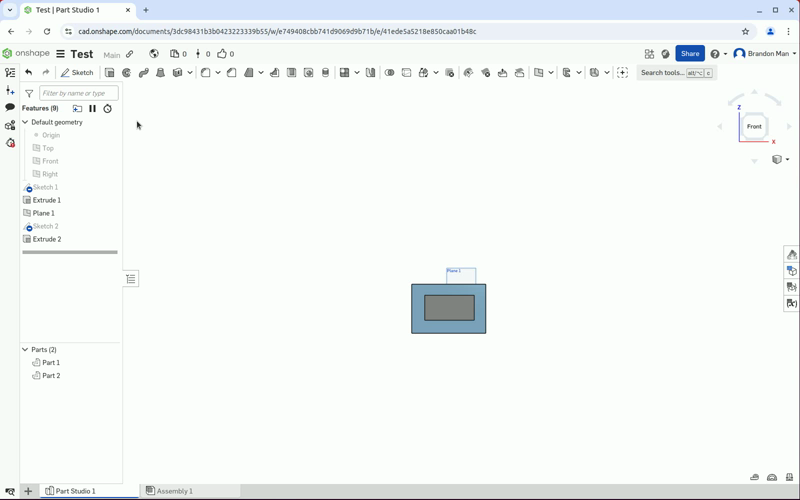
mouse_move(73, 189)
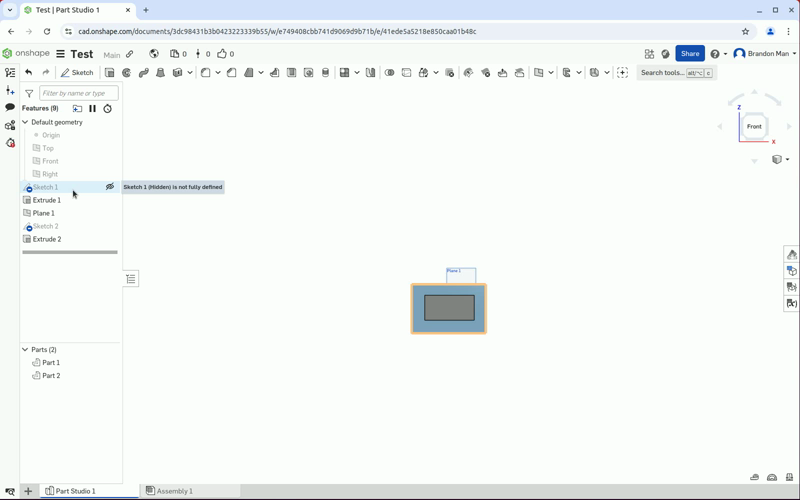
click(73, 189)
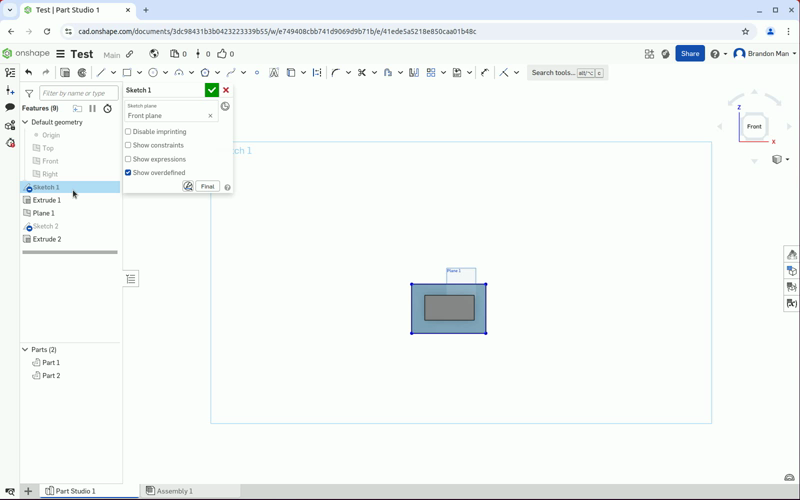
mouse_move(229, 92)
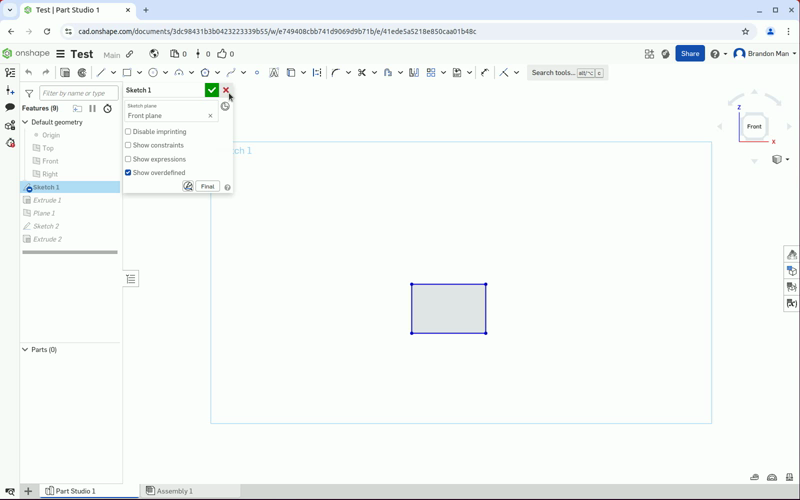
click(229, 92)
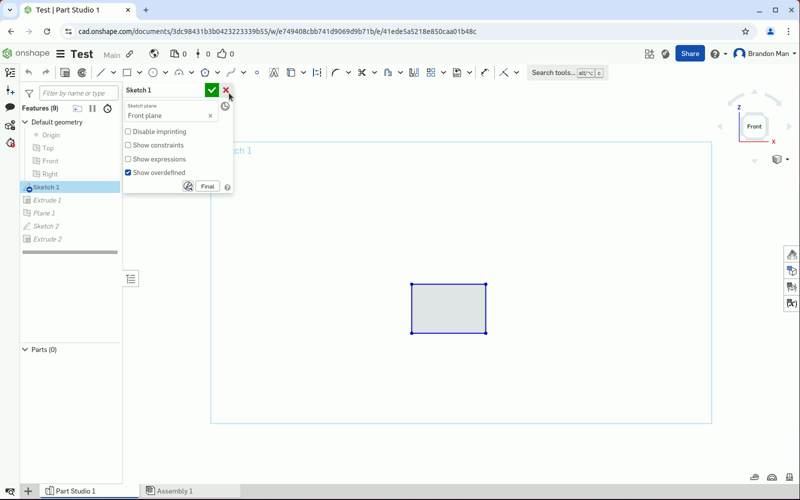
key(shift+s)
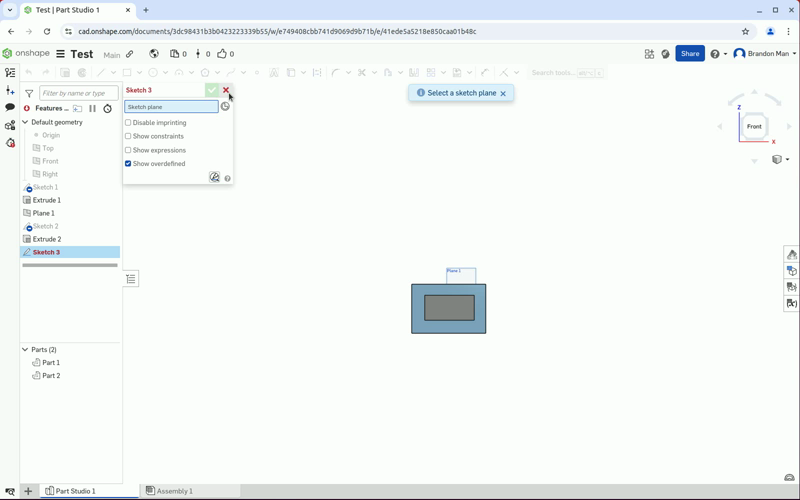
mouse_move(73, 163)
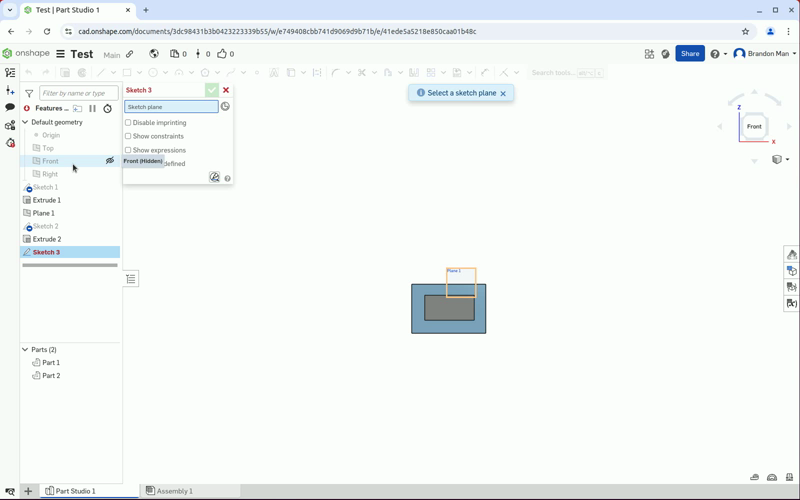
click(73, 163)
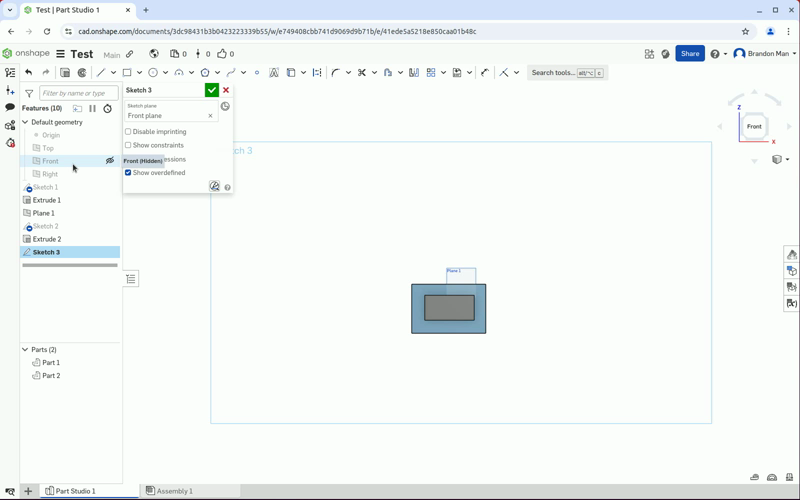
mouse_move(73, 352)
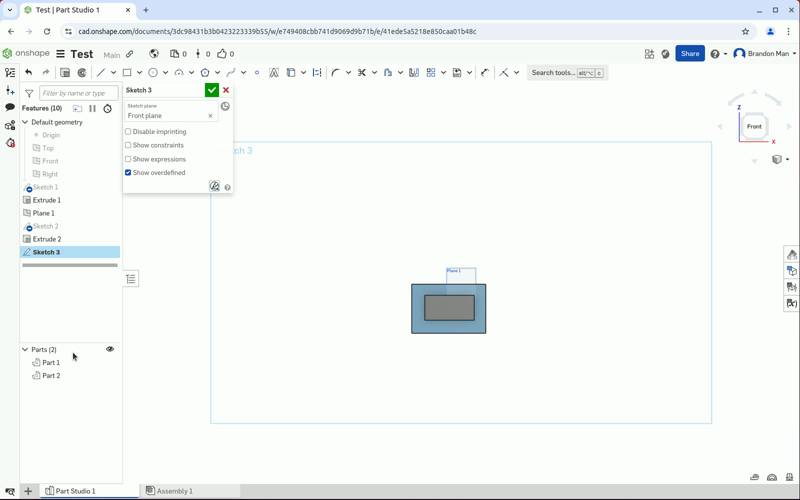
key(y)
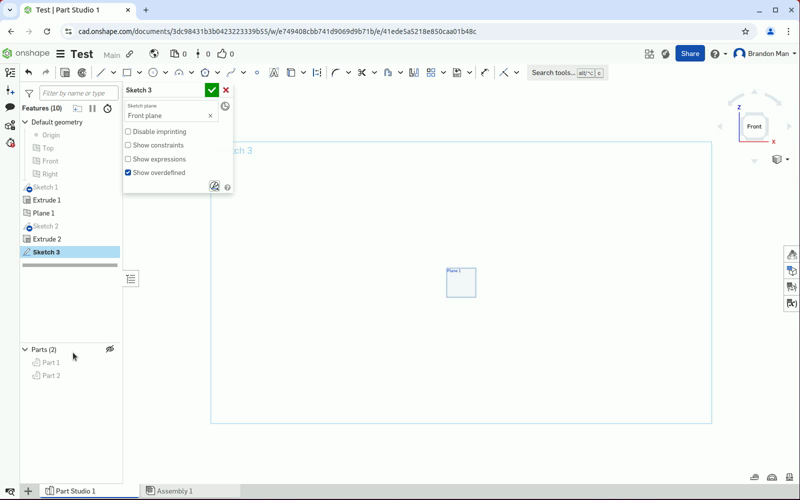
key(l)
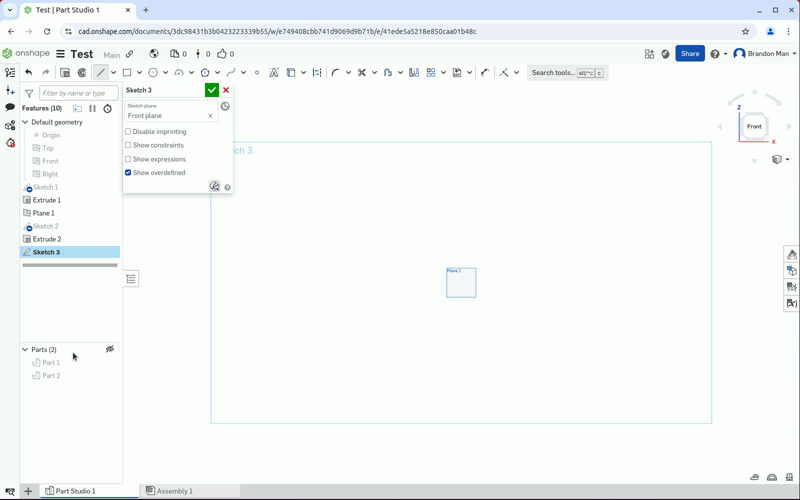
key_down(shift)
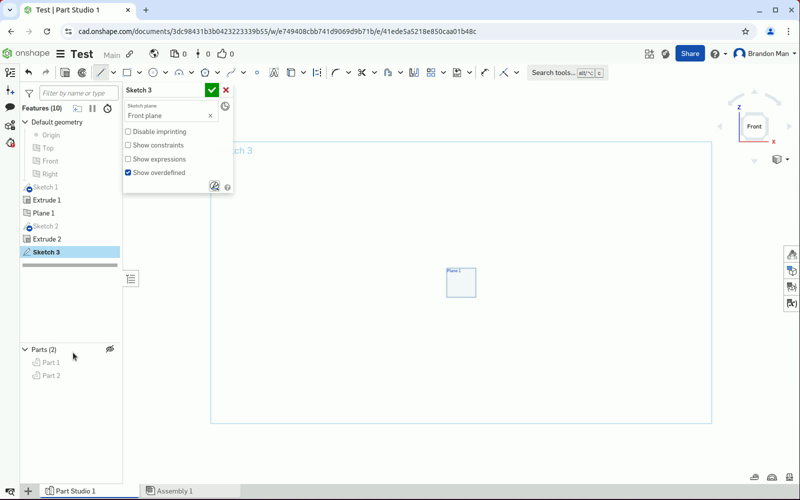
mouse_move(499, 282)
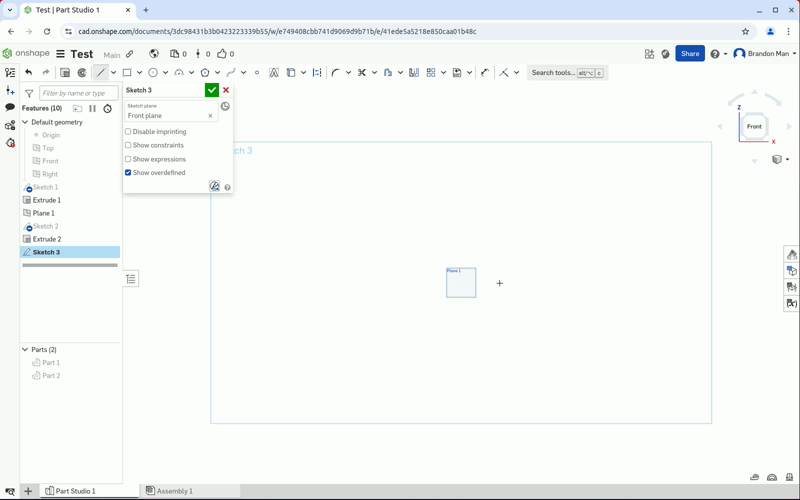
click(499, 282)
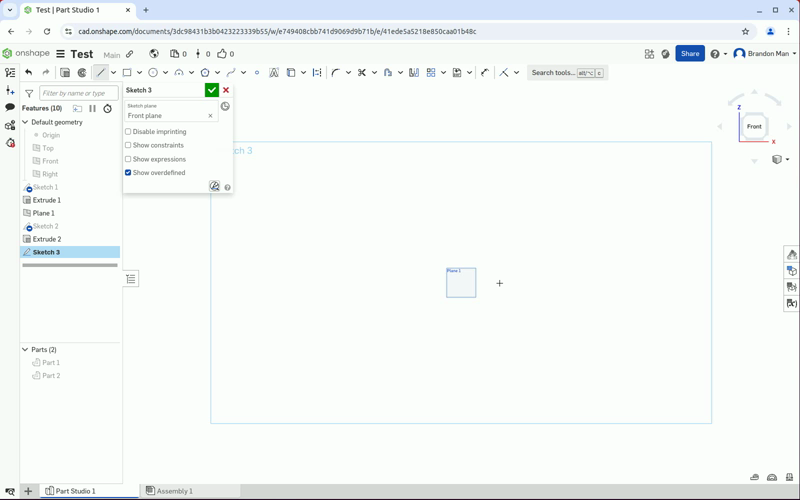
key_up(shift)
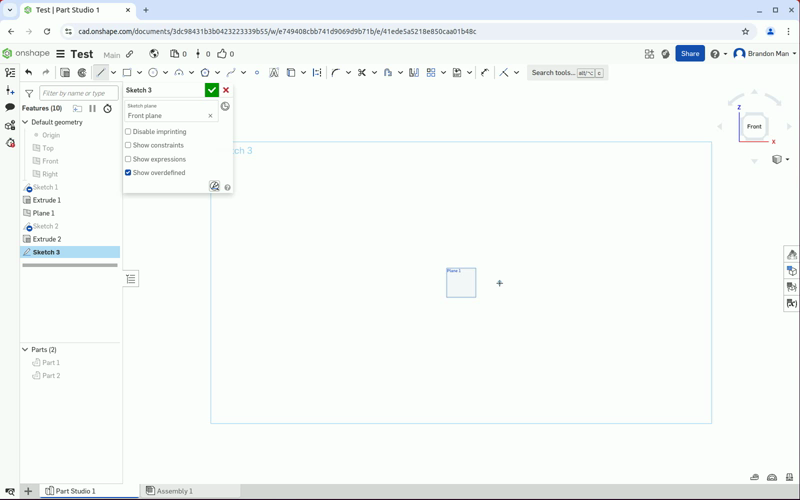
key_down(shift)
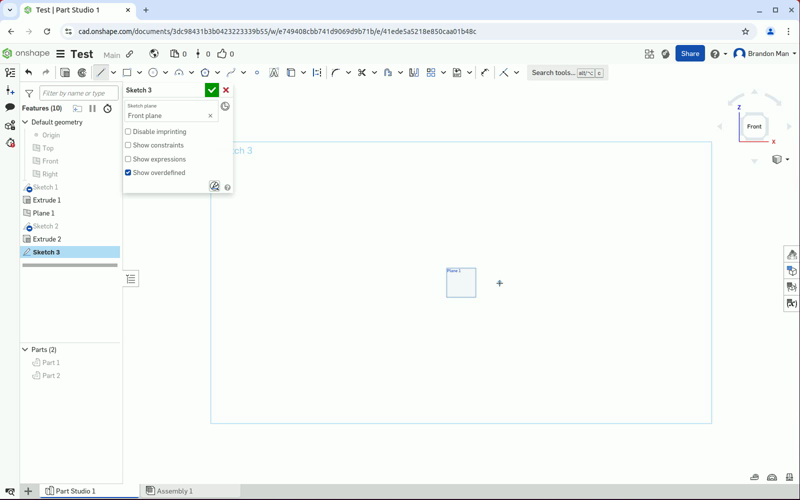
mouse_move(573, 282)
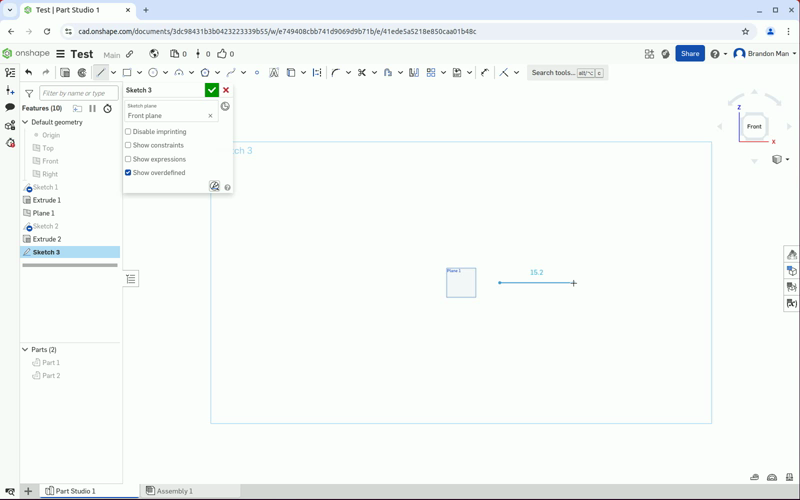
click(573, 282)
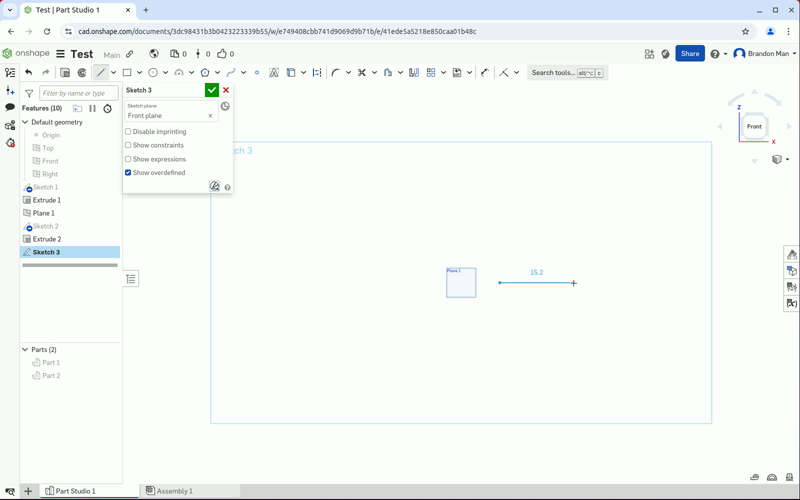
key_up(shift)
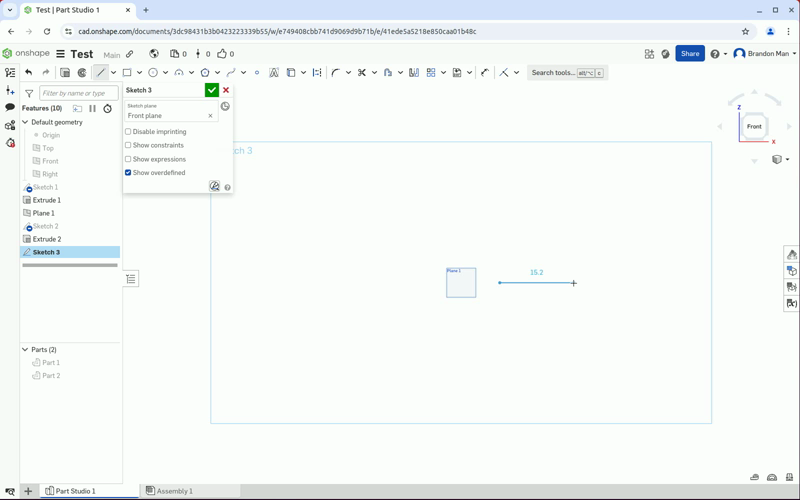
key_down(shift)
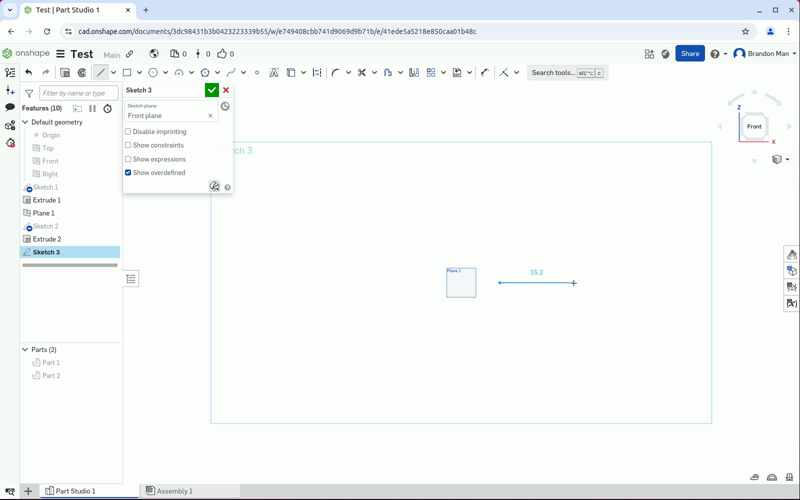
mouse_move(589, 282)
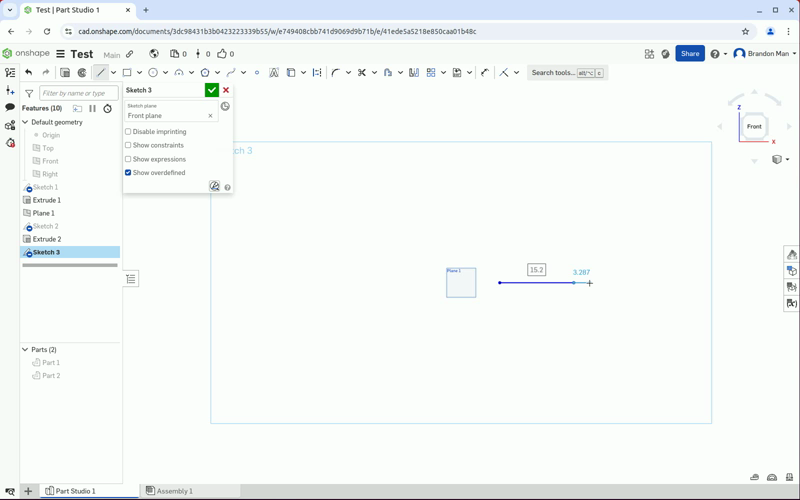
mouse_move(573, 233)
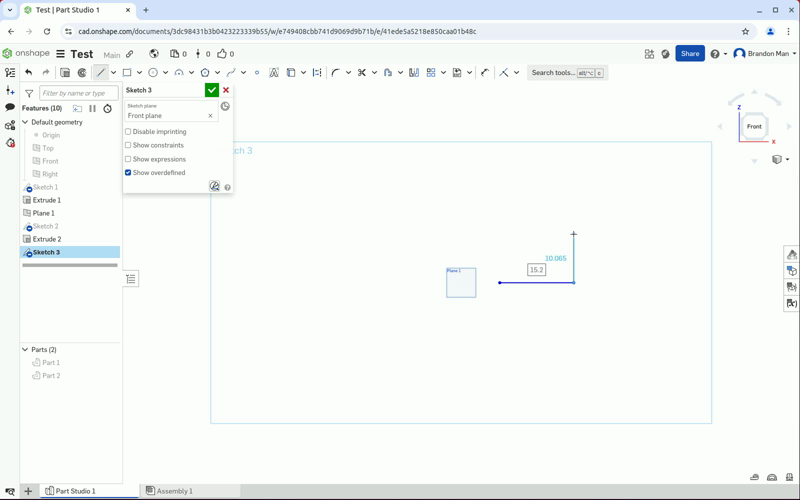
click(573, 233)
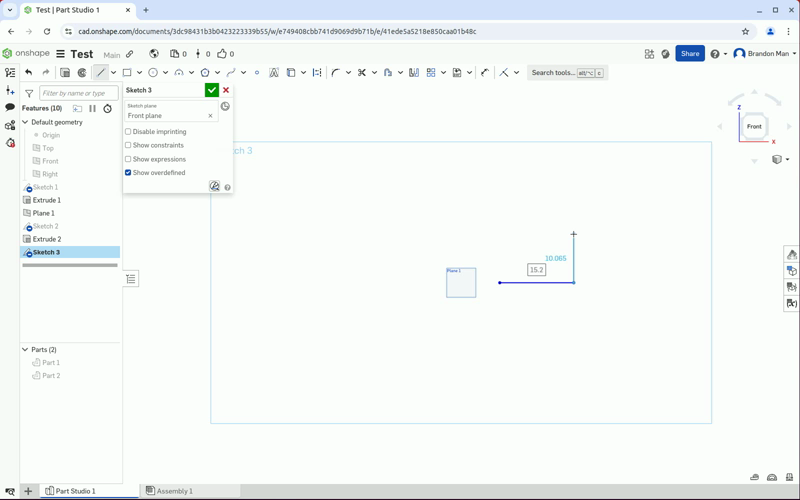
key_up(shift)
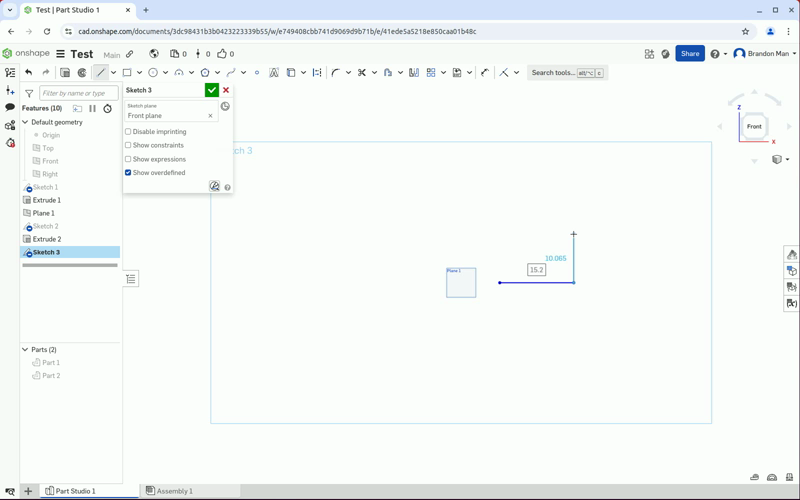
key_down(shift)
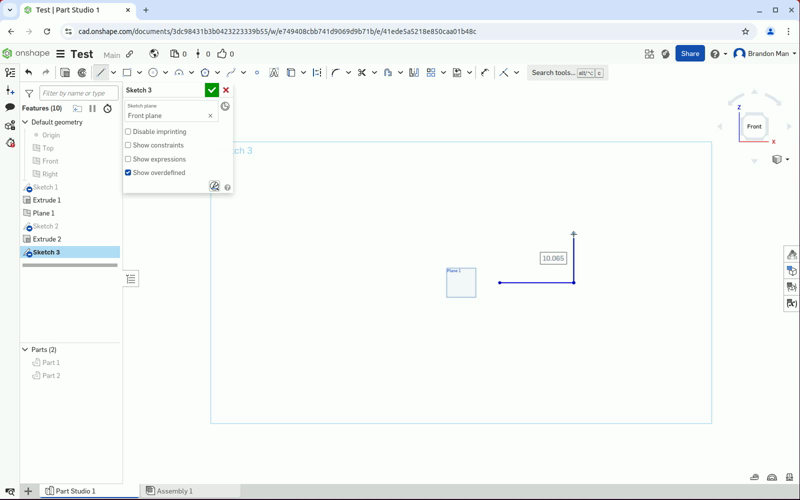
mouse_move(499, 233)
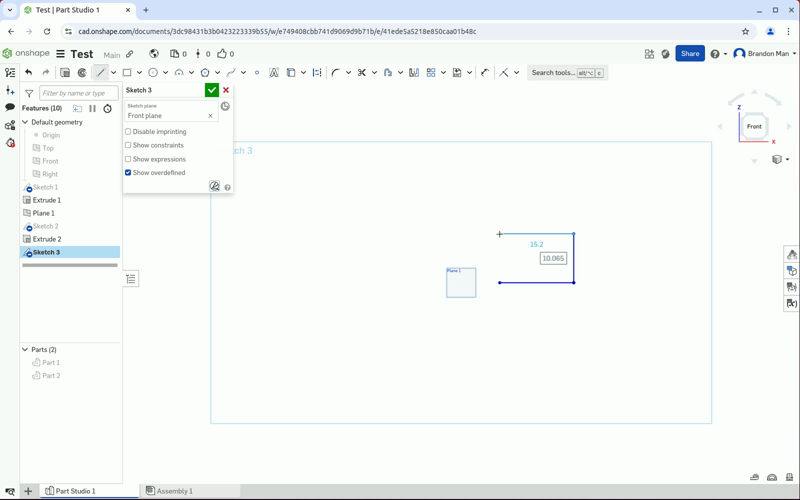
click(499, 233)
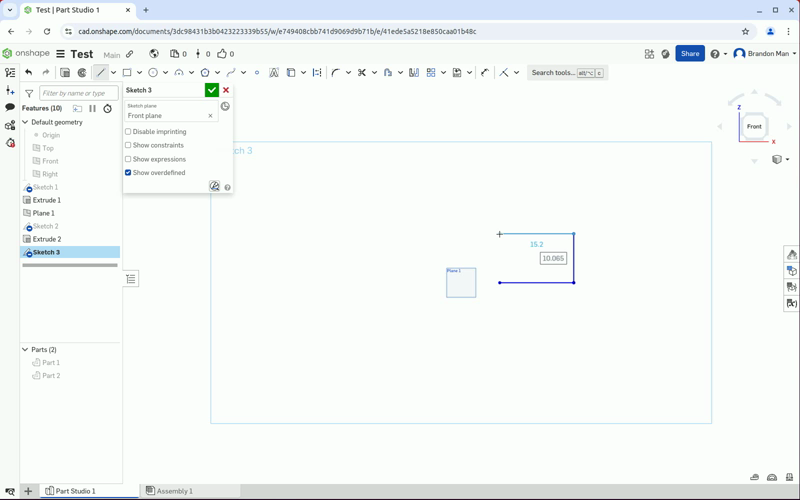
key_up(shift)
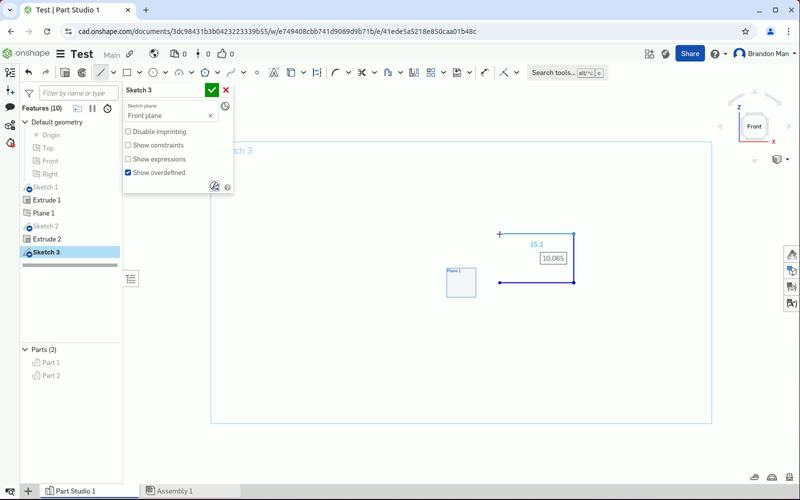
mouse_move(529, 233)
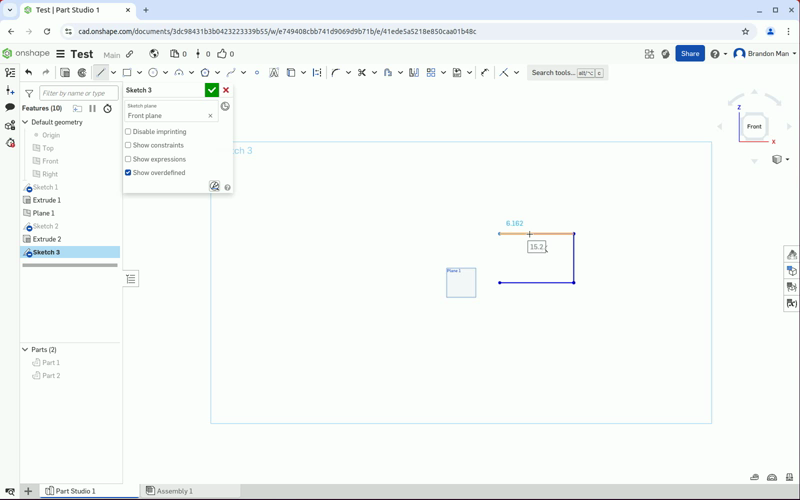
key_down(shift)
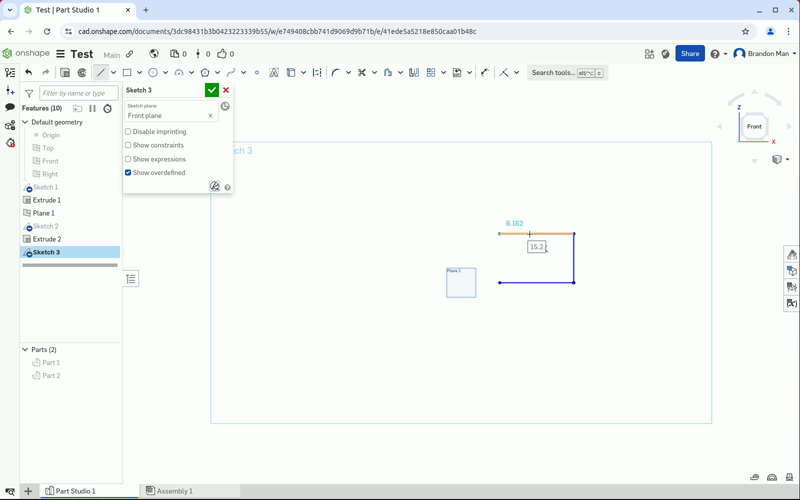
mouse_move(499, 282)
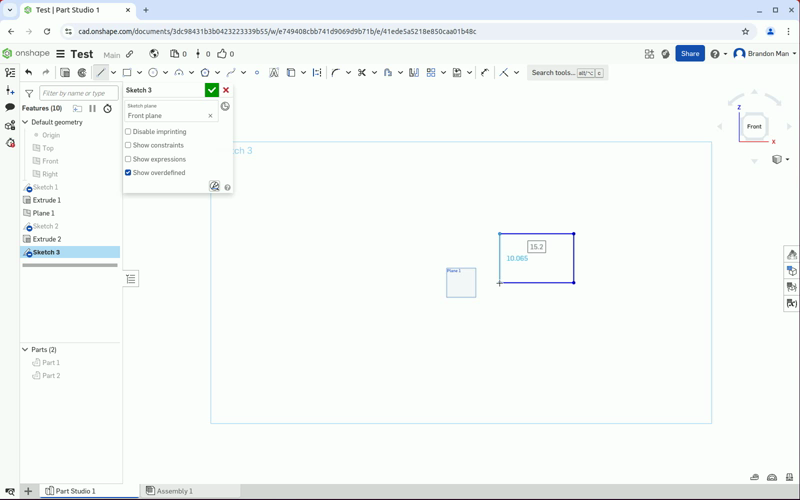
key_up(shift)
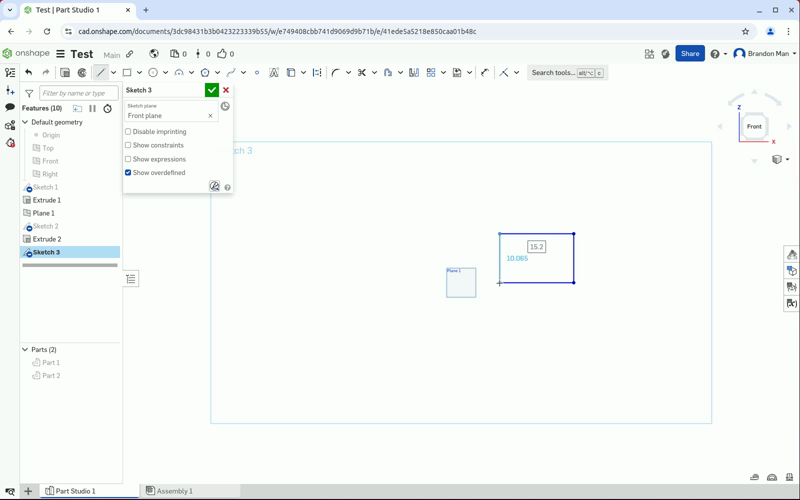
click(499, 282)
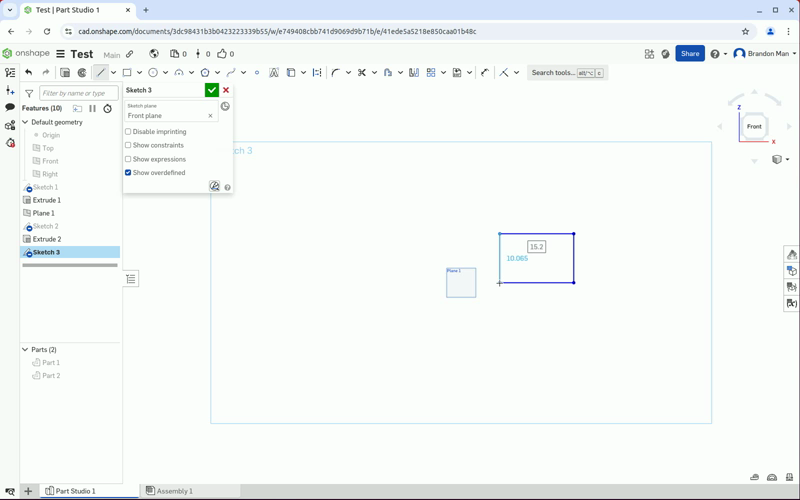
key(esc)
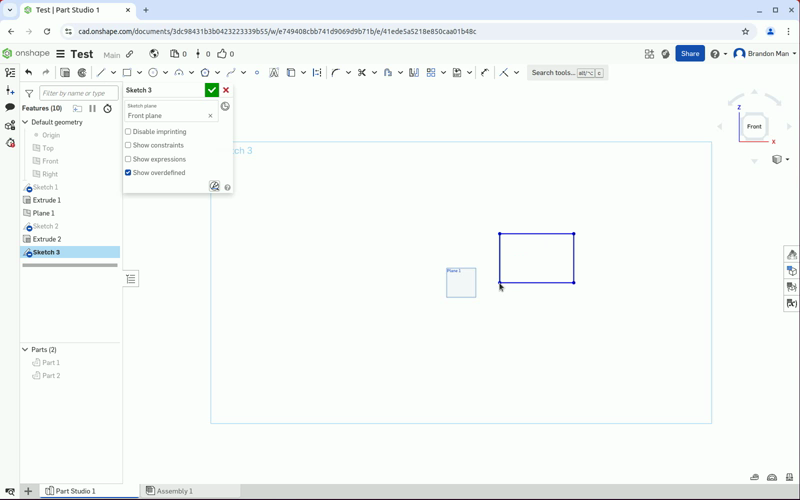
mouse_move(557, 237)
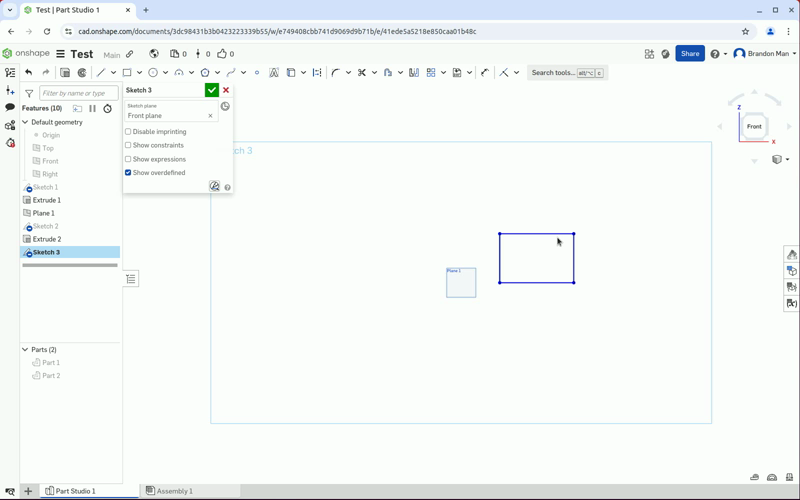
click(557, 237)
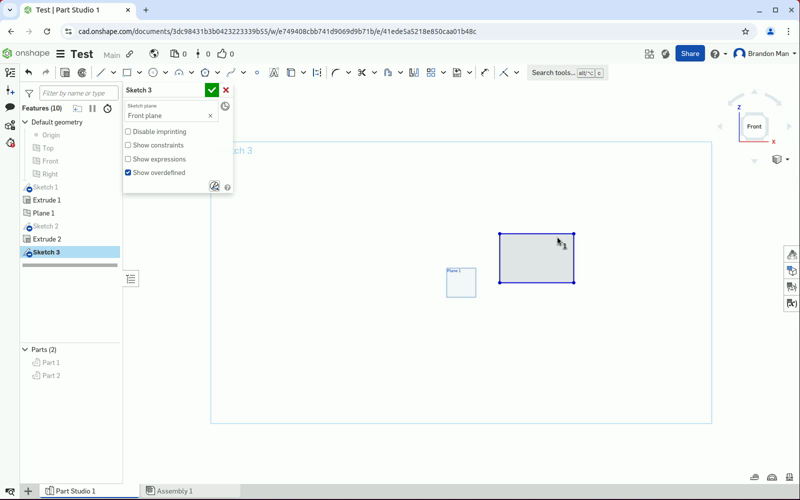
mouse_move(73, 352)
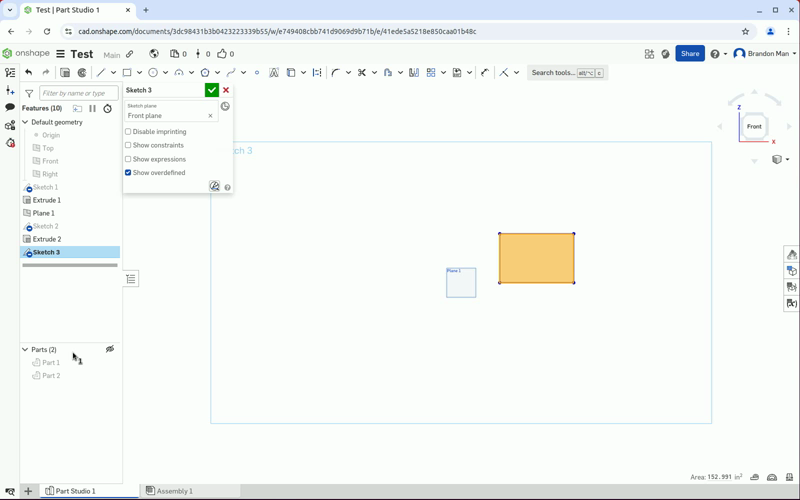
key(shift+y)
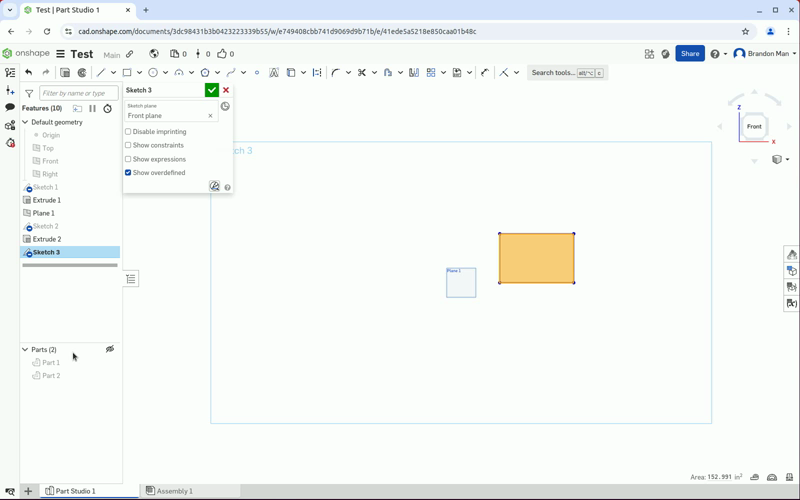
key(shift+e)
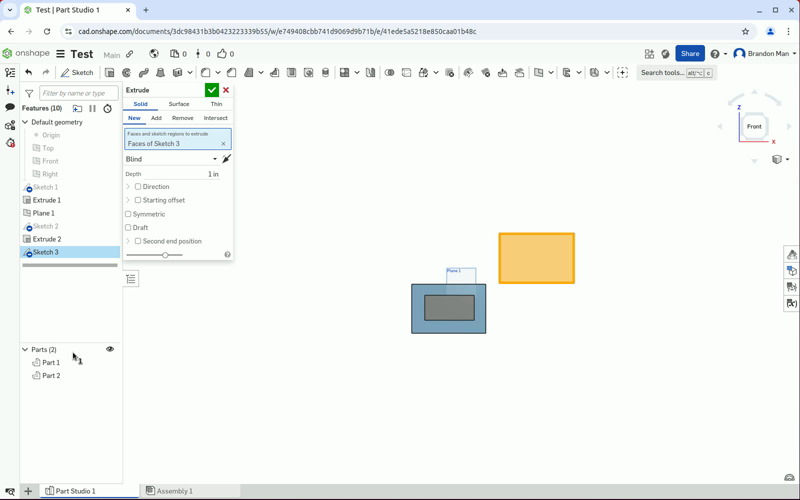
mouse_move(143, 106)
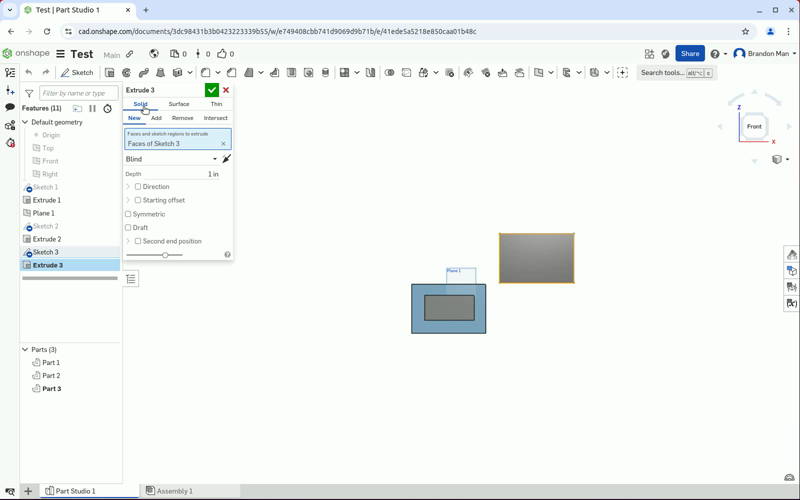
click(143, 106)
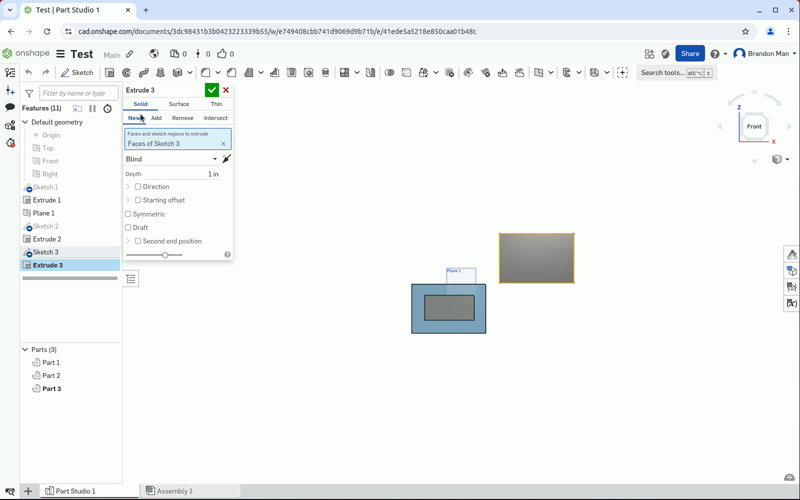
mouse_move(137, 120)
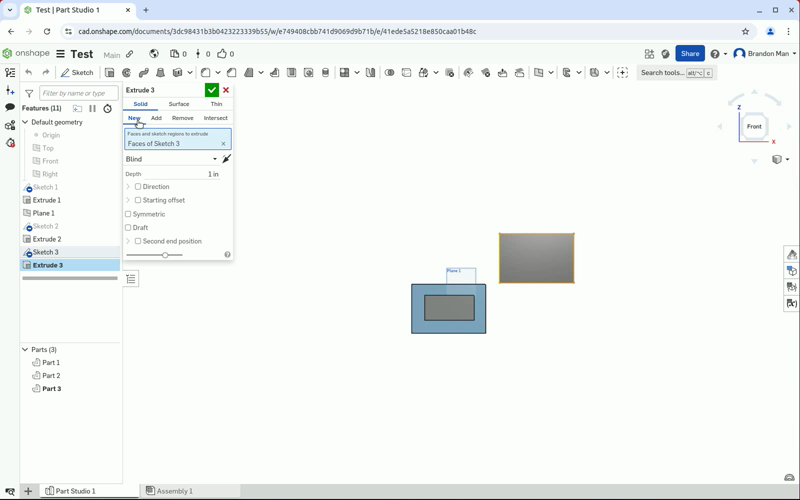
click(137, 120)
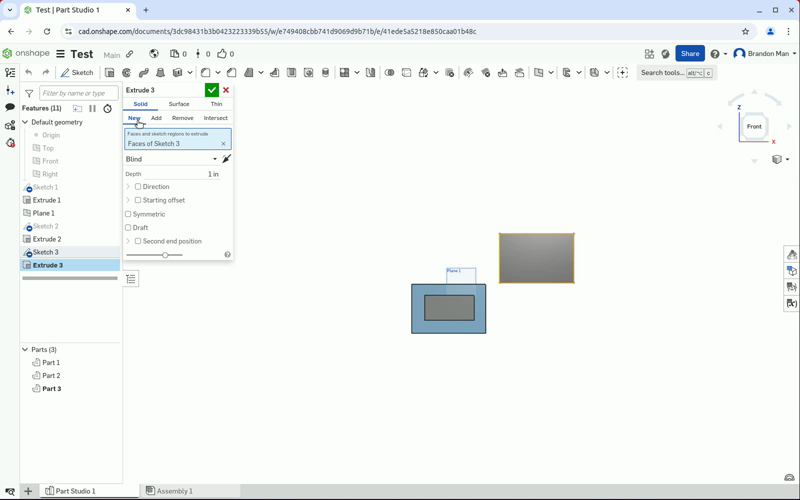
key(tab, 4)
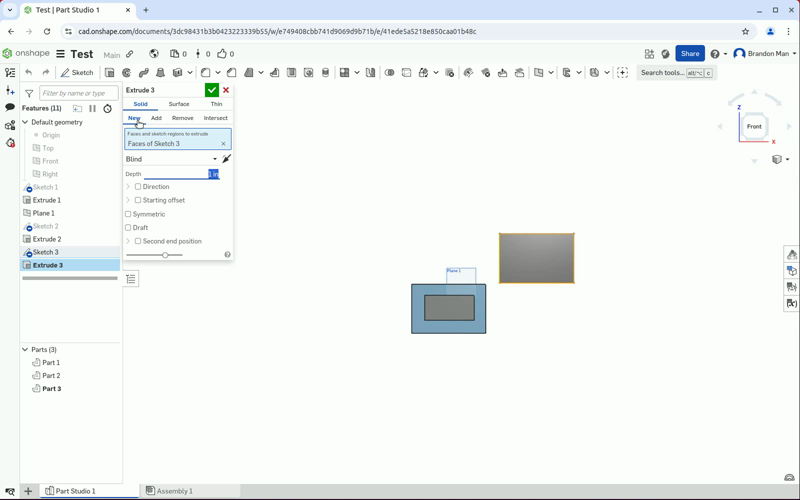
text(5.055)
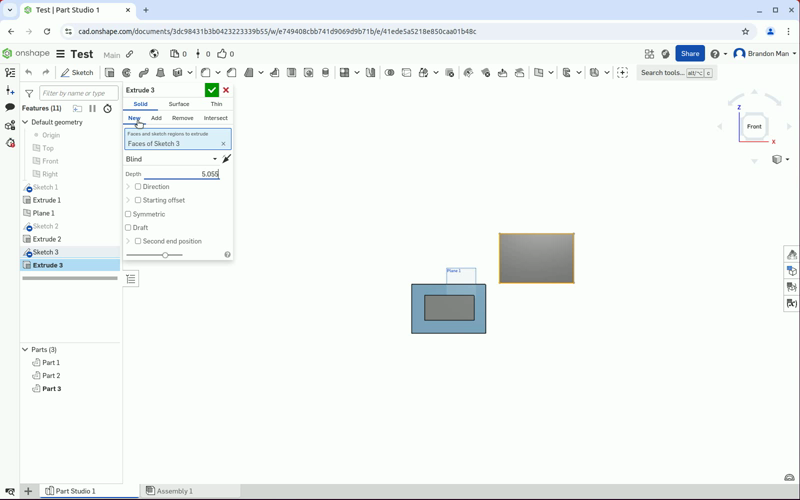
key(enter)
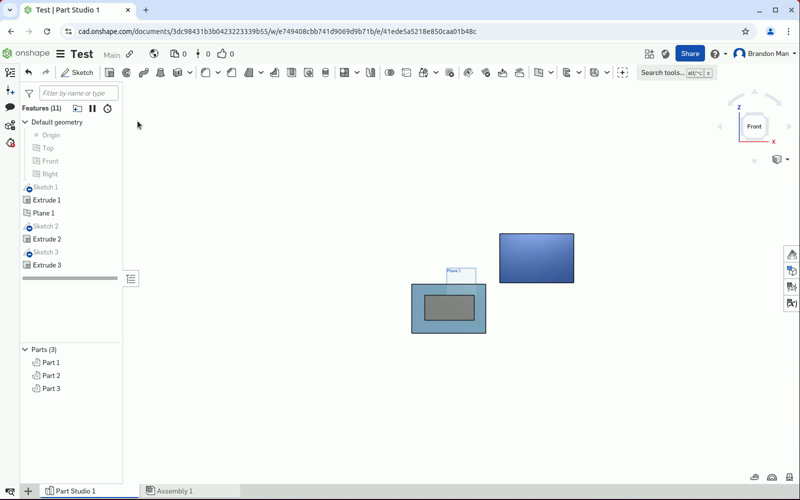
key(shift+h)
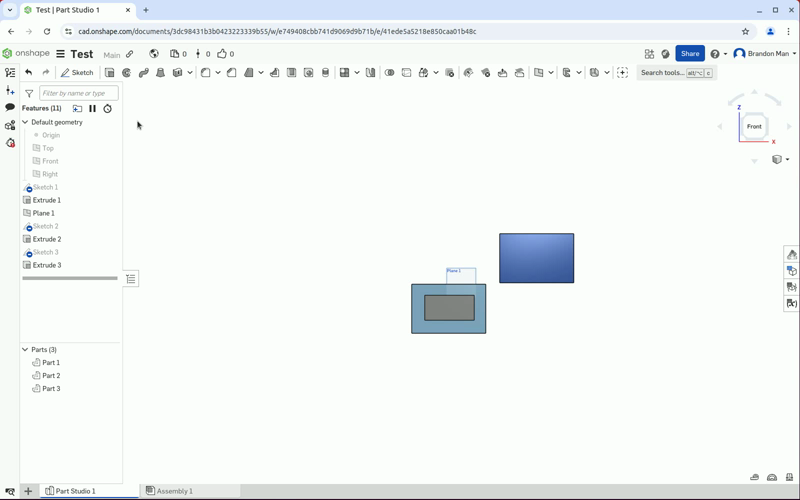
key(shift+h)
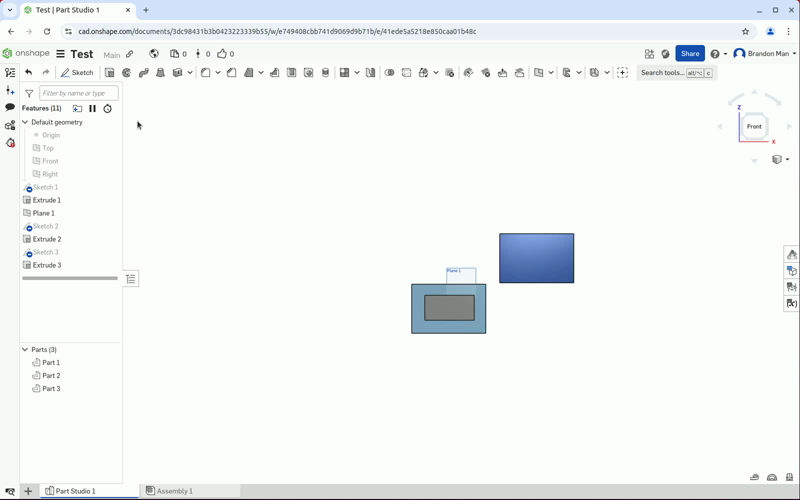
mouse_move(73, 189)
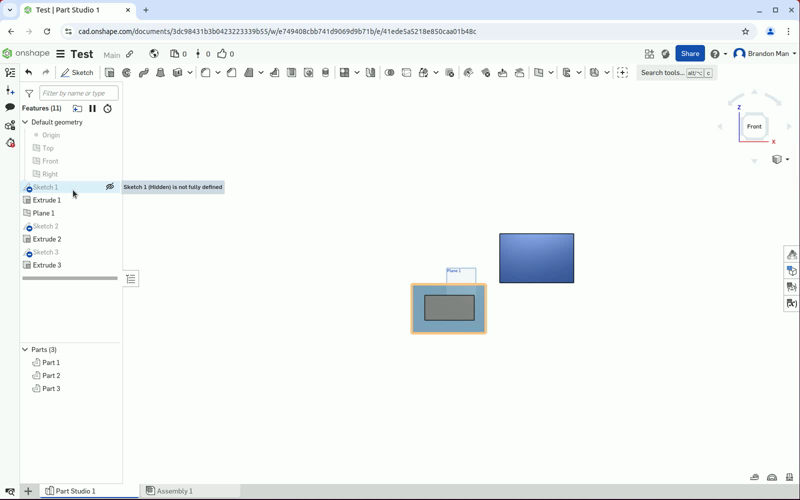
click(73, 189)
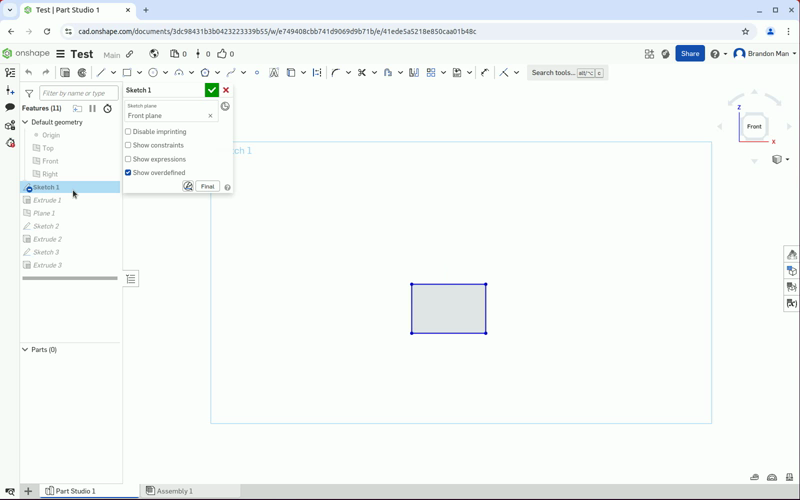
mouse_move(229, 92)
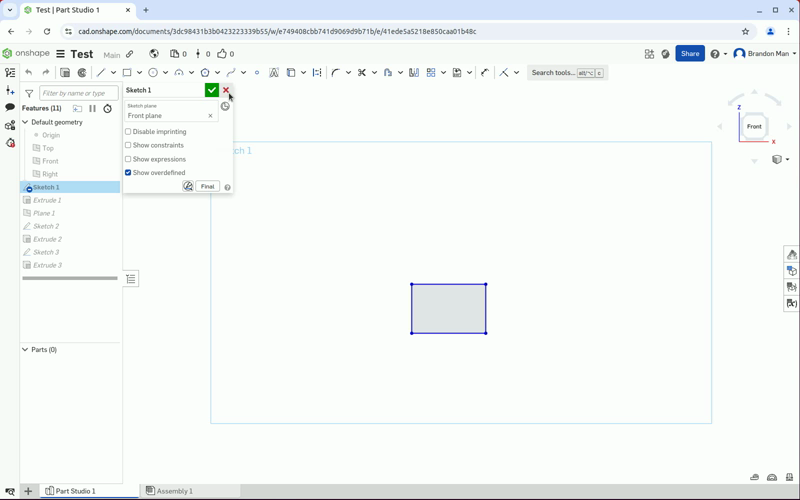
click(229, 92)
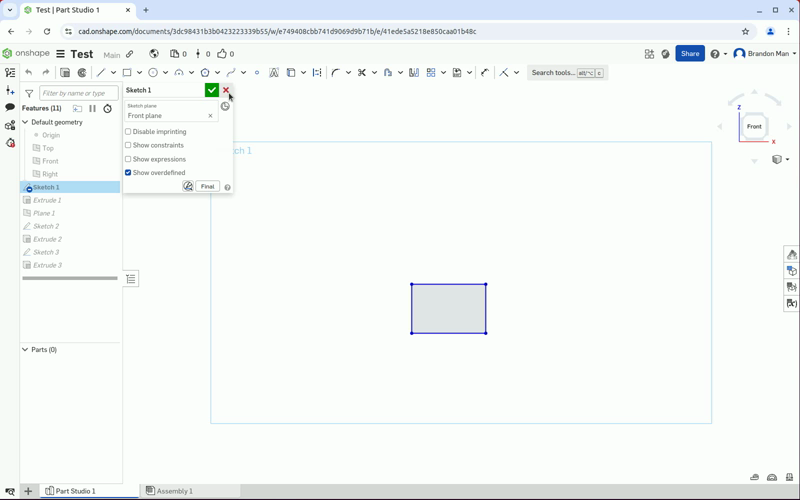
key(shift+s)
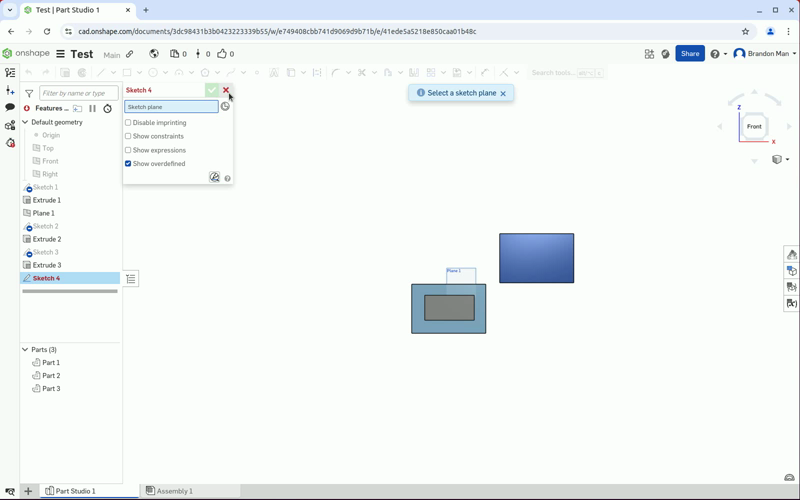
mouse_move(73, 215)
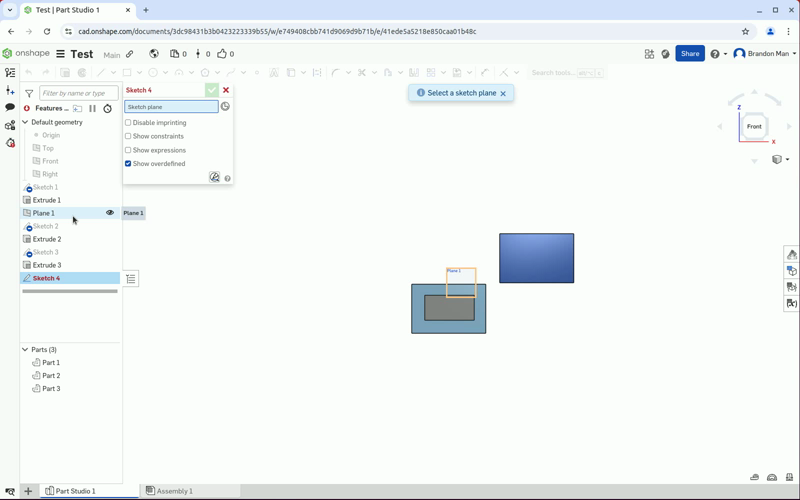
click(73, 215)
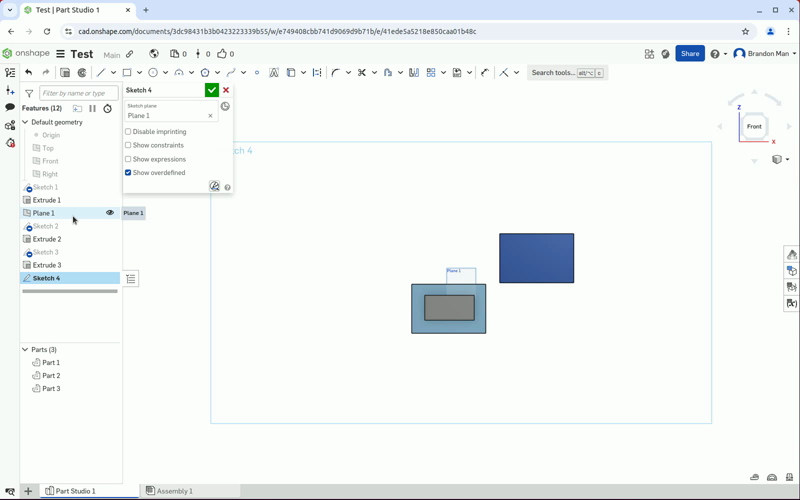
mouse_move(73, 352)
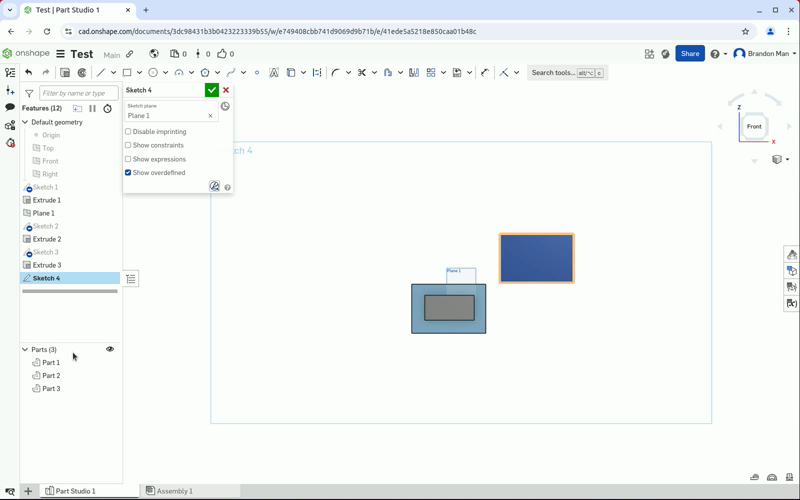
key(y)
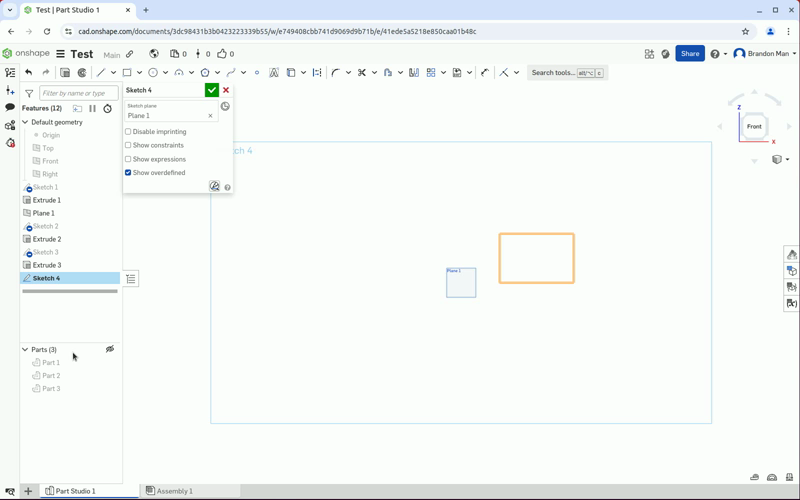
key(l)
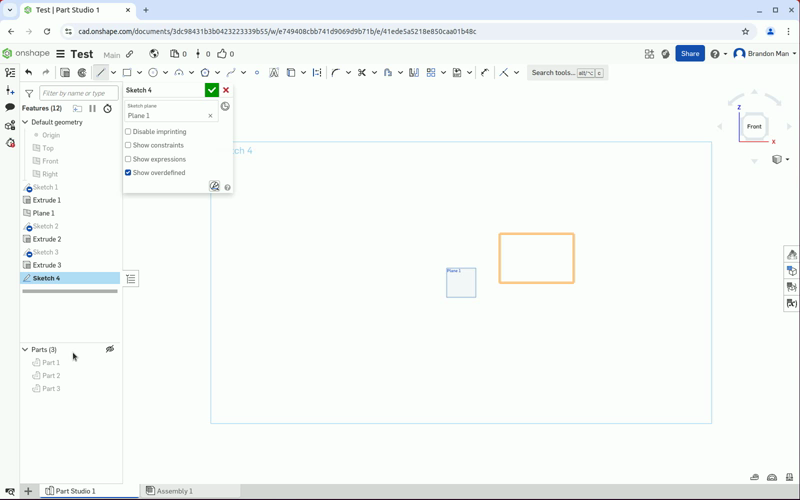
key_down(shift)
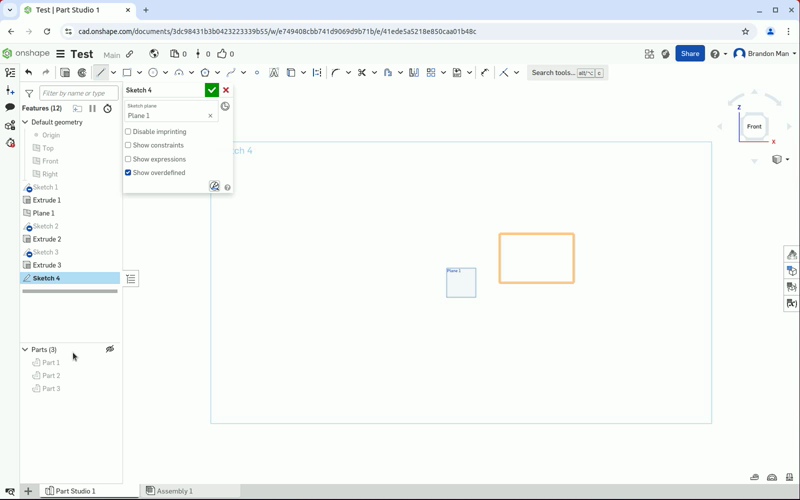
mouse_move(512, 271)
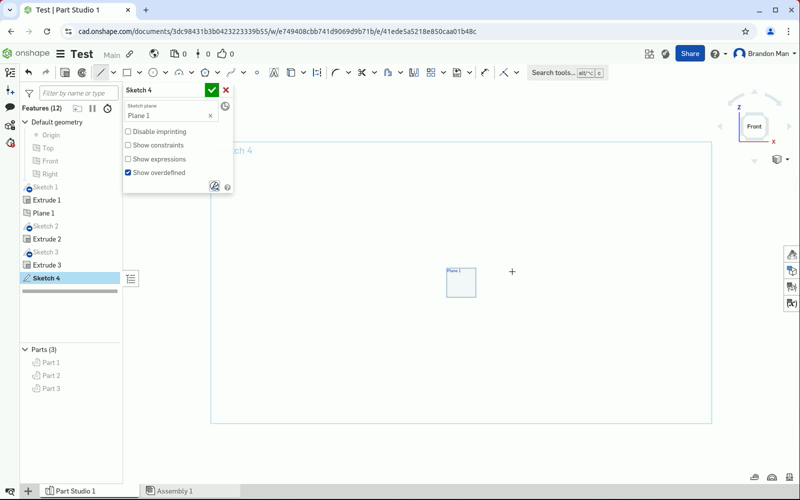
click(512, 271)
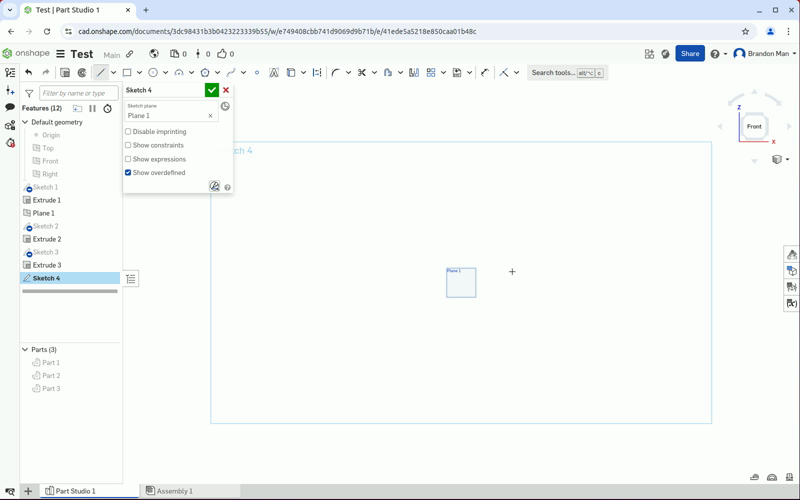
key_up(shift)
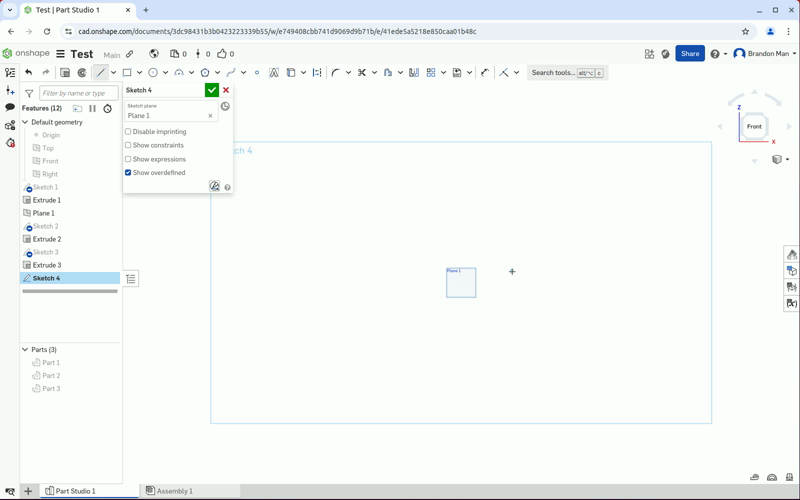
key_down(shift)
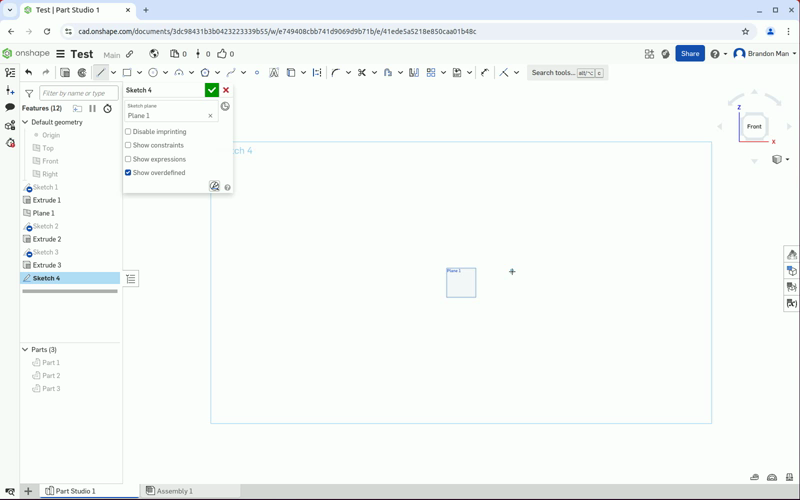
mouse_move(542, 271)
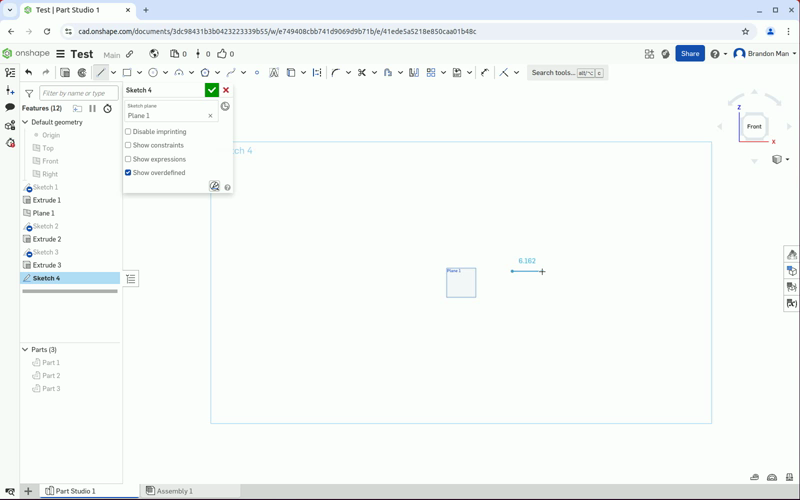
mouse_move(562, 271)
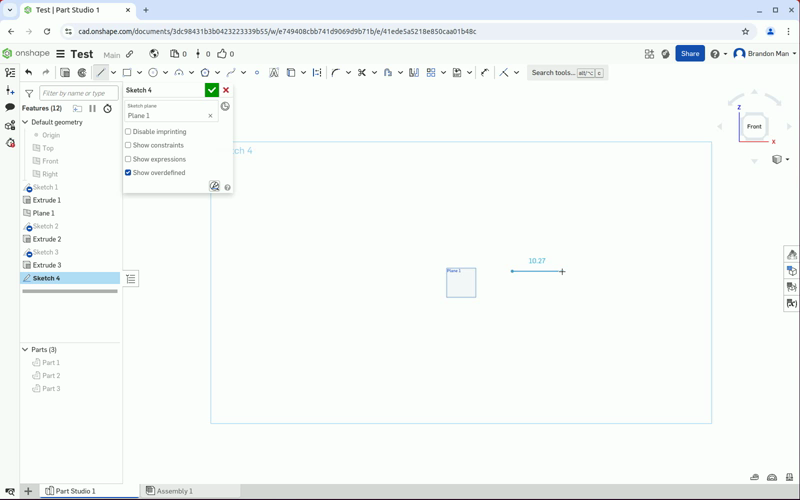
click(562, 271)
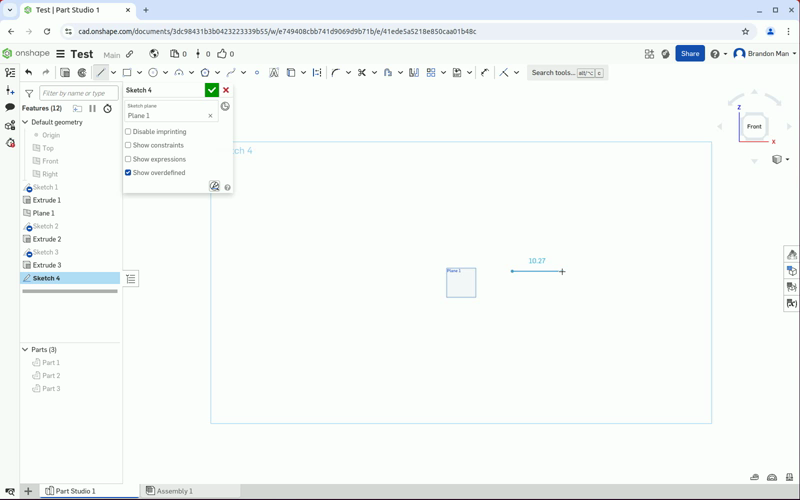
key_up(shift)
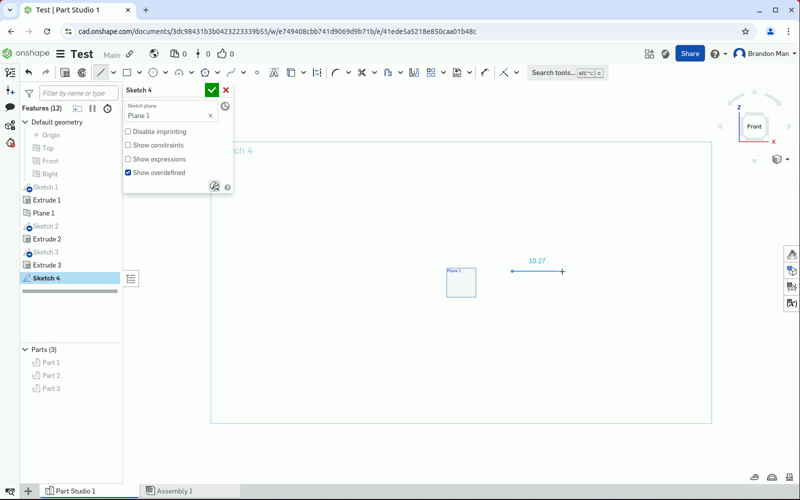
key_down(shift)
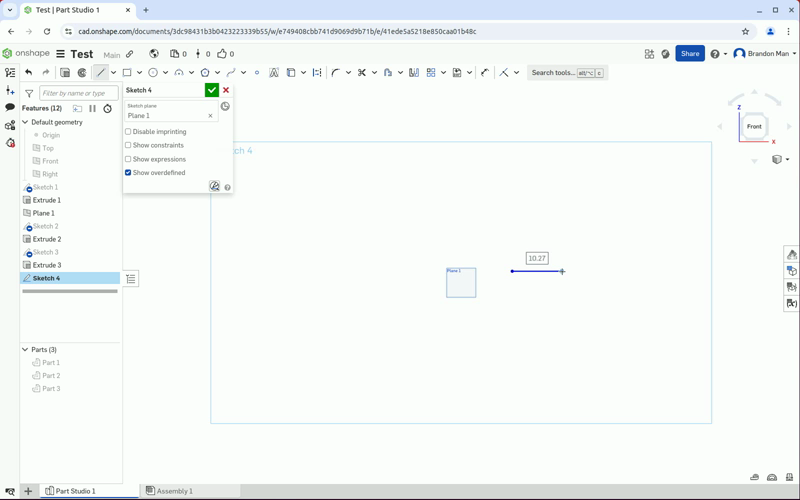
mouse_move(589, 271)
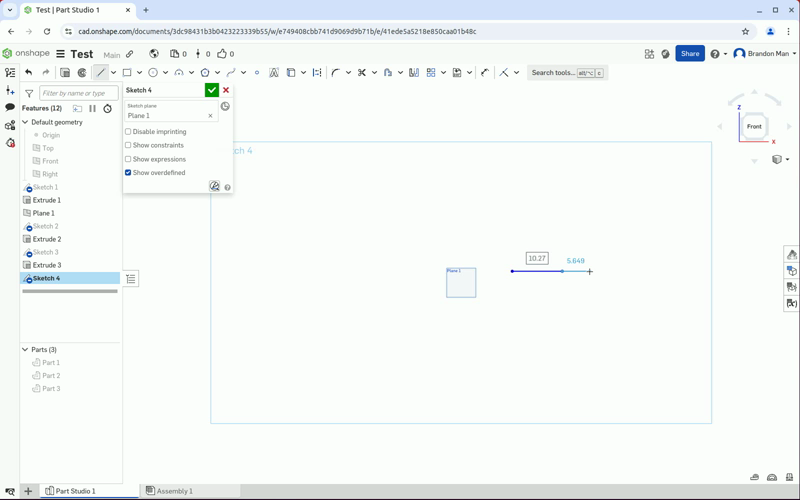
mouse_move(562, 246)
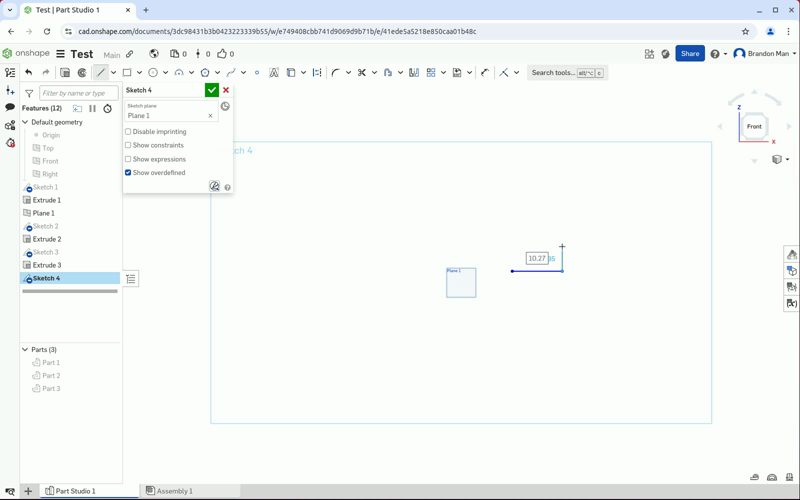
click(562, 246)
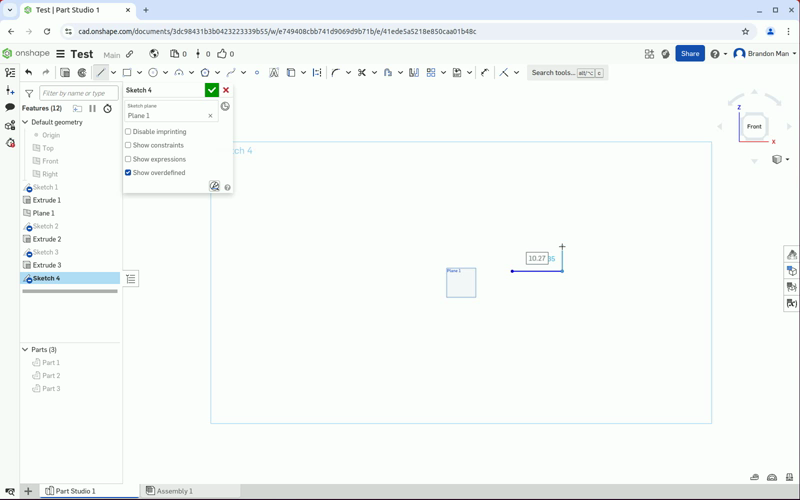
key_up(shift)
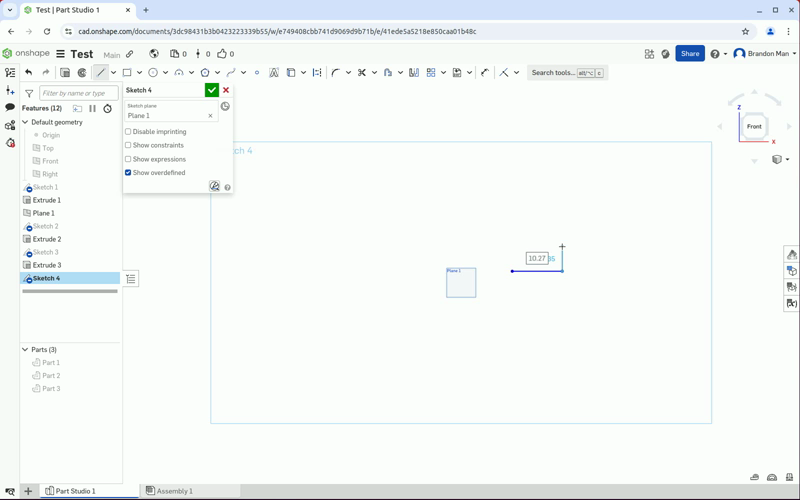
key_down(shift)
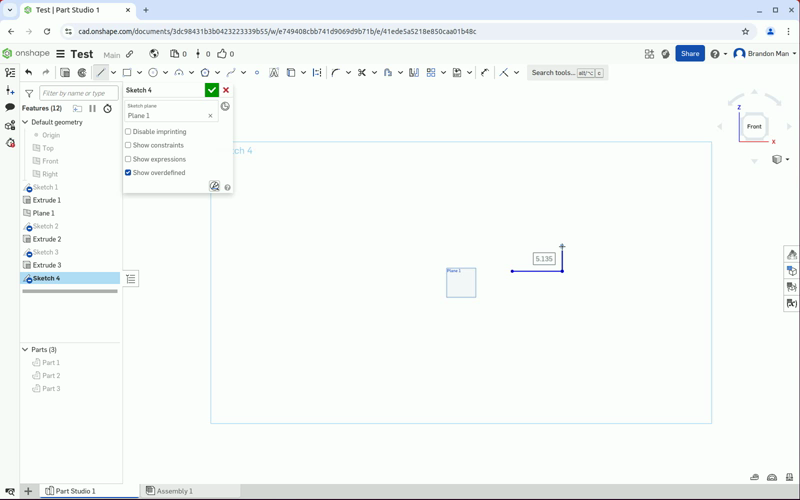
mouse_move(589, 246)
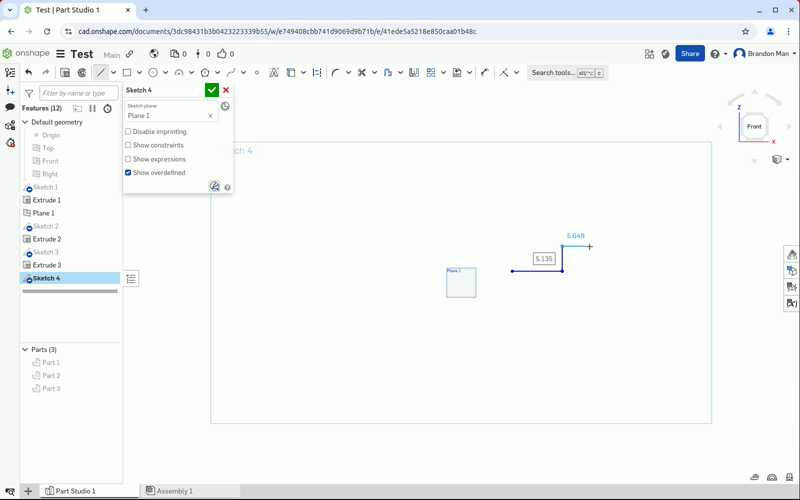
mouse_move(512, 246)
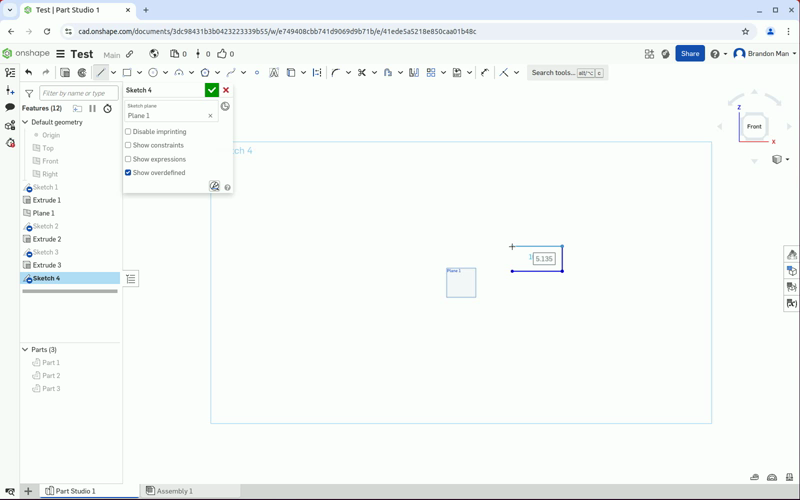
click(512, 246)
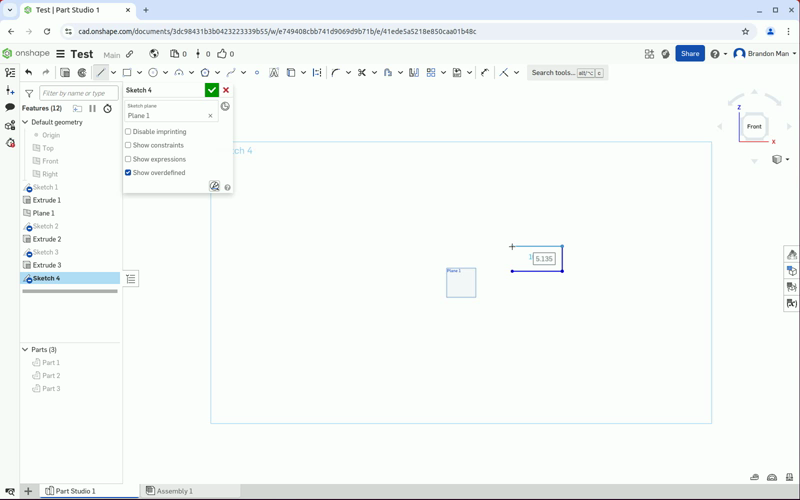
key_up(shift)
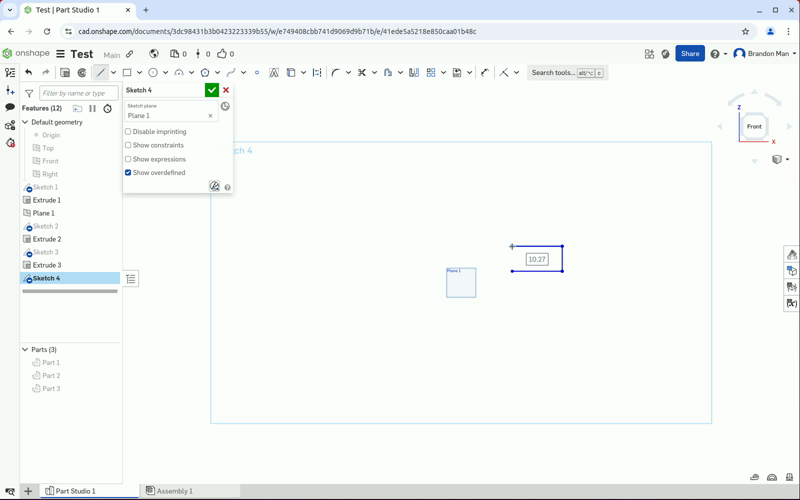
mouse_move(542, 246)
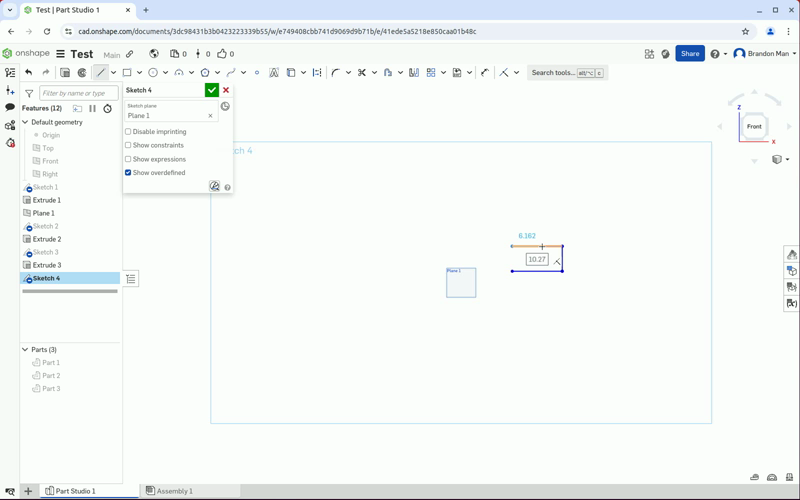
key_down(shift)
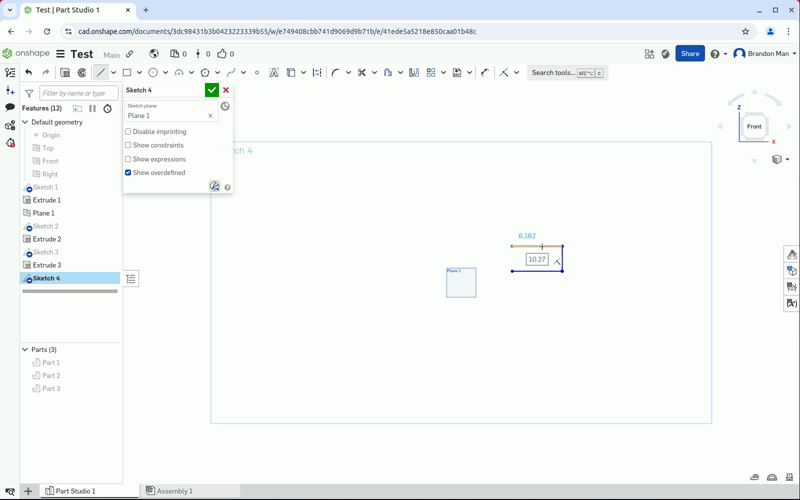
mouse_move(512, 271)
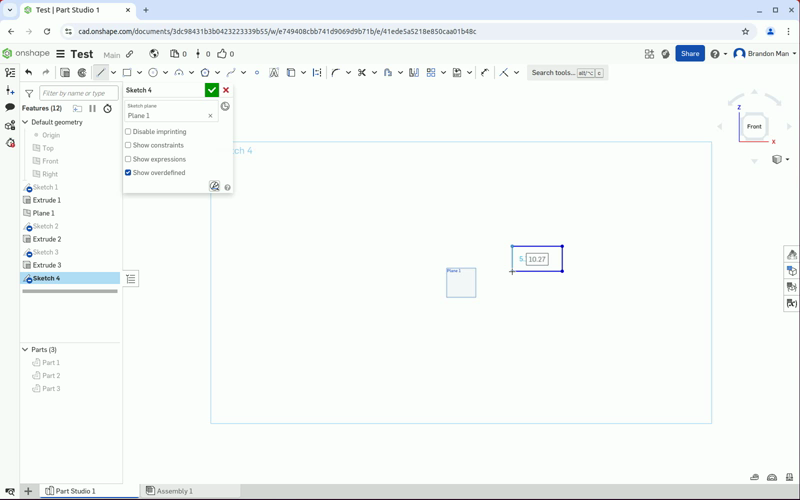
key_up(shift)
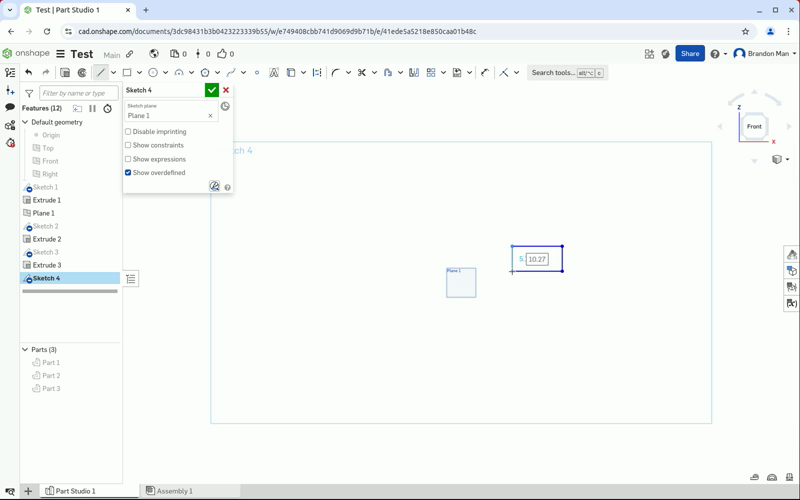
click(512, 271)
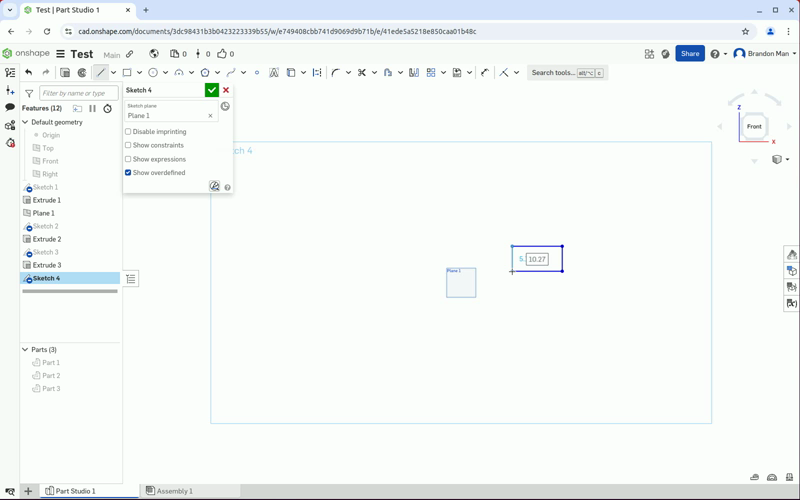
key(esc)
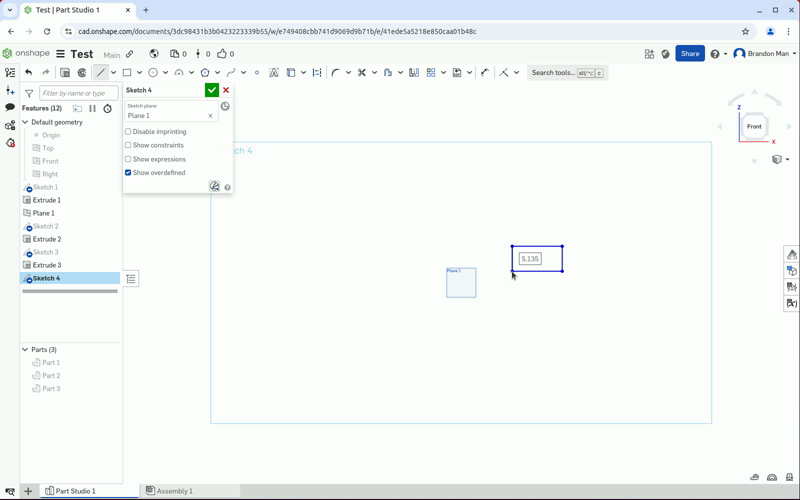
mouse_move(529, 269)
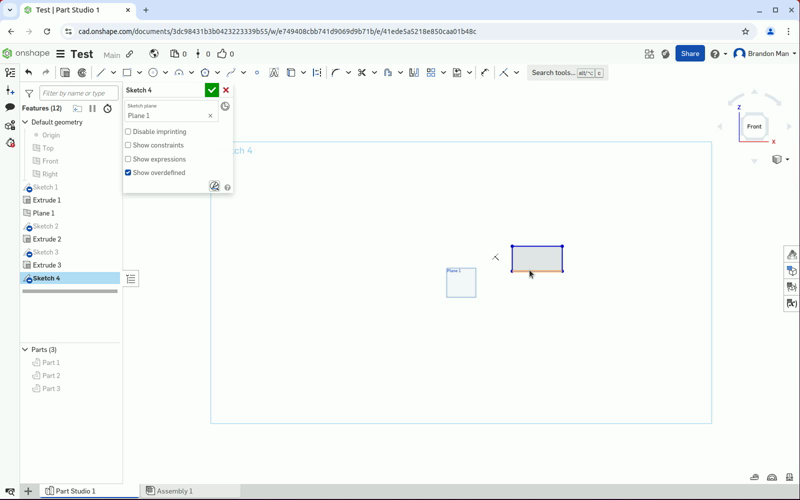
scroll(6)
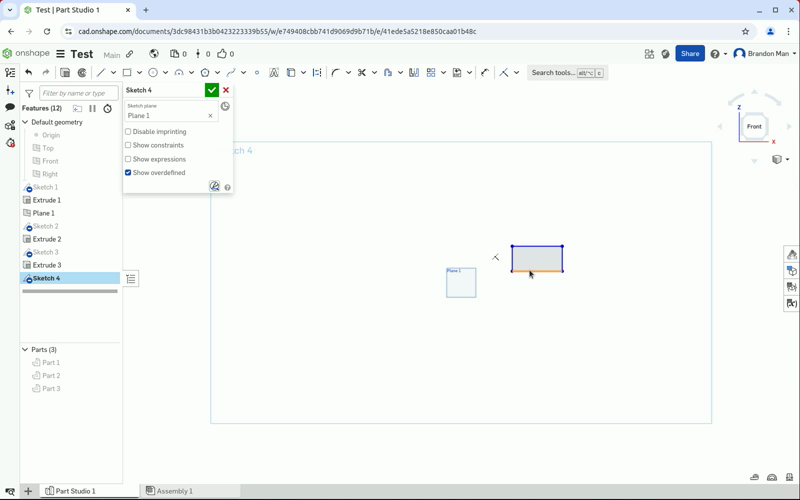
scroll(6)
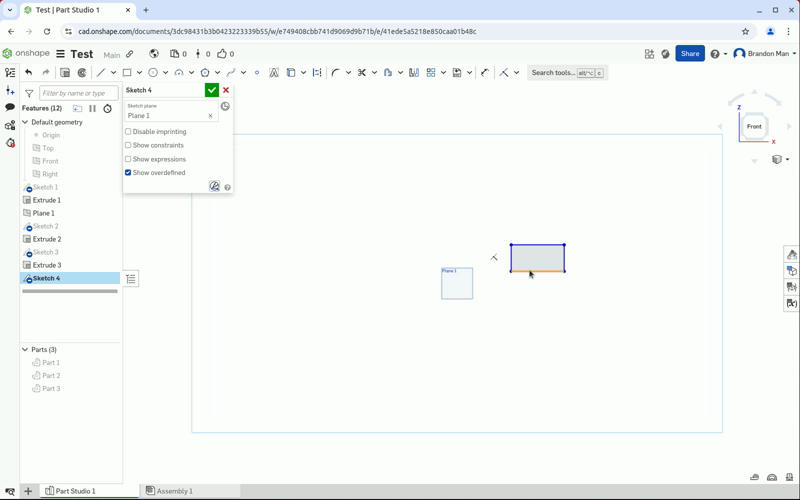
scroll(6)
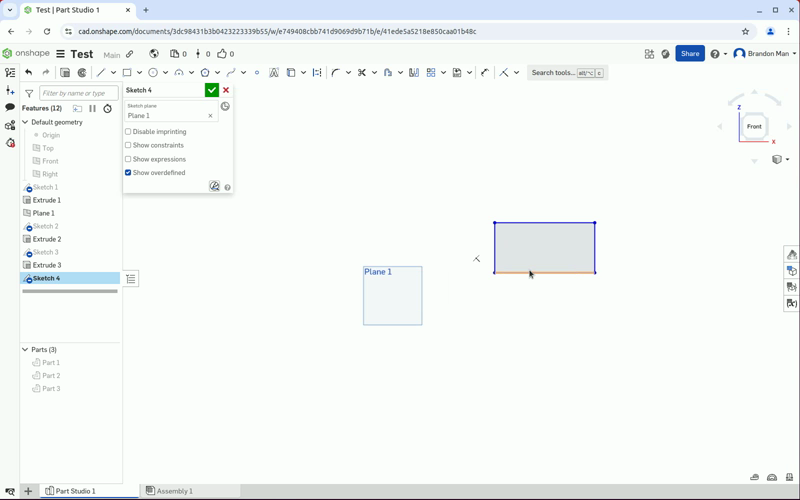
scroll(6)
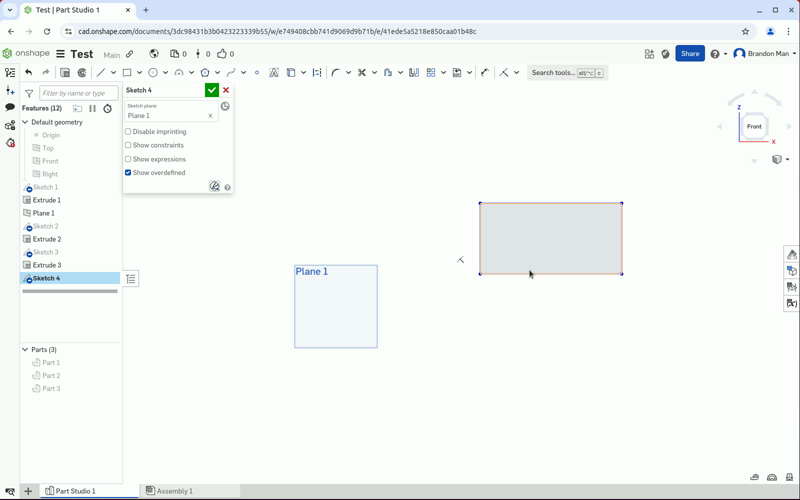
scroll(6)
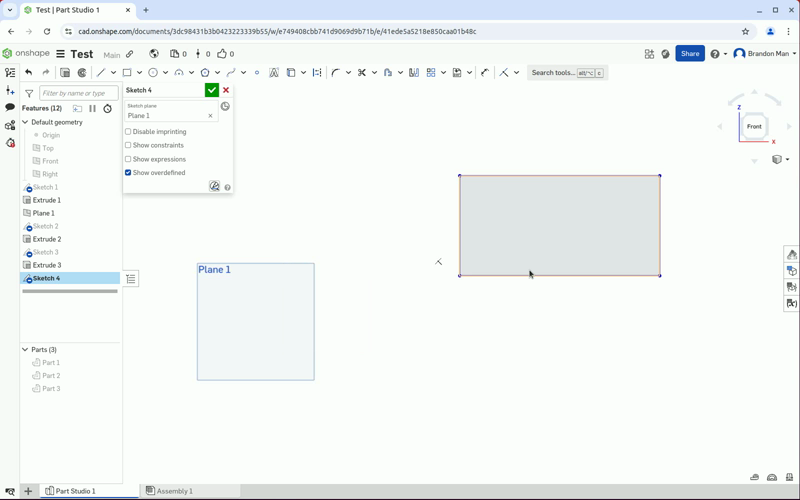
scroll(6)
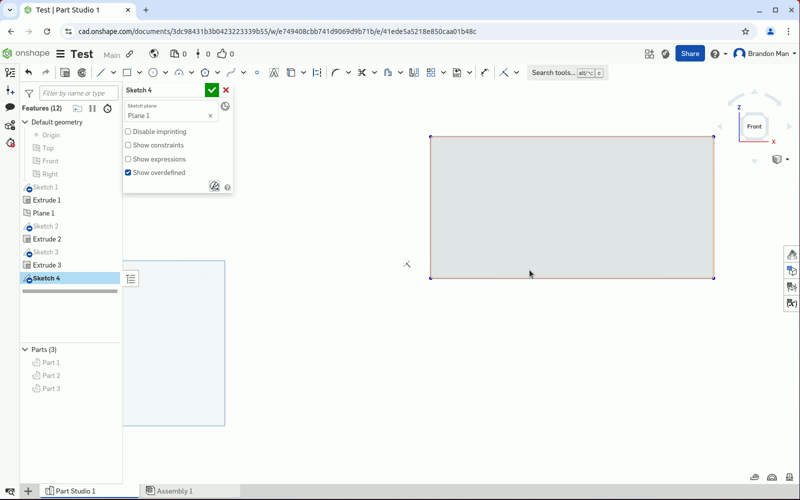
scroll(6)
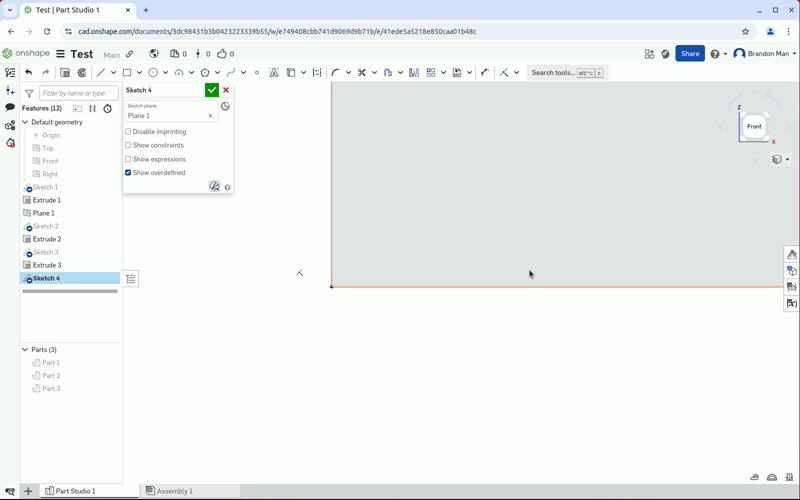
click(529, 269)
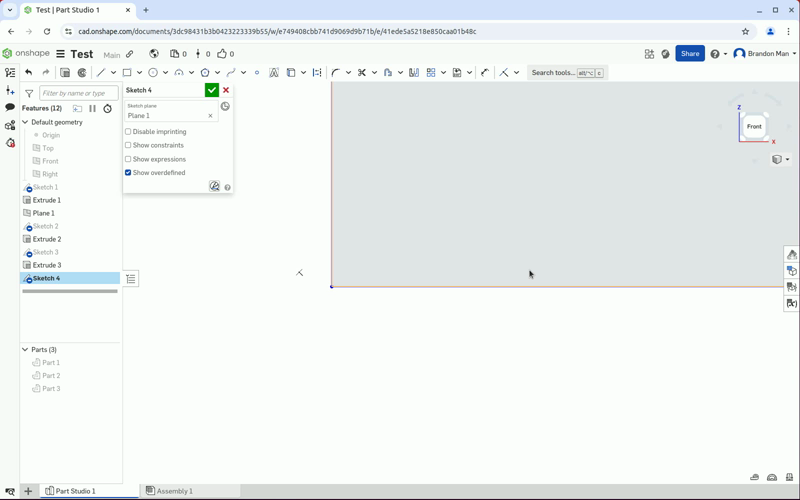
scroll(-6)
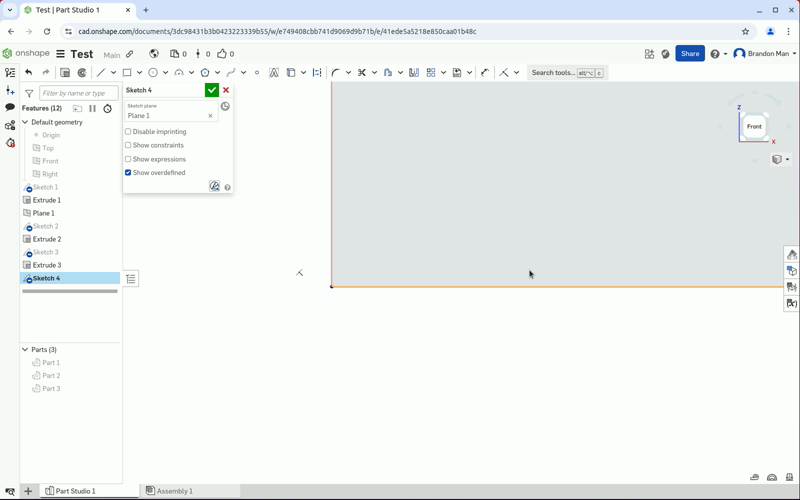
scroll(-6)
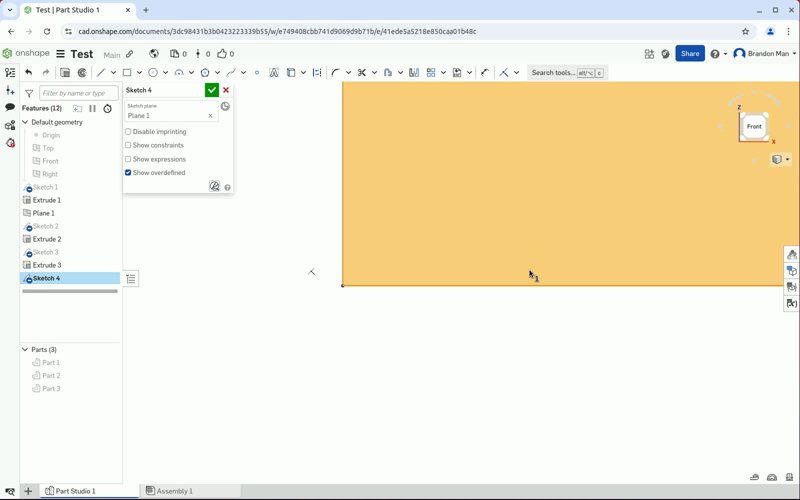
scroll(-6)
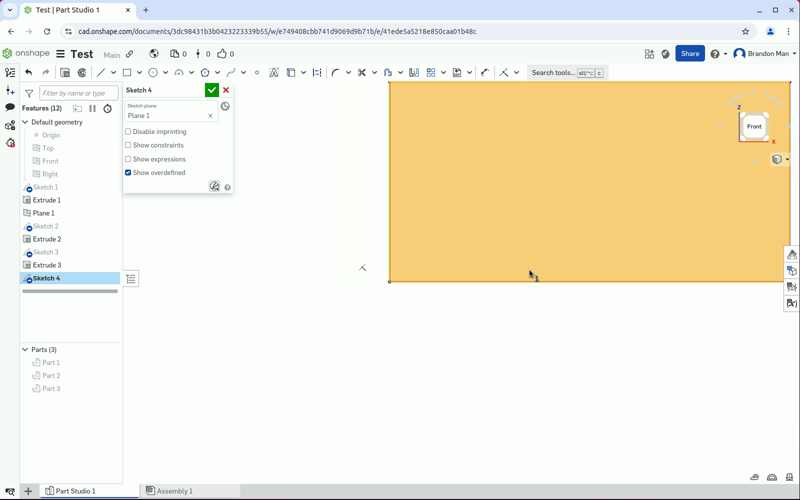
scroll(-6)
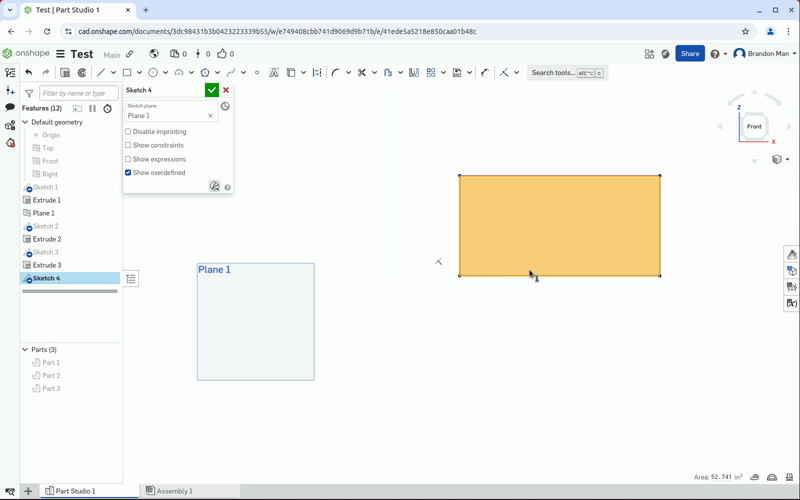
scroll(-6)
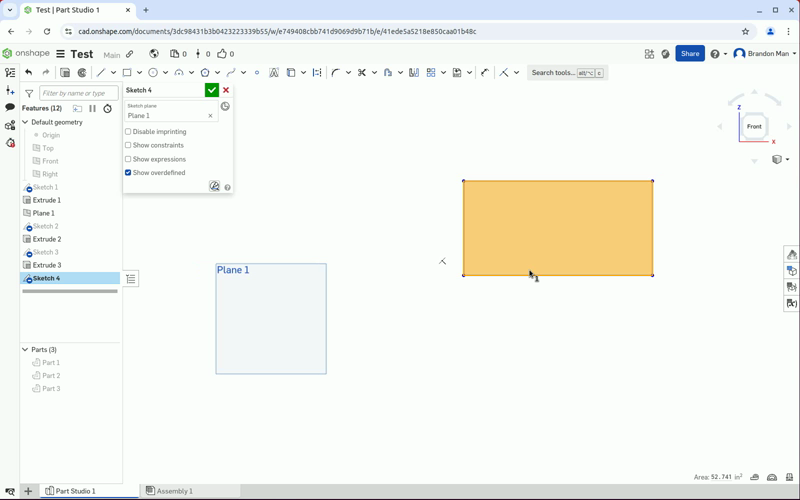
scroll(-6)
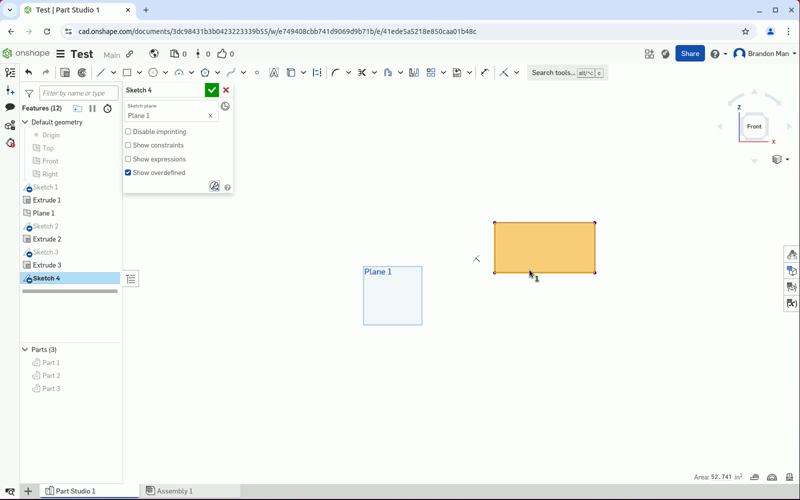
scroll(-6)
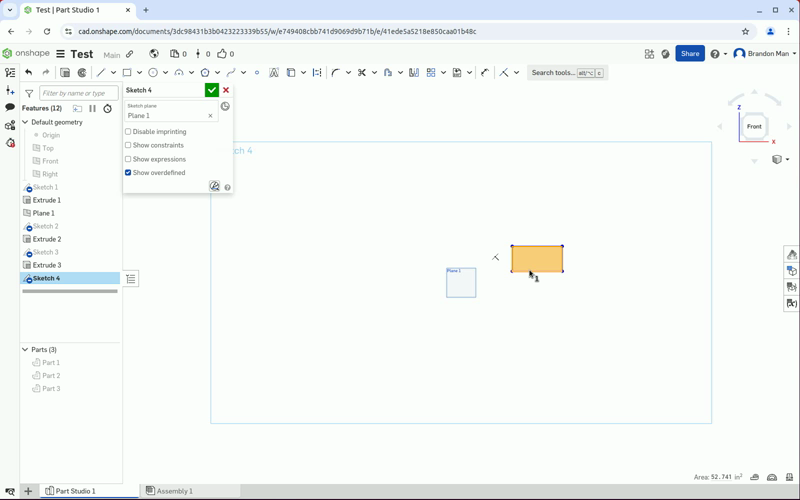
mouse_move(73, 352)
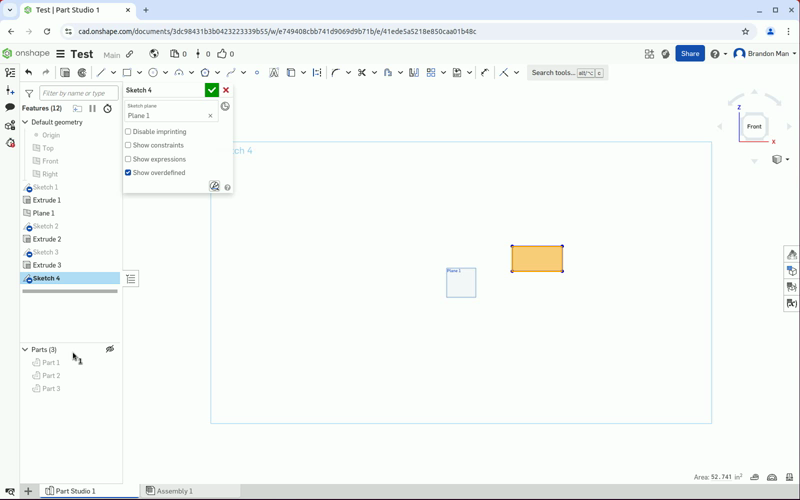
key(shift+y)
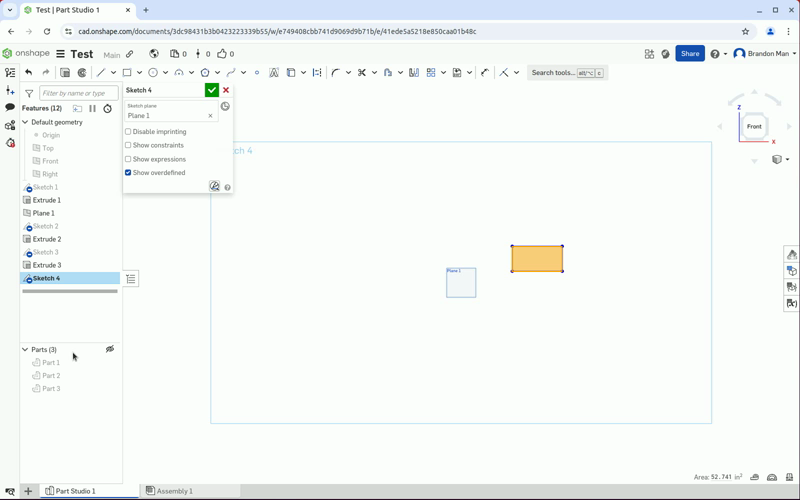
key(shift+e)
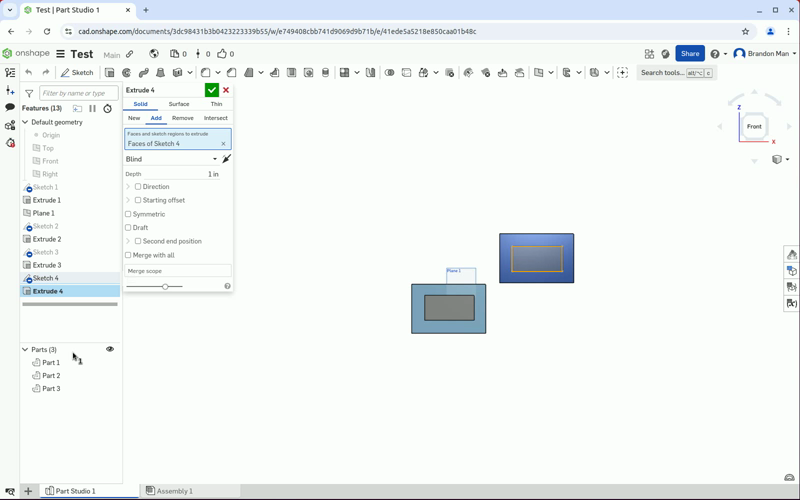
mouse_move(143, 106)
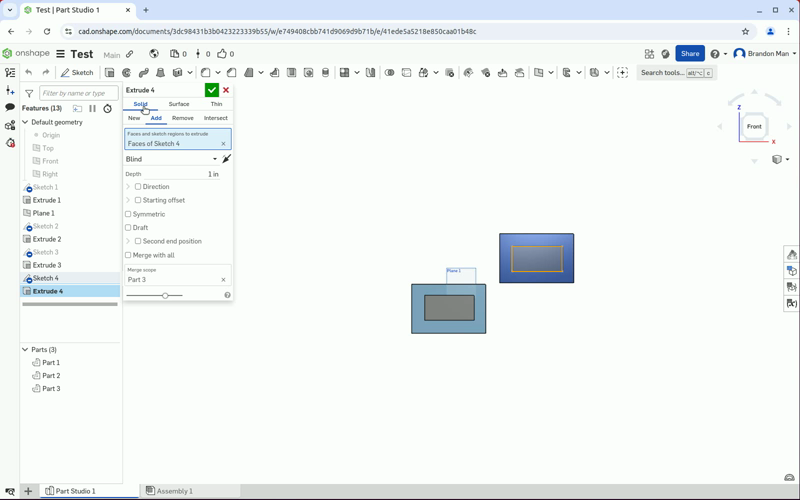
click(143, 106)
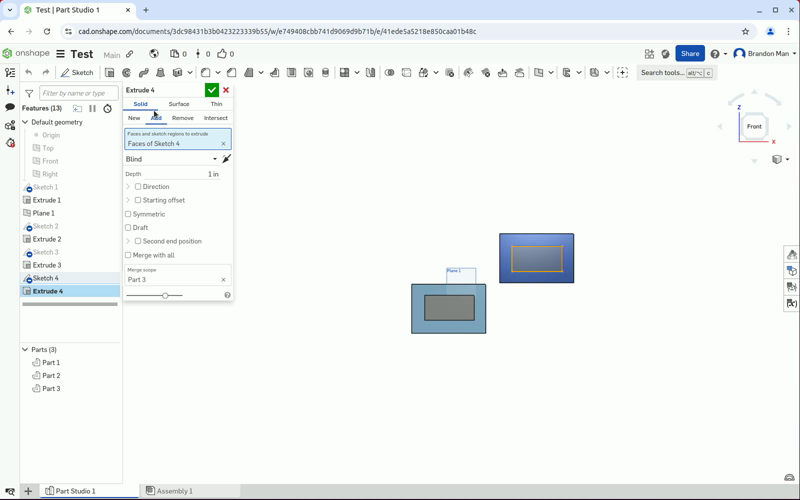
mouse_move(186, 120)
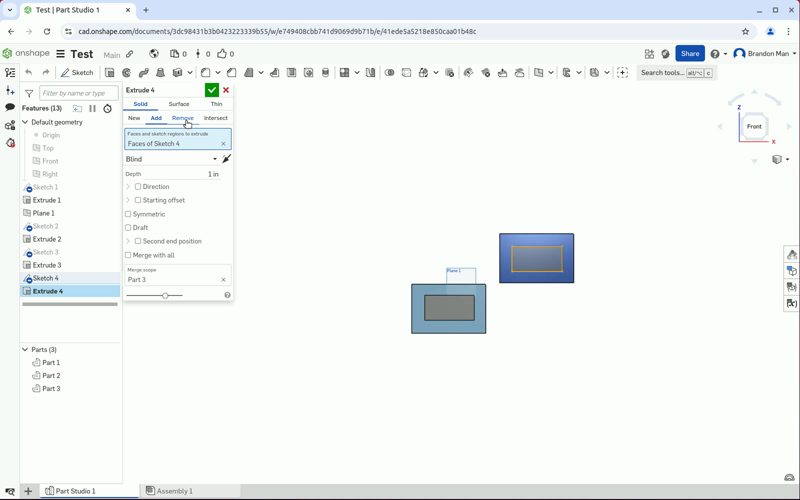
click(186, 120)
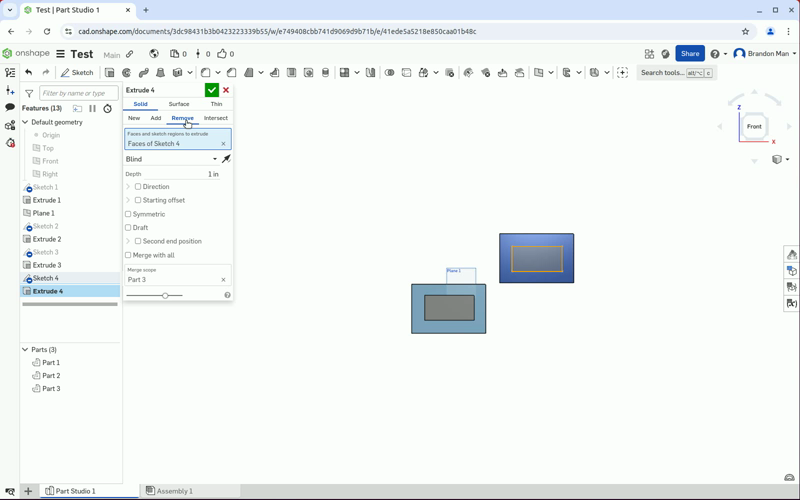
key(tab, 4)
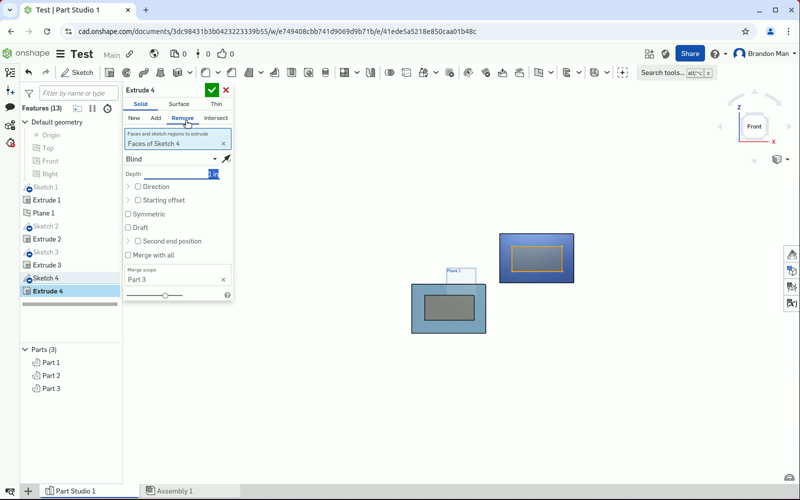
text(5.055)
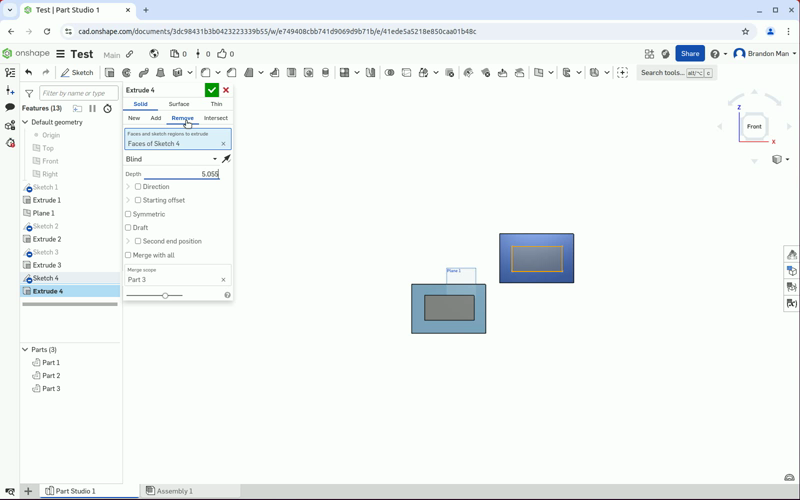
key(tab, 6)
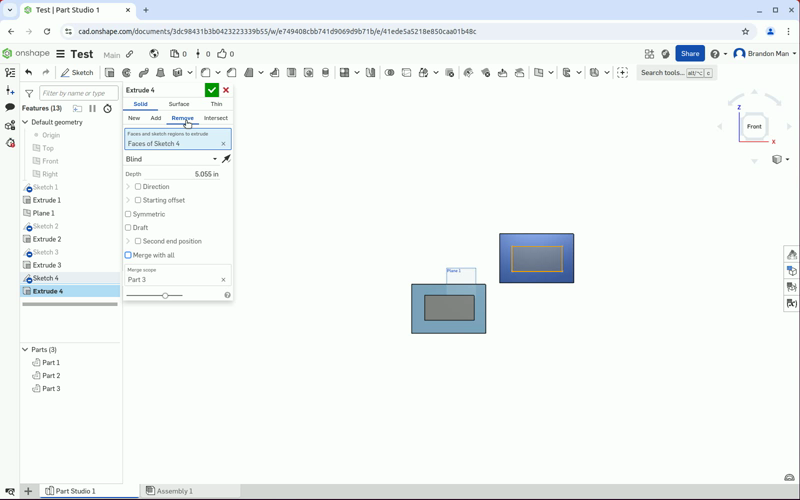
key(space)
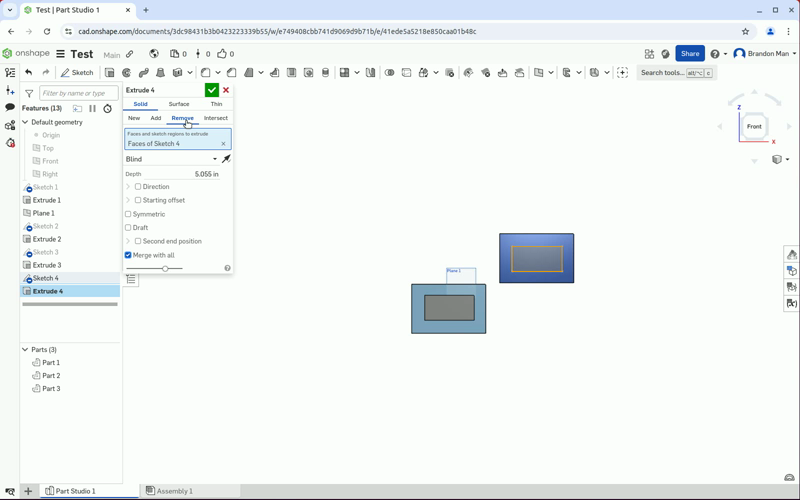
key(enter)
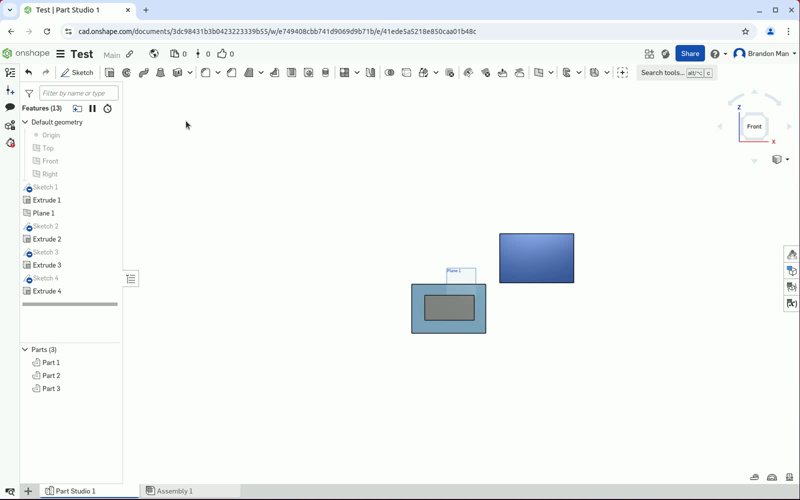
key(shift+h)
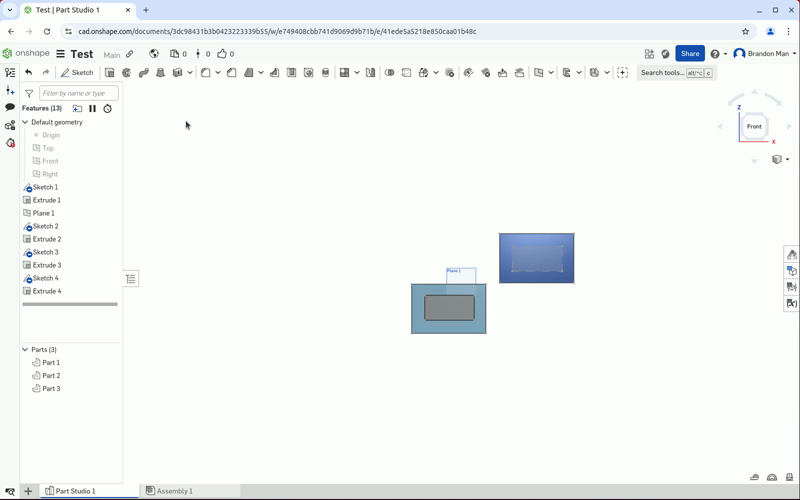
key(shift+h)
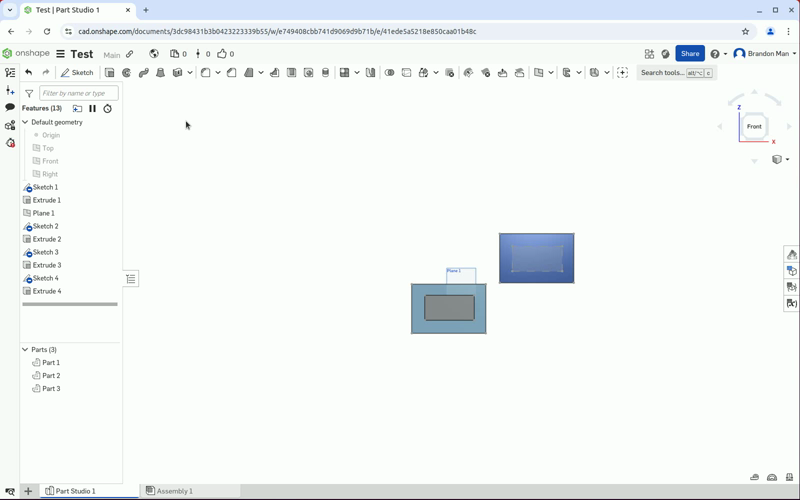
key(shift+7)
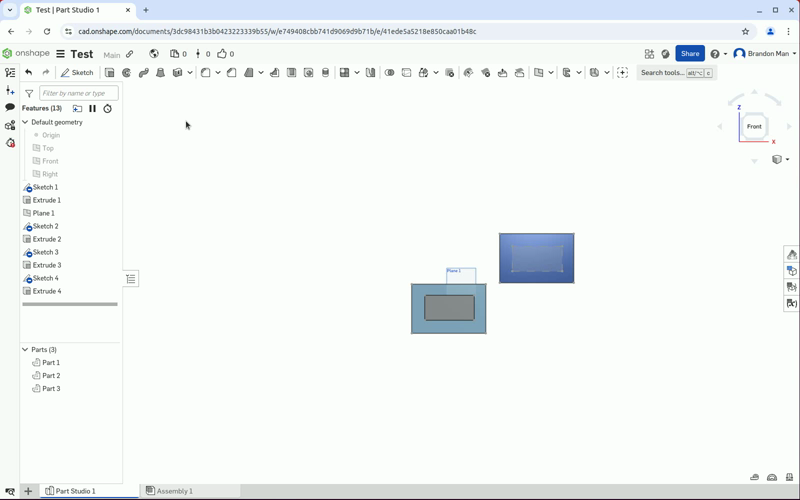
key(left, 2)
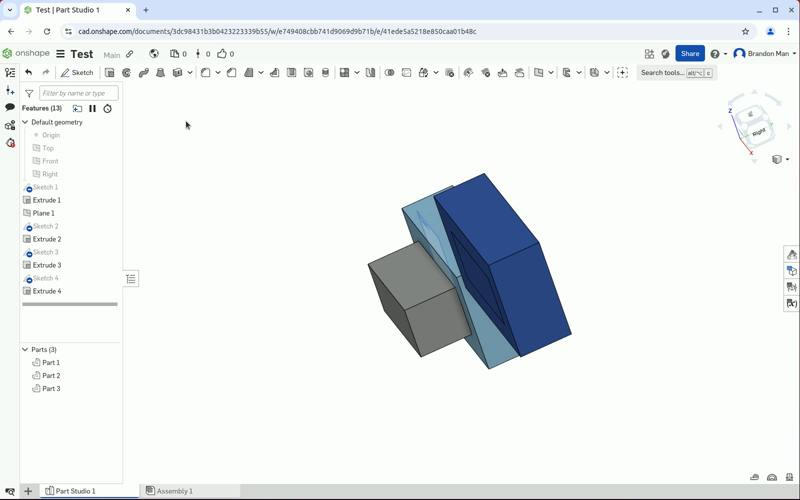
key(down, 2)
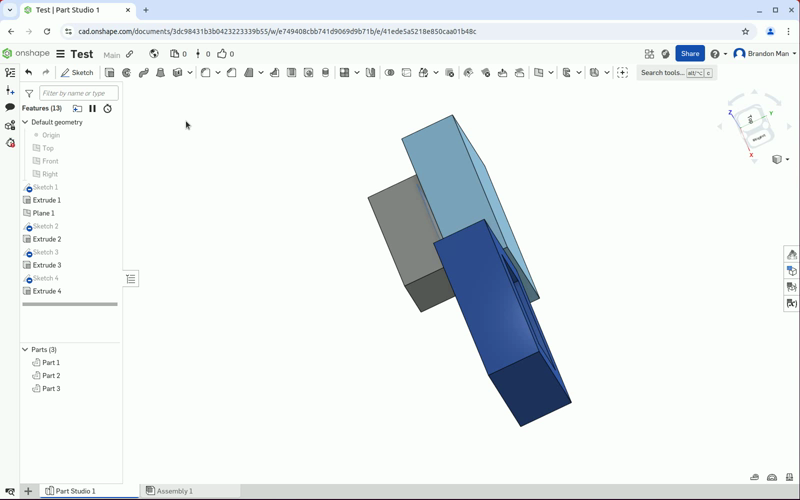
key(up, 2)
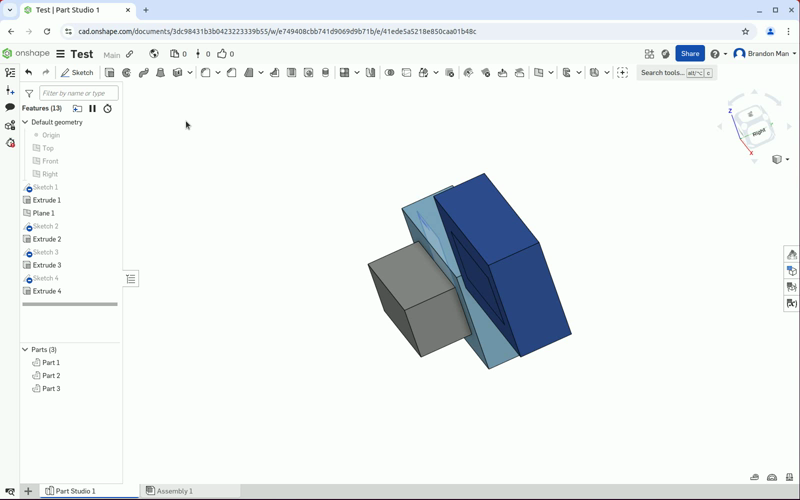
key(right, 2)
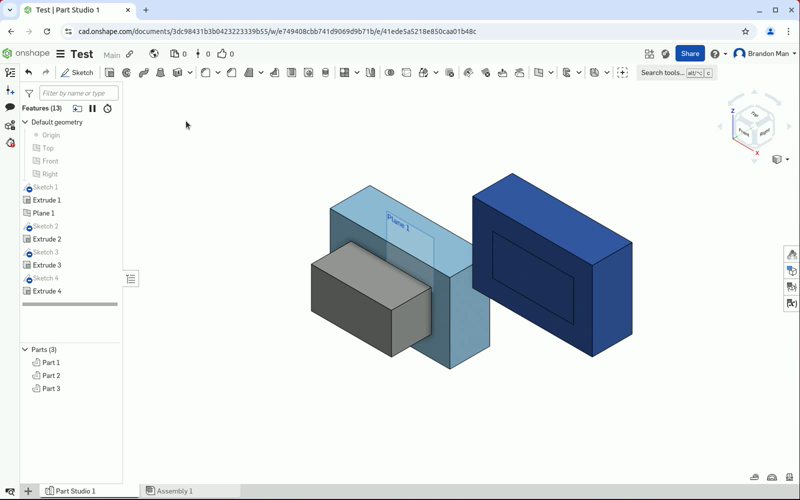
mouse_move(73, 189)
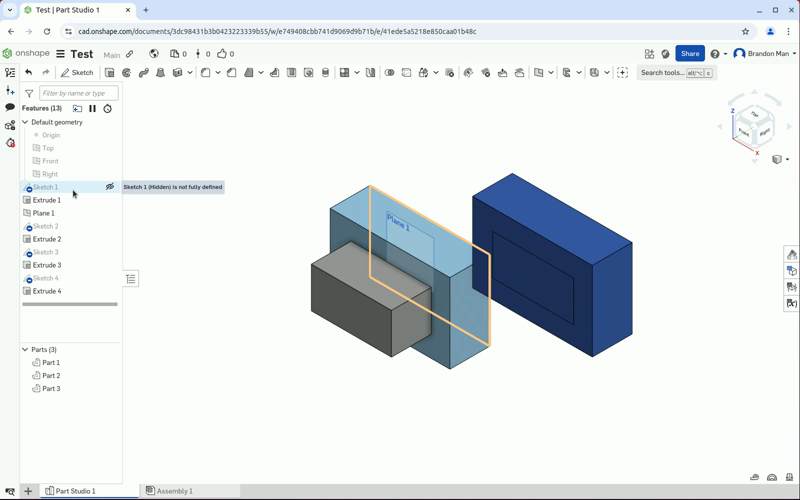
click(73, 189)